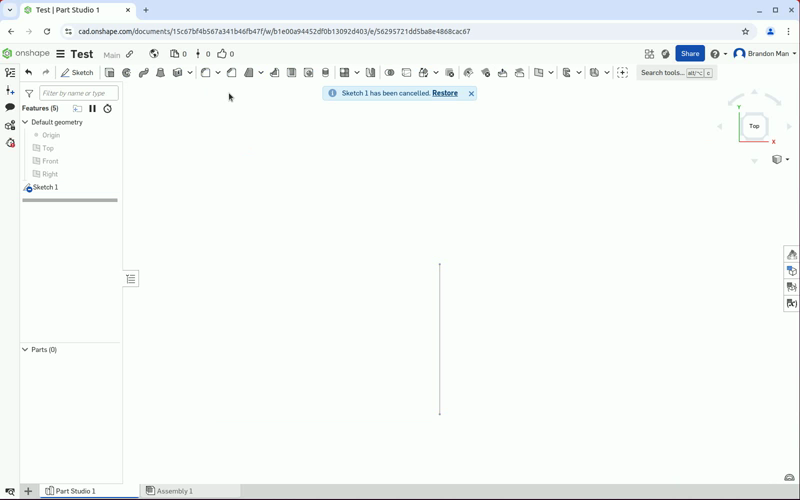
key(shift+h)
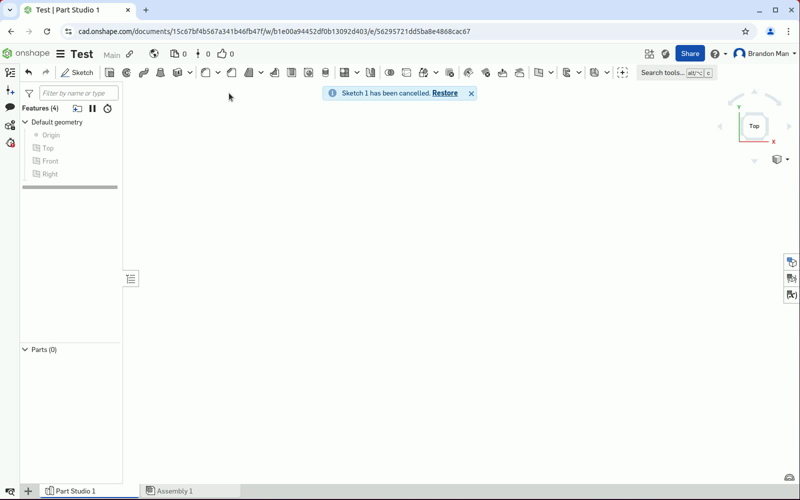
mouse_move(73, 352)
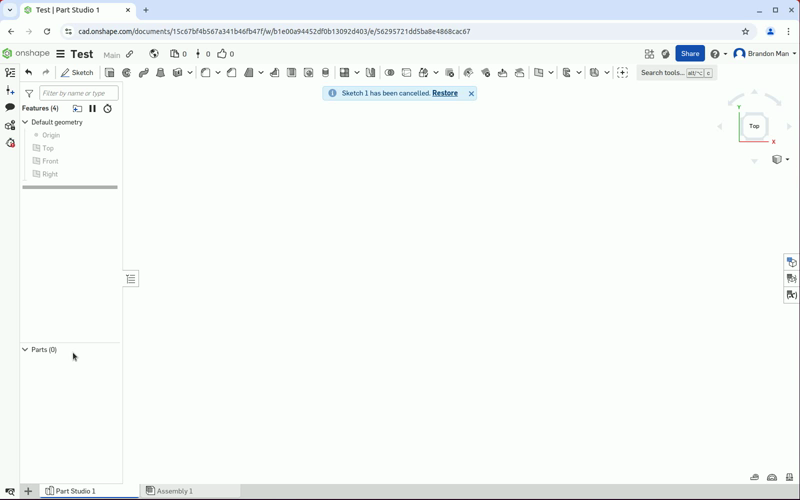
key(y)
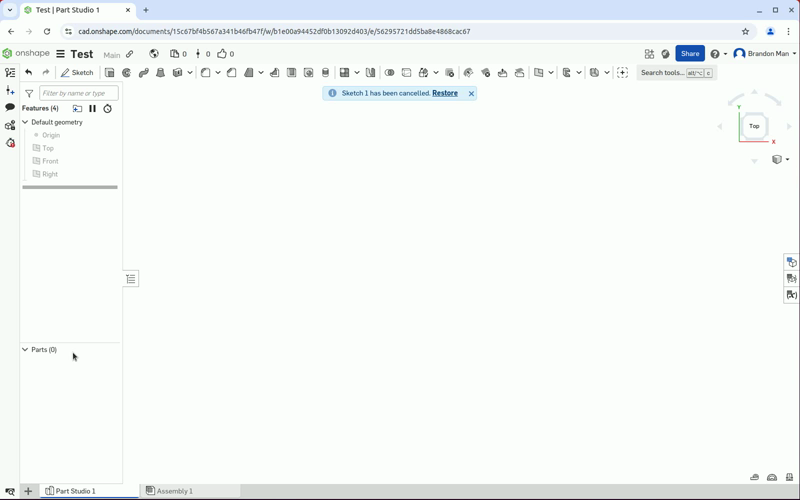
key(shift+p)
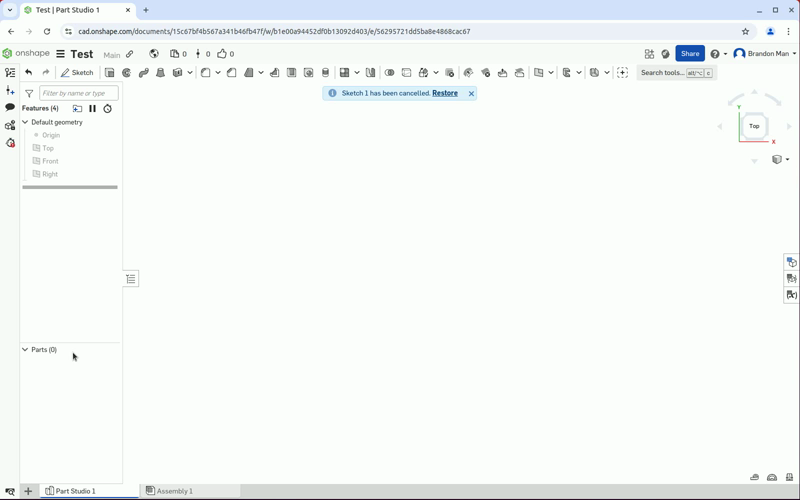
key(space)
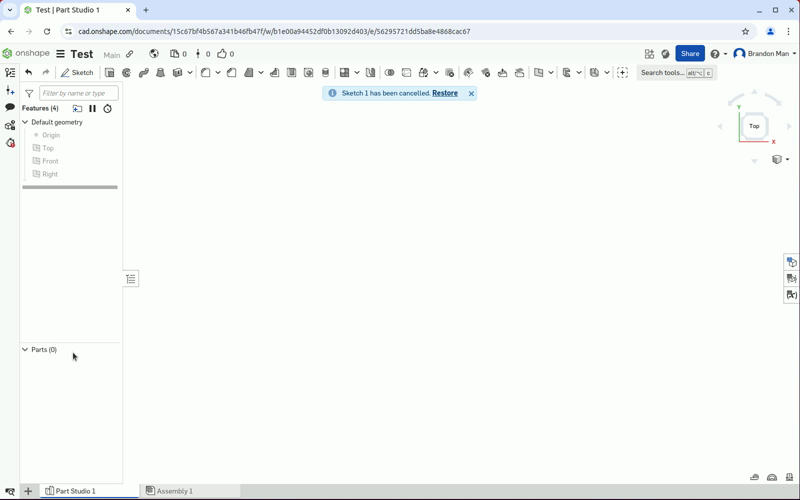
key_down(shift)
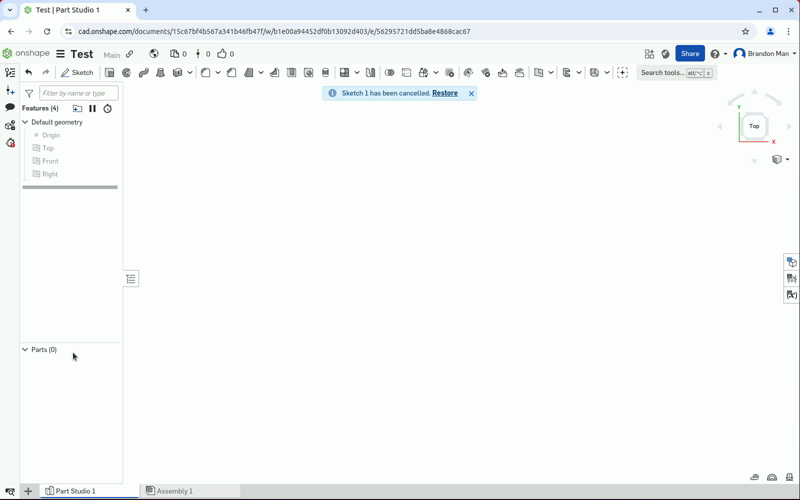
key(up)
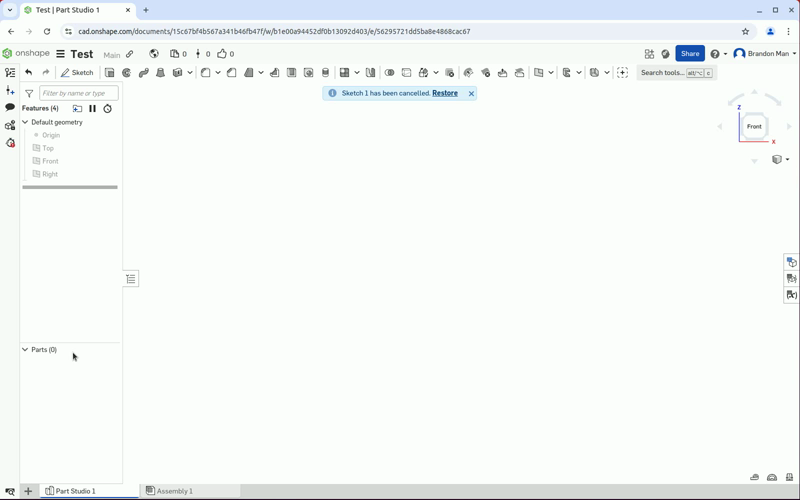
key_up(shift)
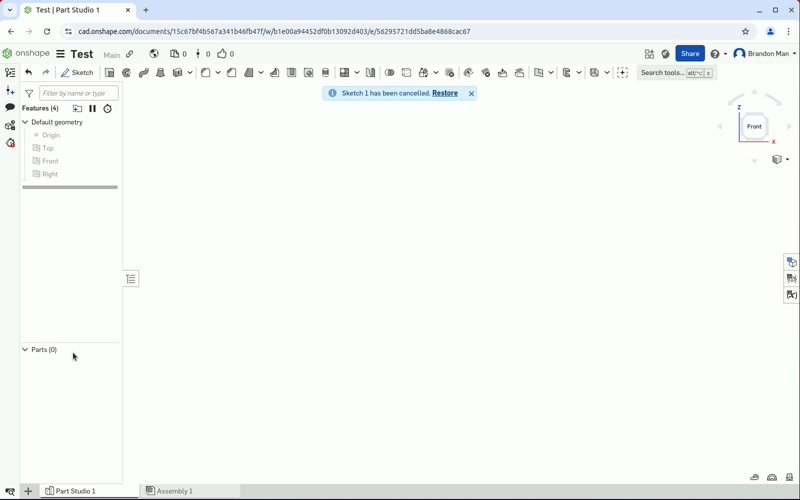
mouse_move(73, 352)
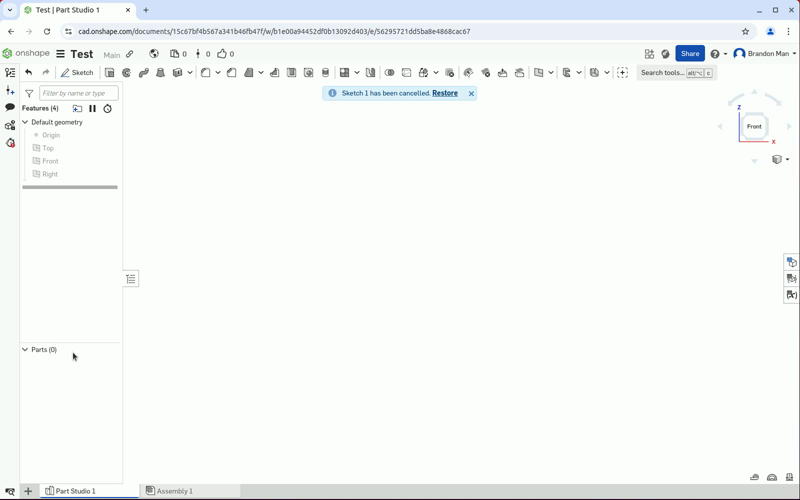
key(shift+y)
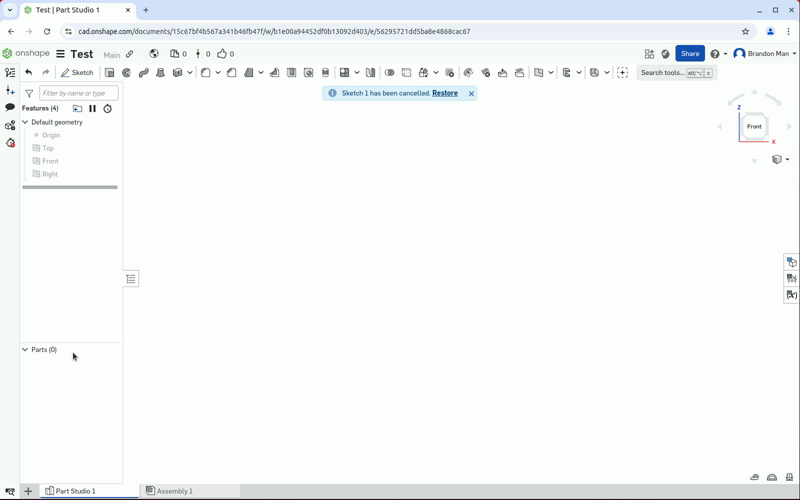
key(shift+s)
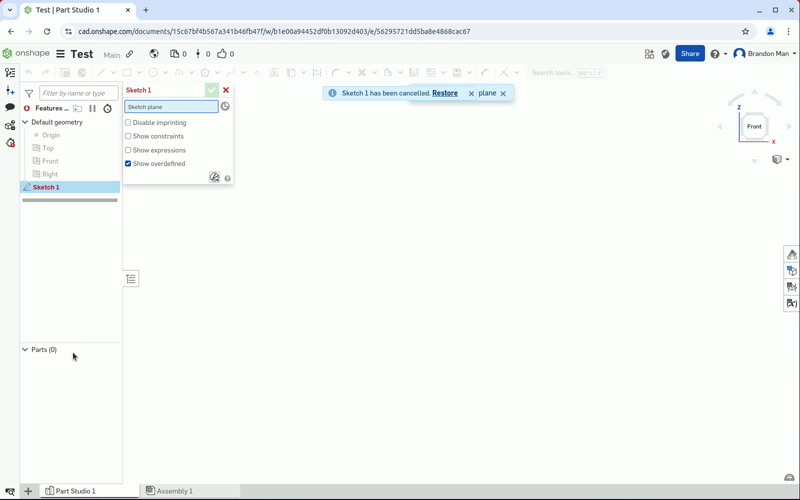
mouse_move(73, 163)
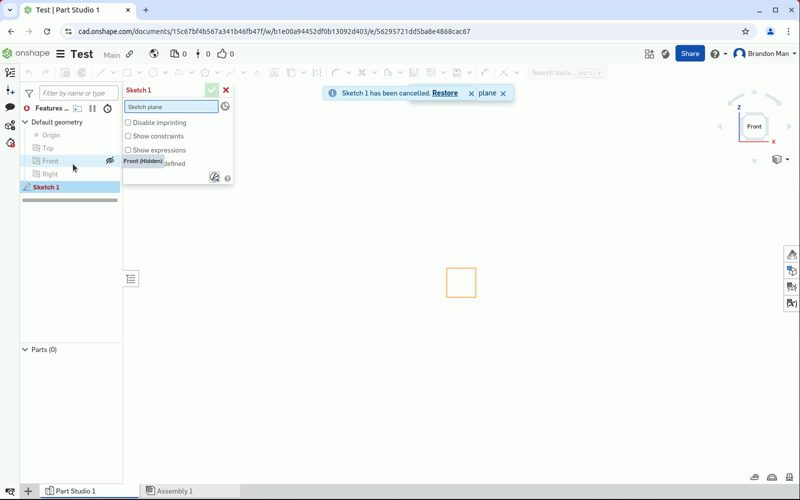
click(73, 163)
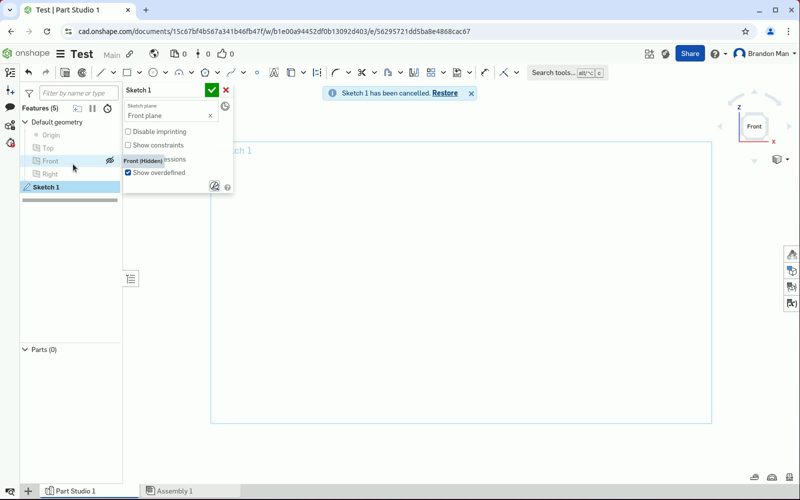
mouse_move(73, 352)
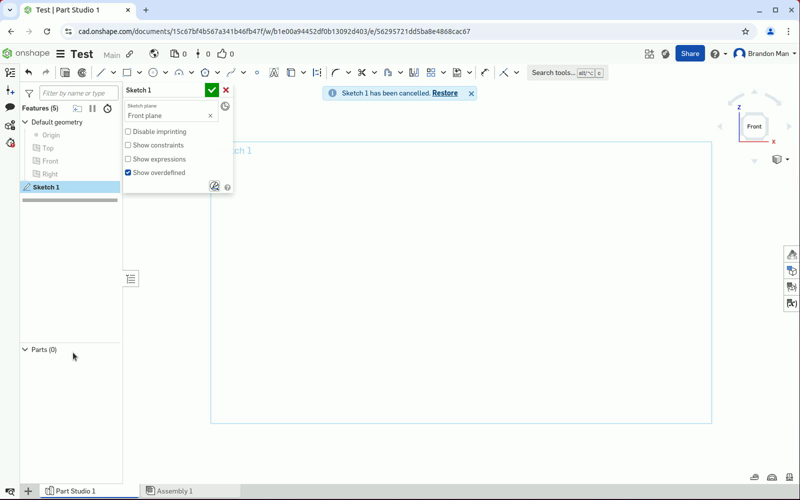
key(y)
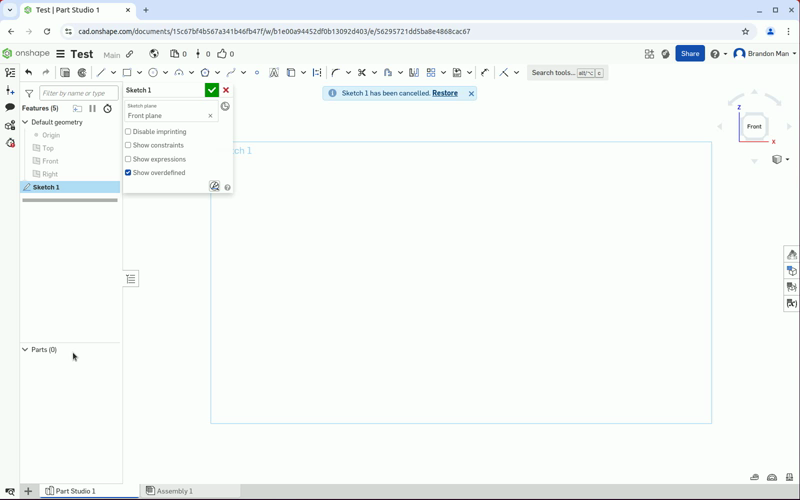
key(l)
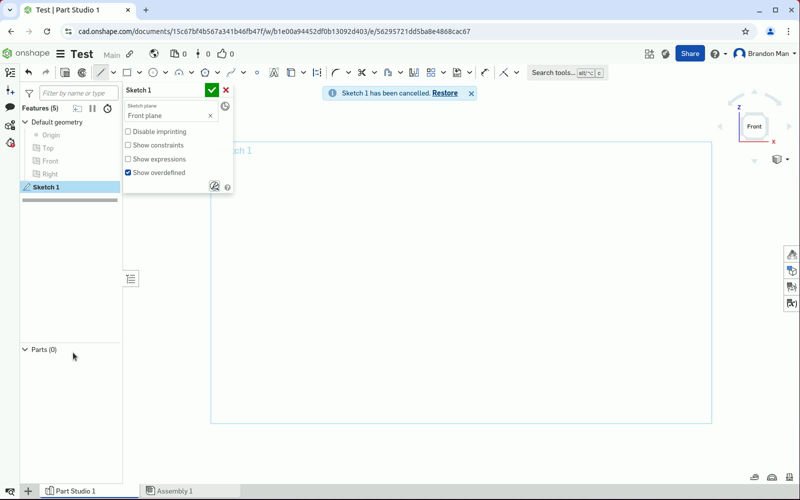
key_down(shift)
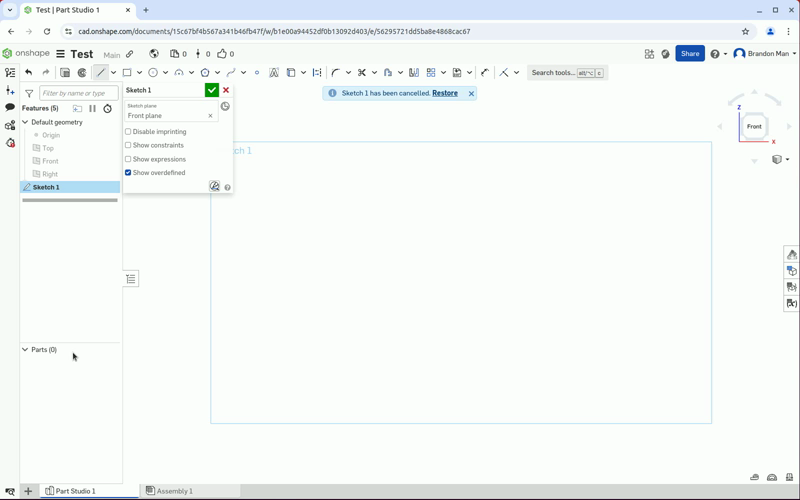
mouse_move(371, 354)
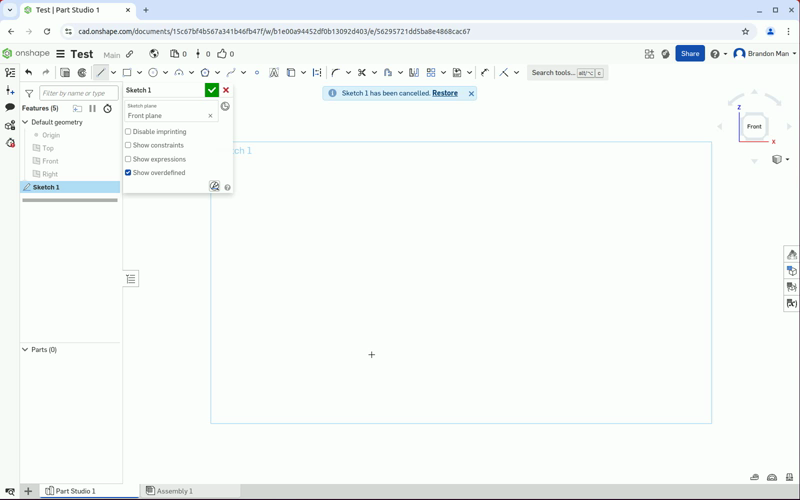
click(371, 354)
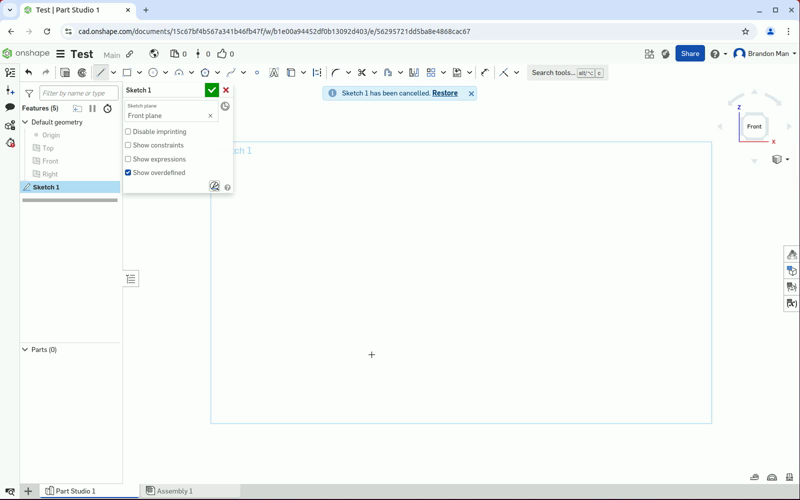
key_up(shift)
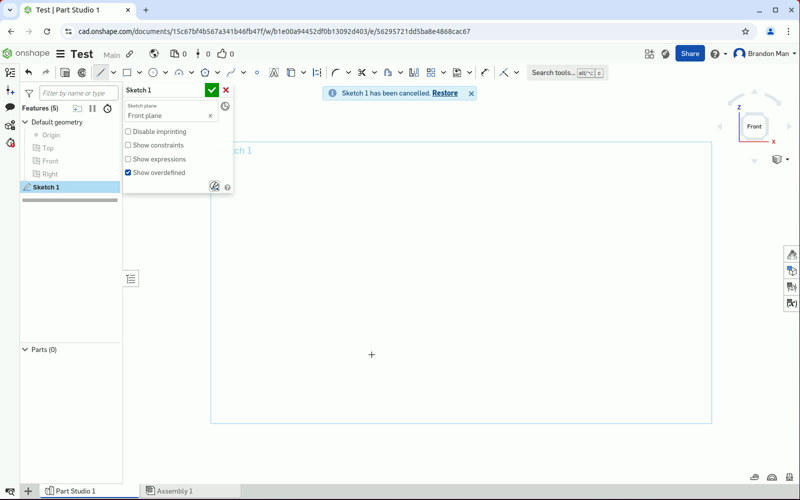
key_down(shift)
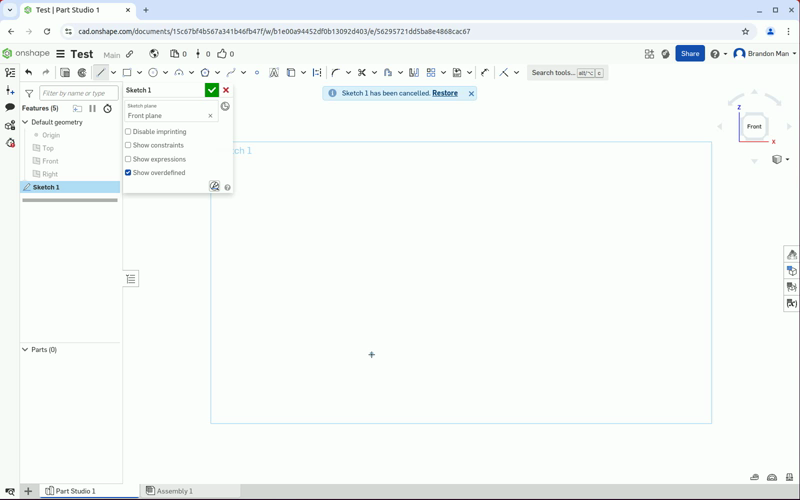
mouse_move(476, 354)
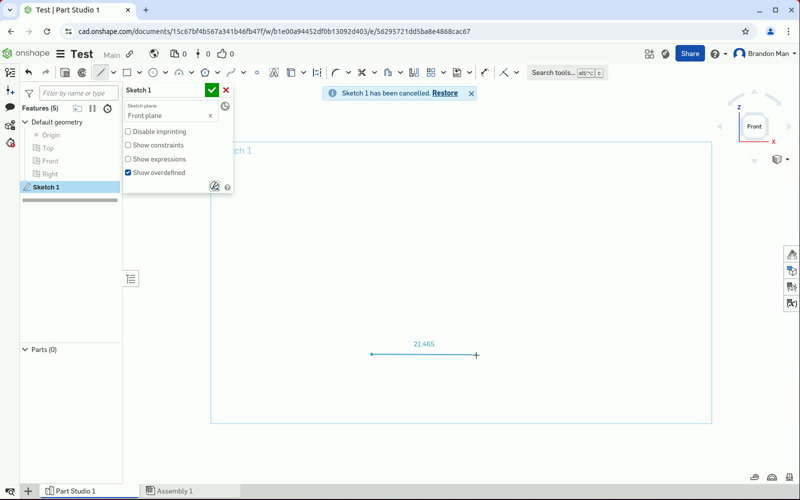
click(476, 354)
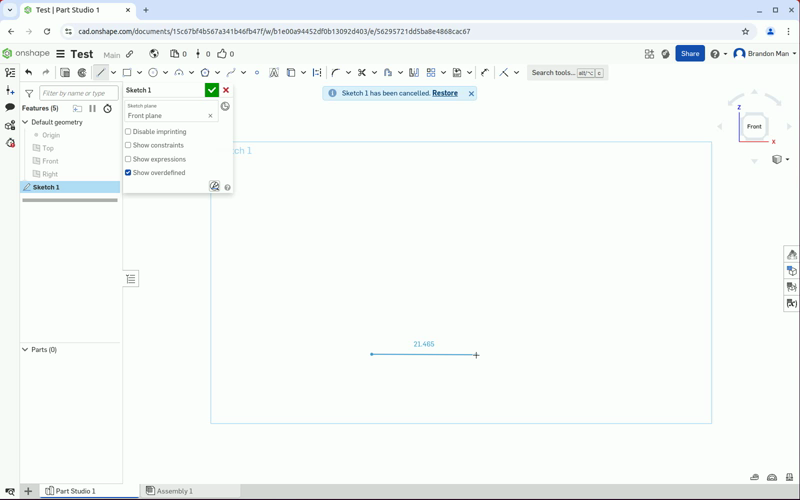
key_up(shift)
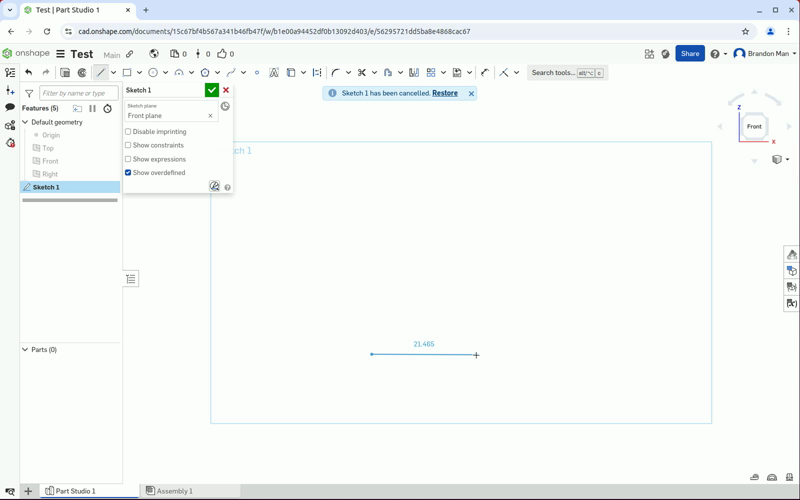
key_down(shift)
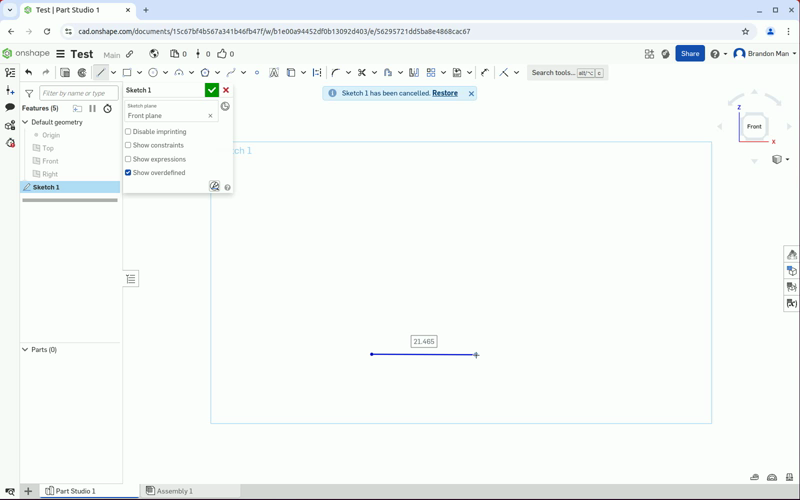
mouse_move(476, 243)
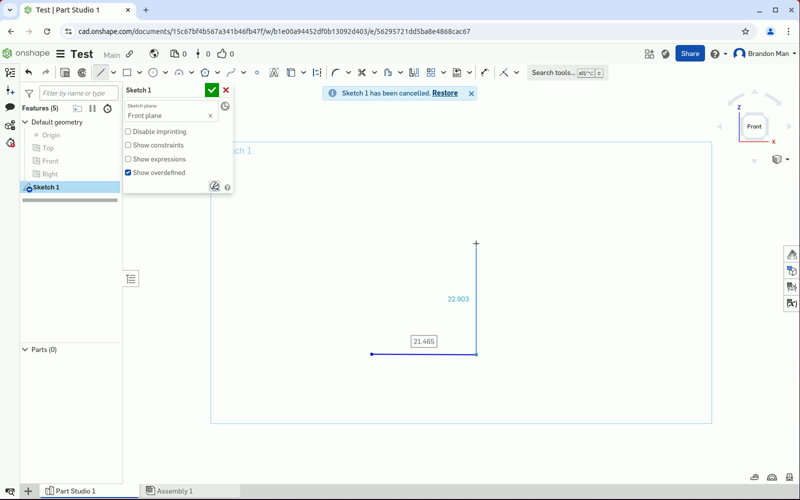
click(476, 243)
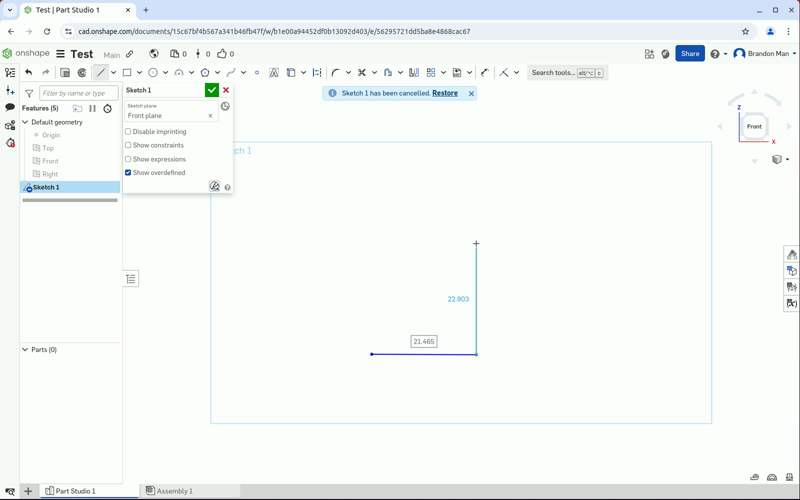
key_up(shift)
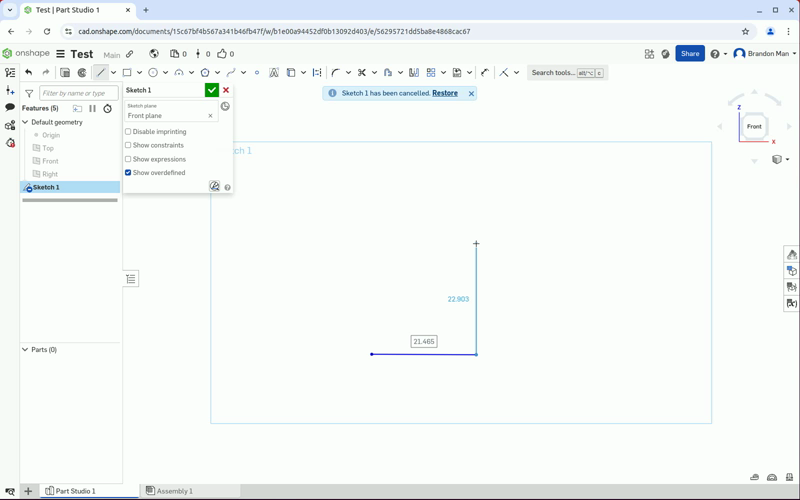
key_down(shift)
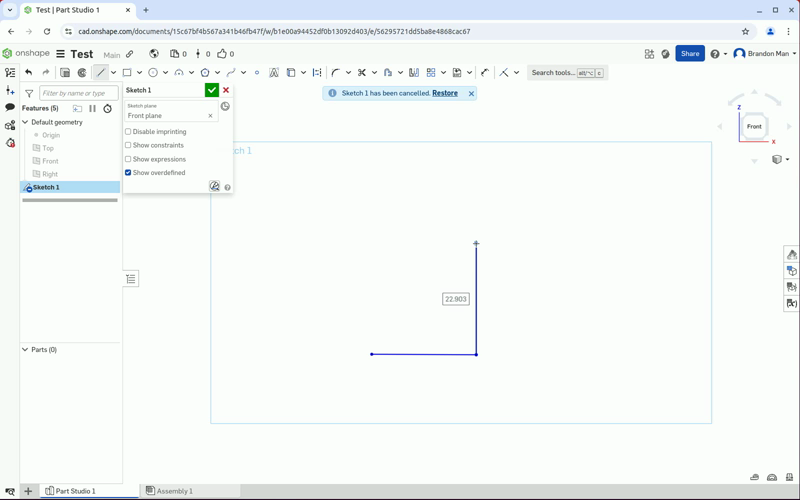
mouse_move(506, 243)
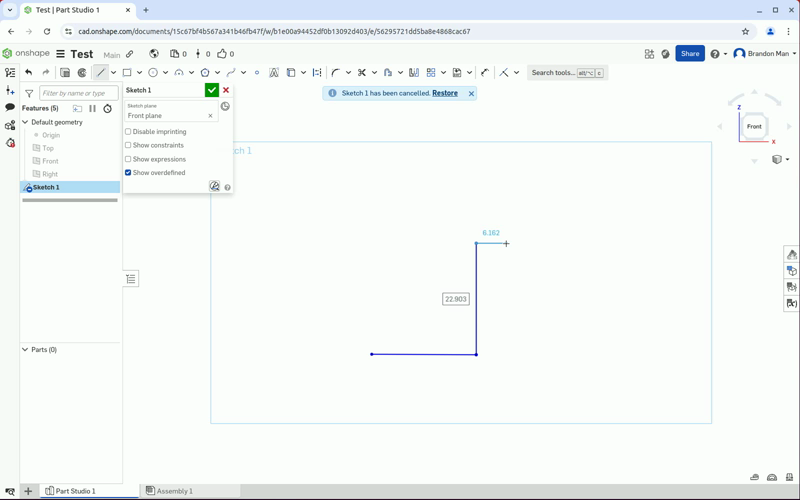
mouse_move(424, 243)
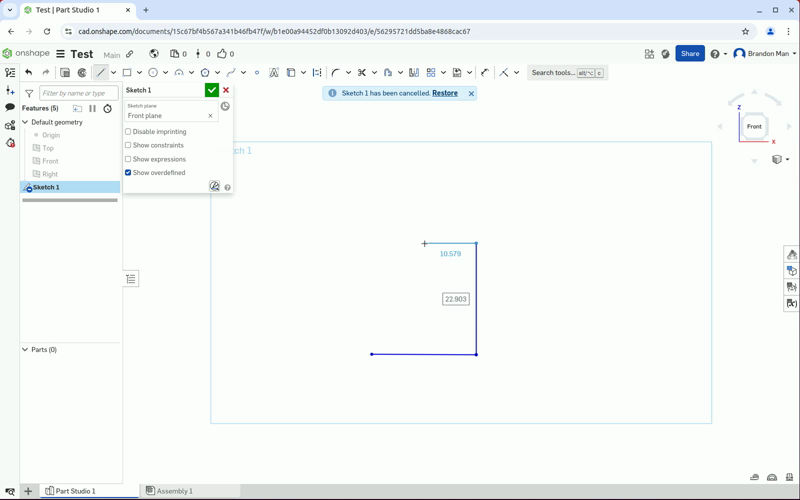
click(424, 243)
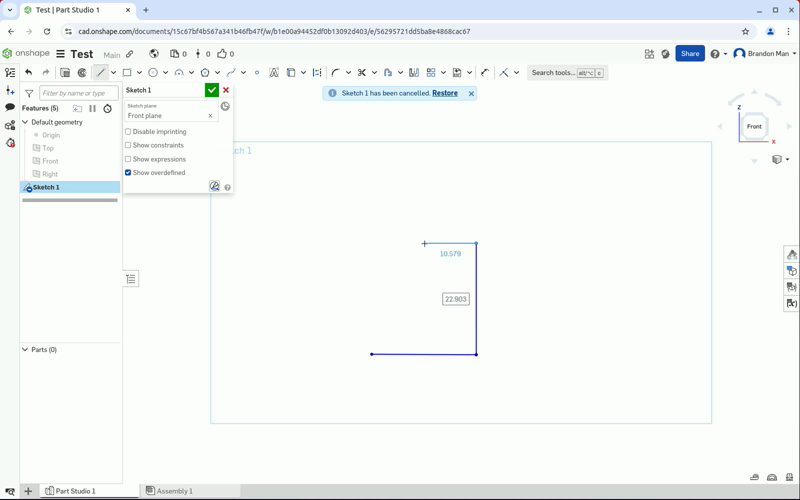
key_up(shift)
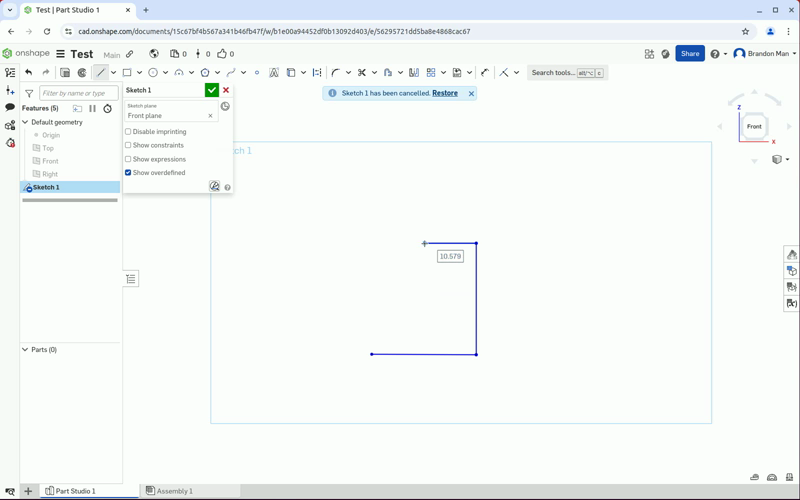
key_down(shift)
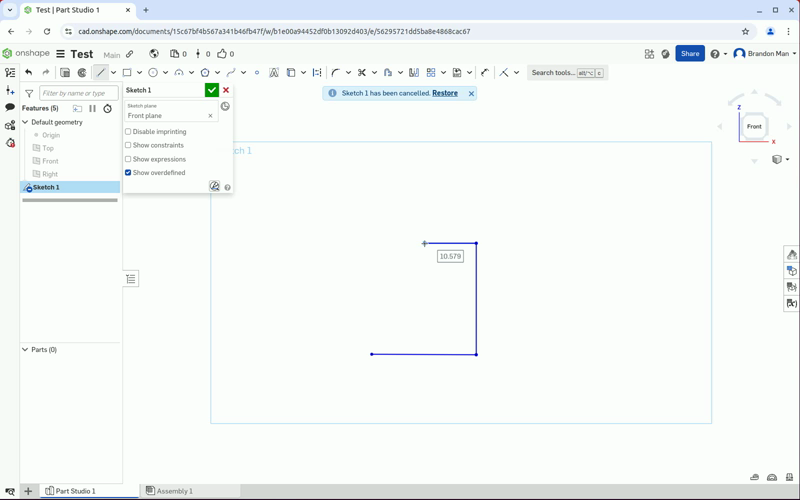
mouse_move(454, 243)
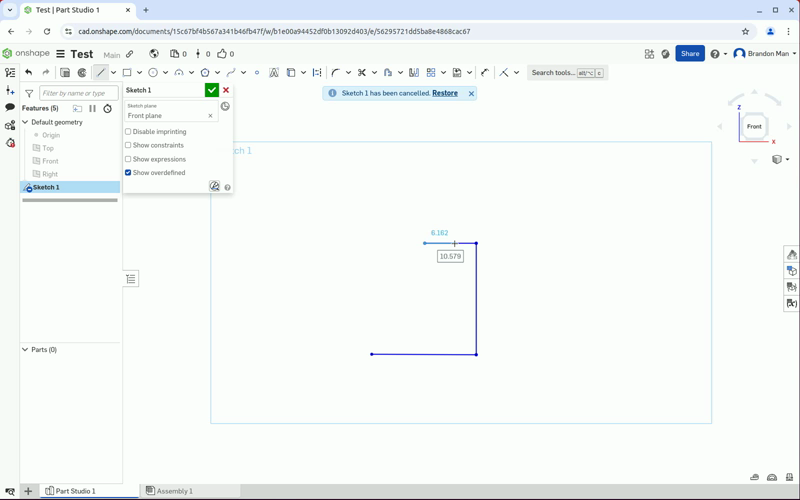
mouse_move(424, 300)
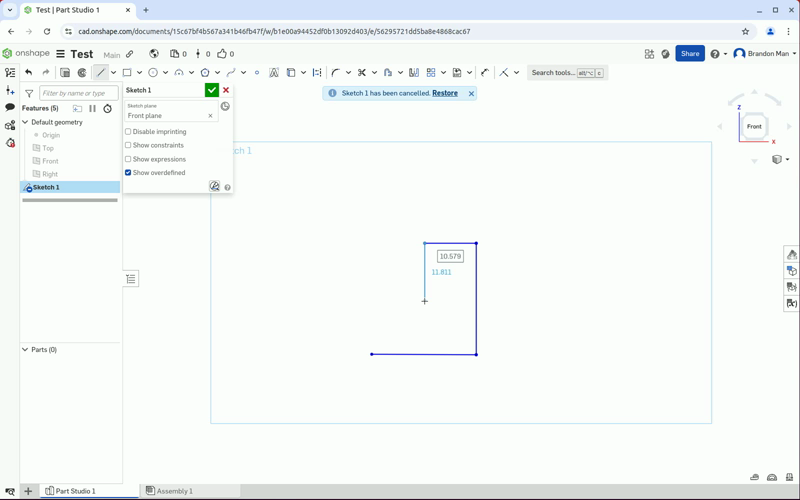
click(424, 300)
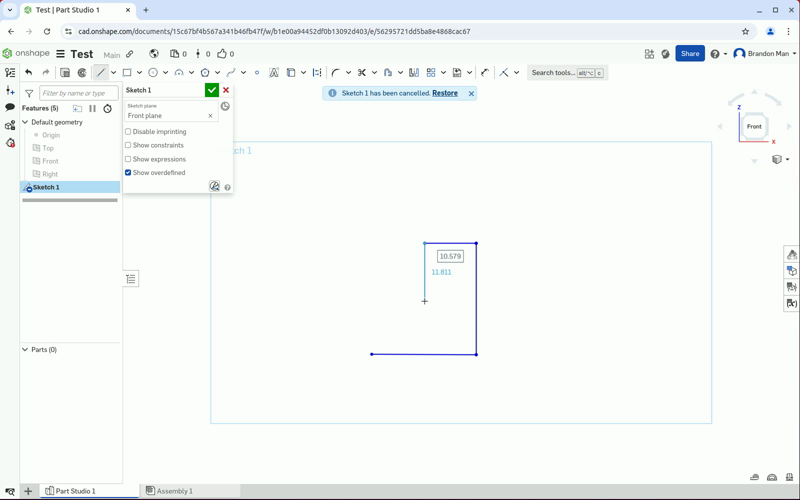
key_up(shift)
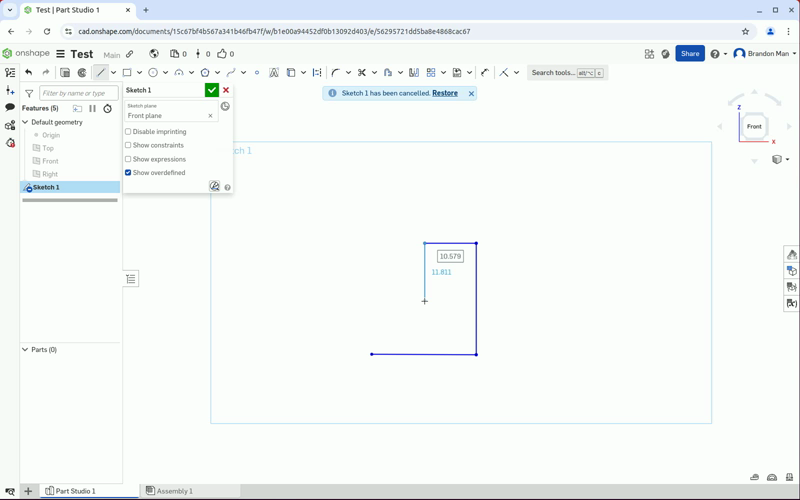
key_down(shift)
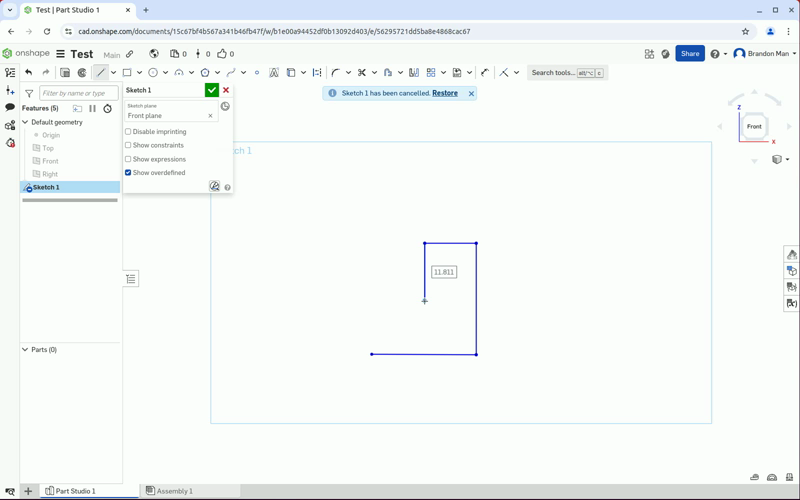
mouse_move(454, 300)
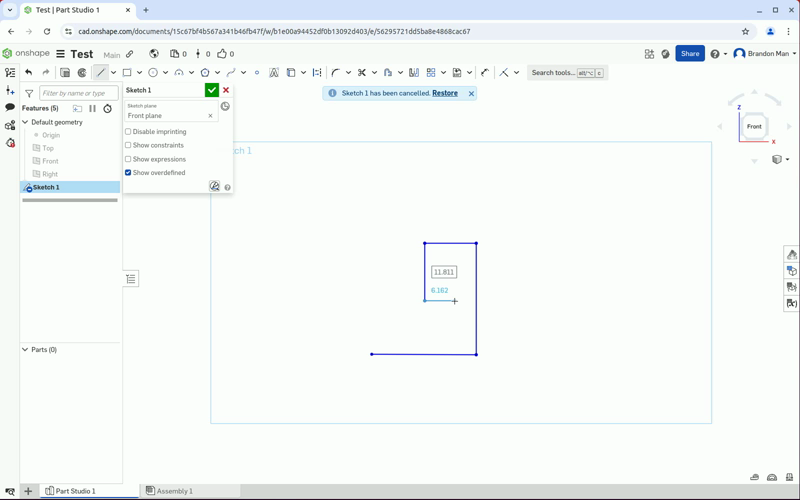
mouse_move(422, 300)
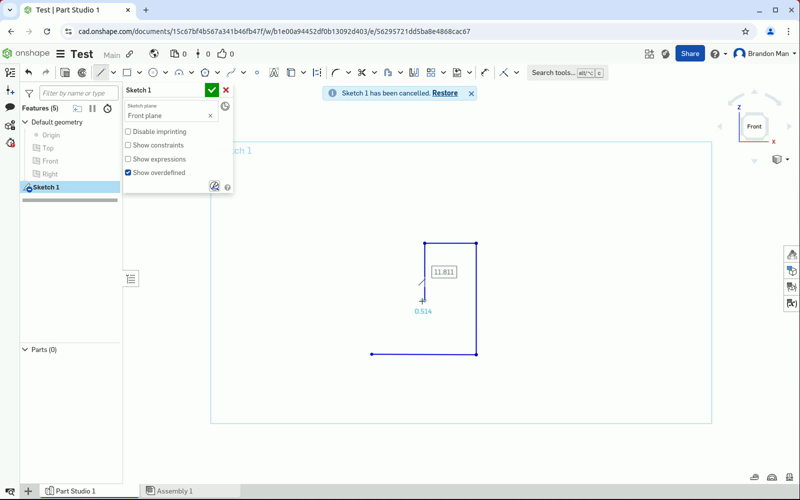
scroll(6)
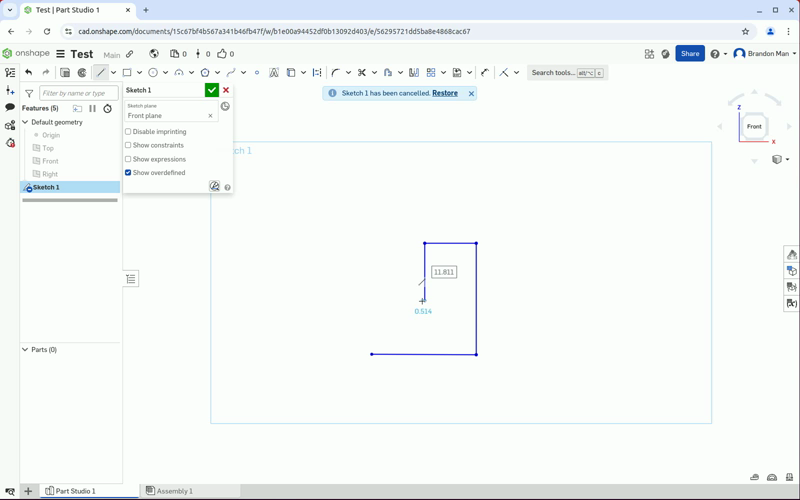
scroll(6)
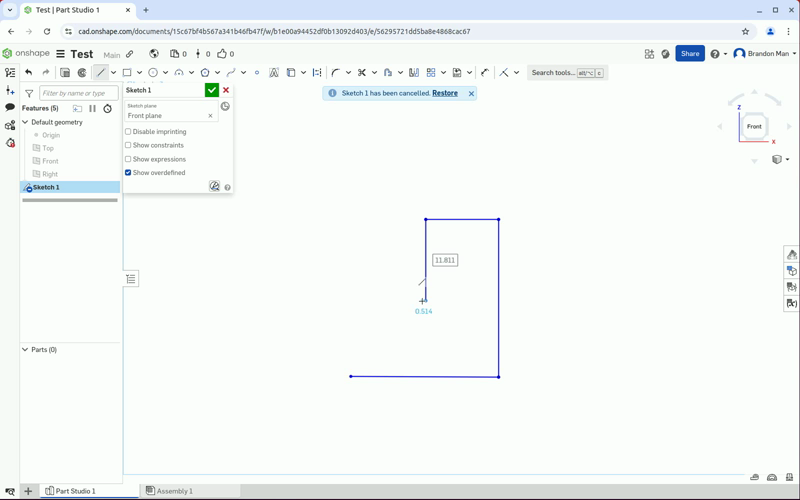
scroll(6)
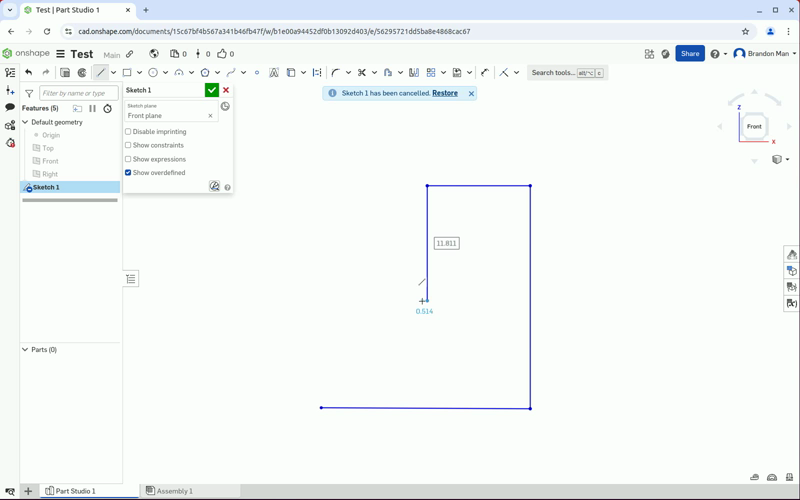
scroll(6)
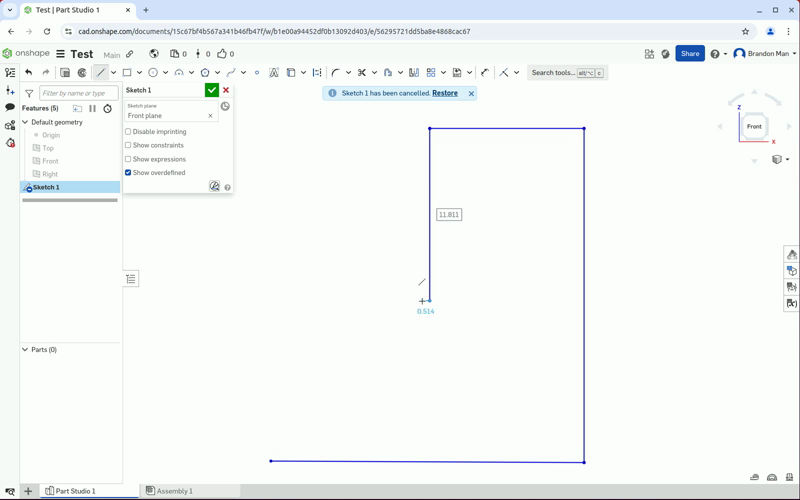
scroll(6)
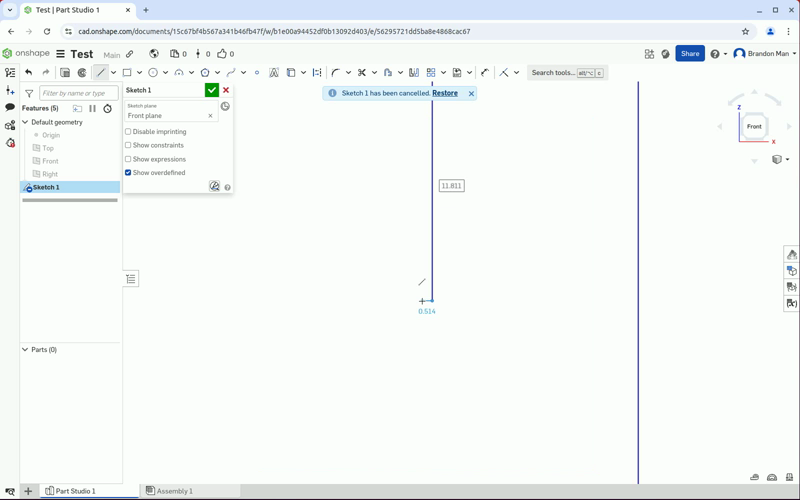
scroll(6)
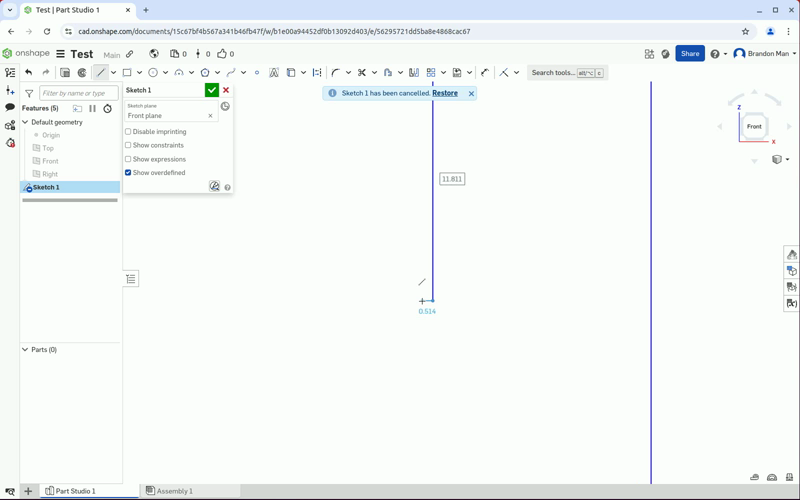
scroll(6)
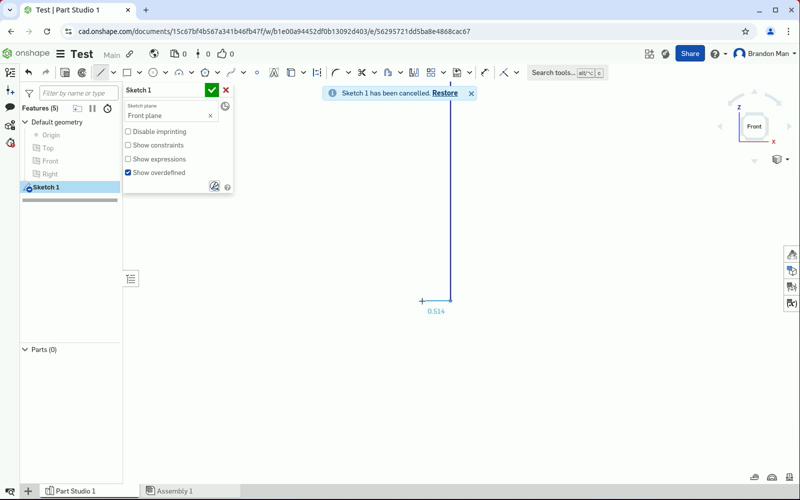
click(422, 300)
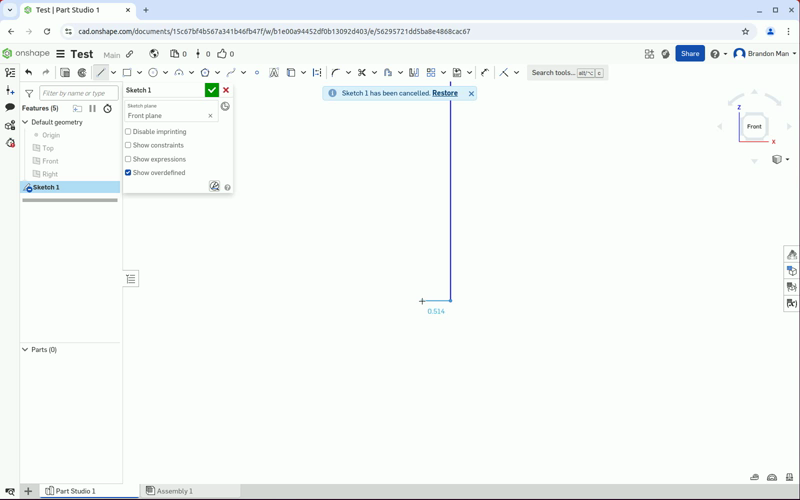
scroll(-6)
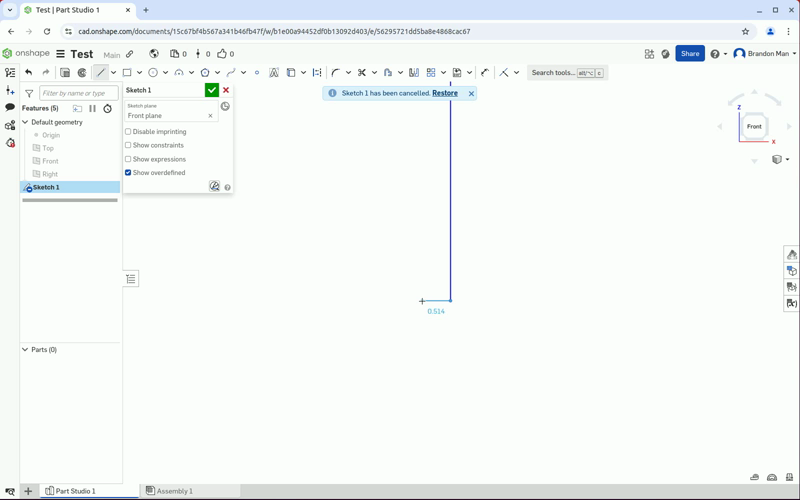
scroll(-6)
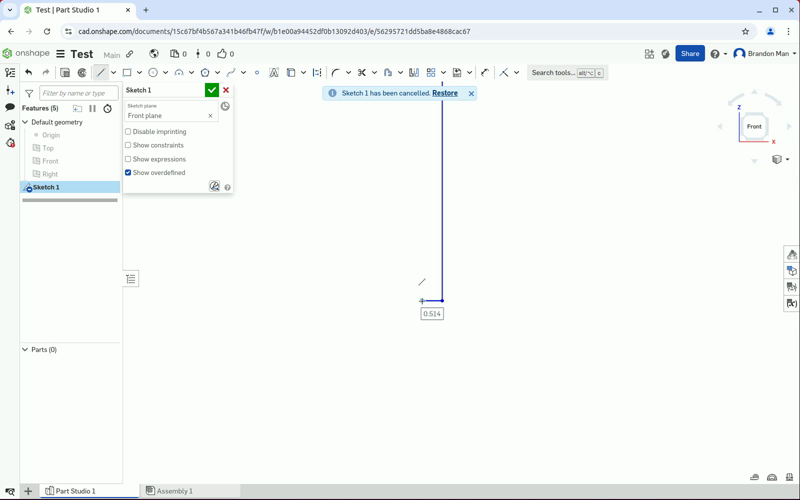
scroll(-6)
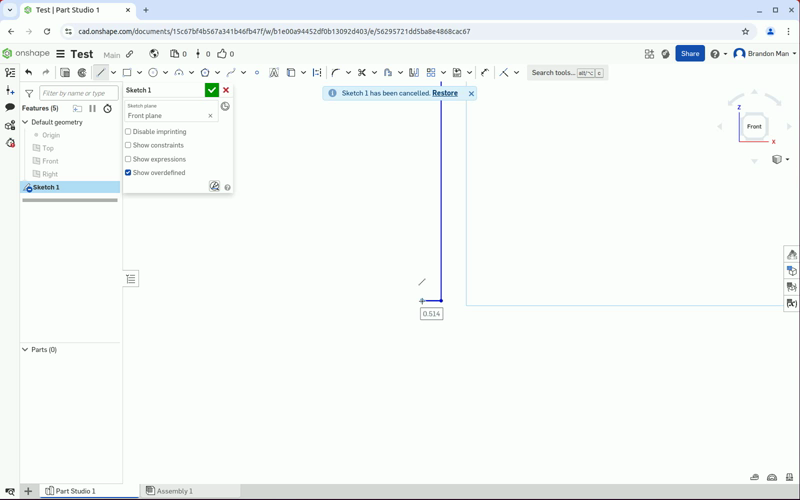
scroll(-6)
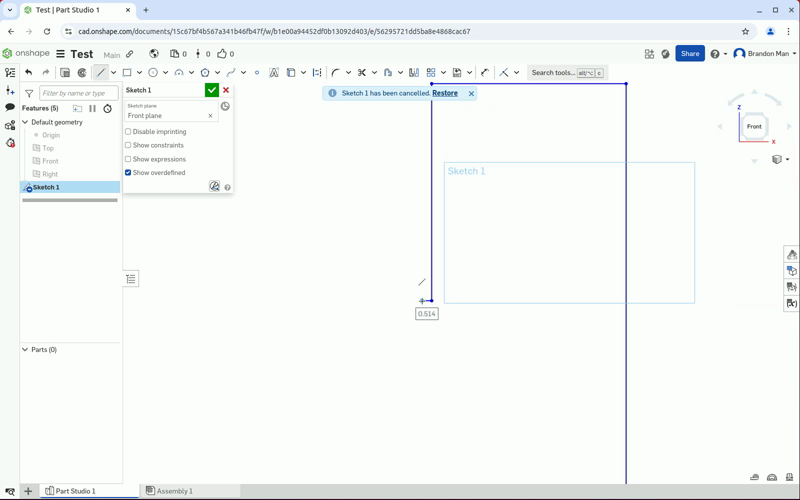
scroll(-6)
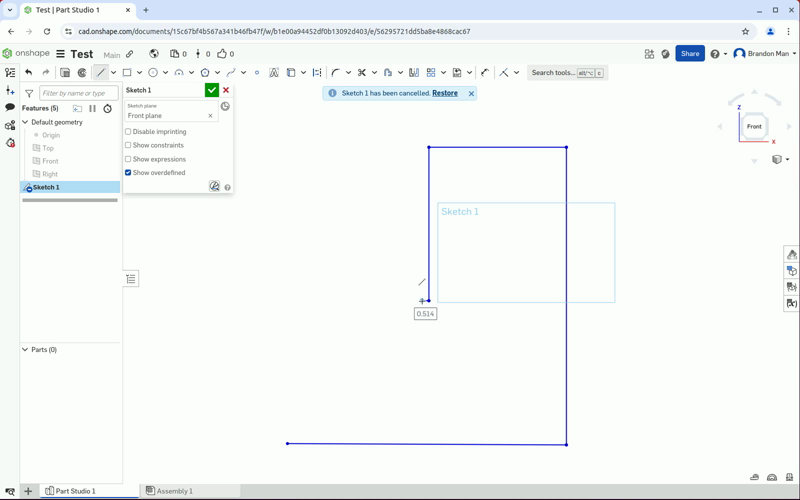
scroll(-6)
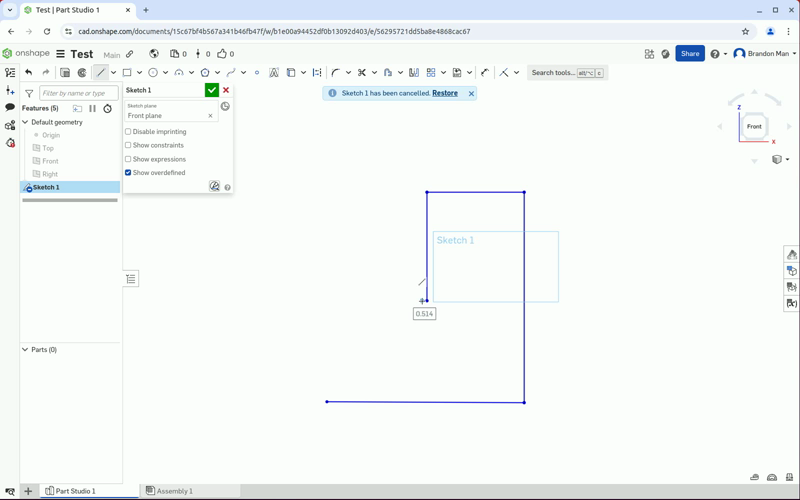
scroll(-6)
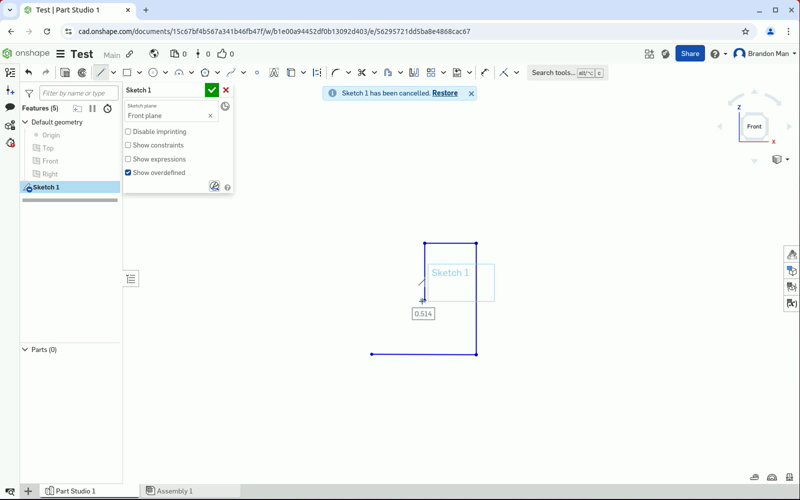
key_up(shift)
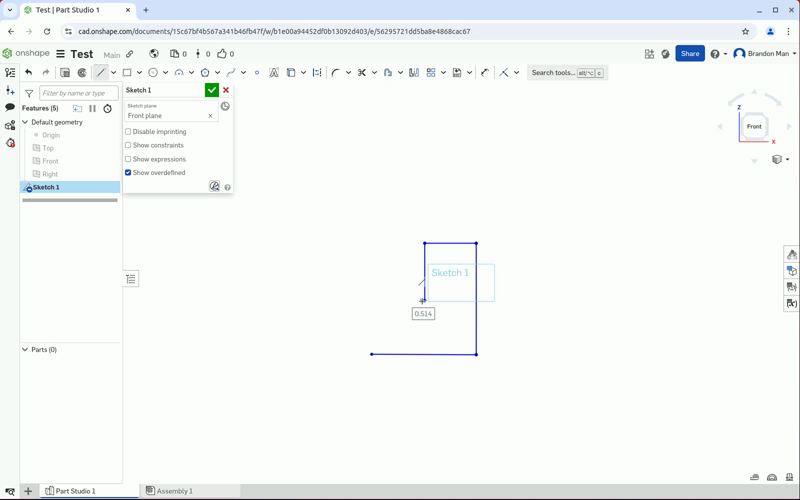
key_down(shift)
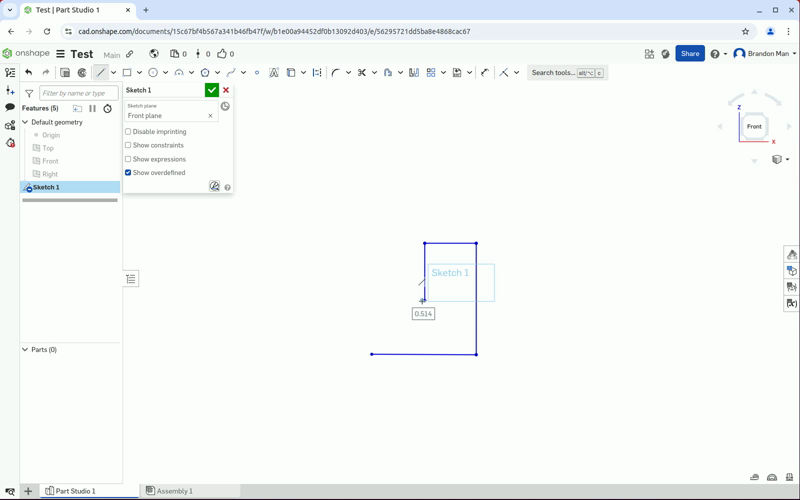
mouse_move(452, 300)
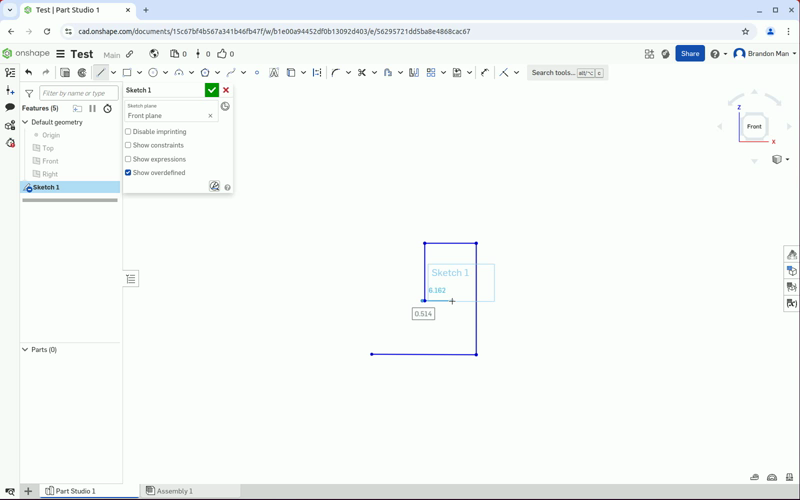
mouse_move(422, 243)
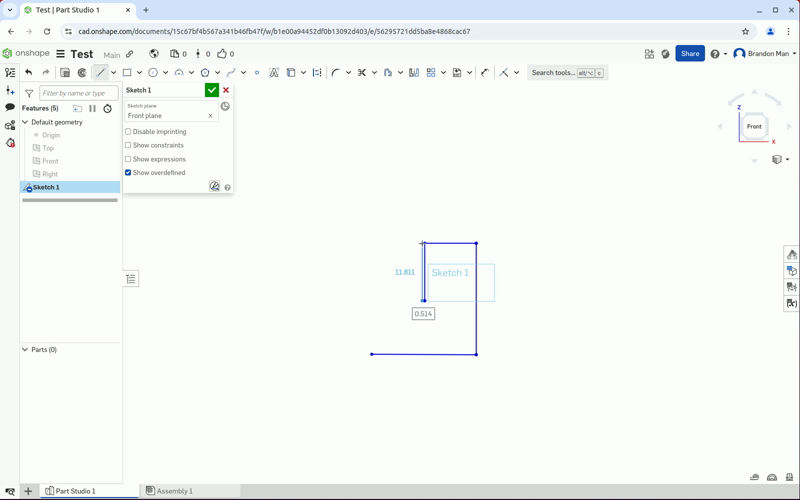
scroll(6)
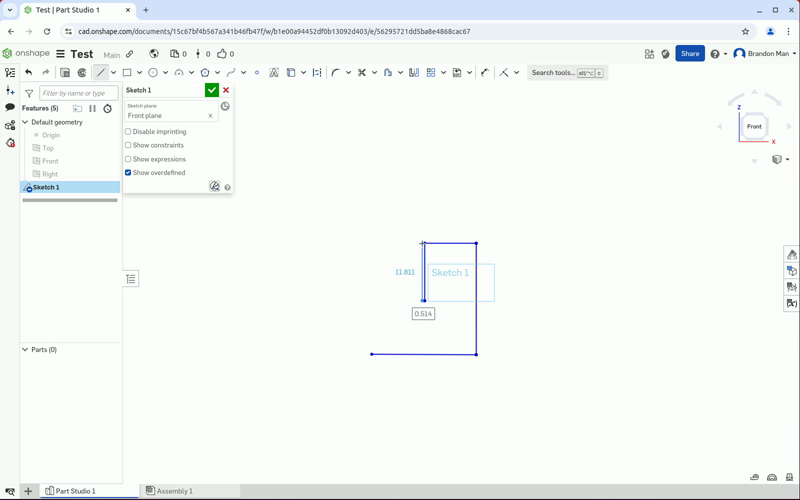
scroll(6)
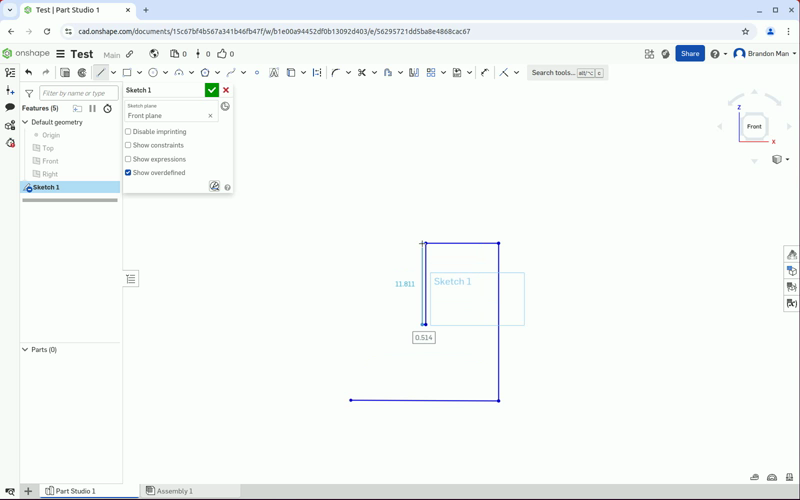
scroll(6)
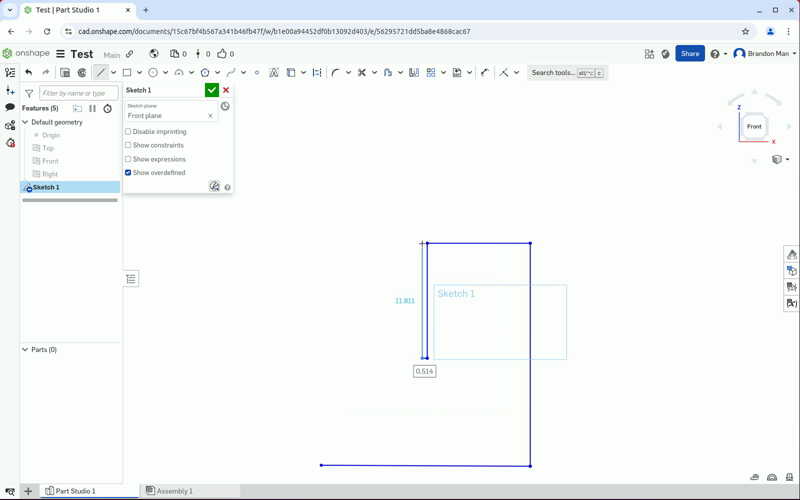
scroll(6)
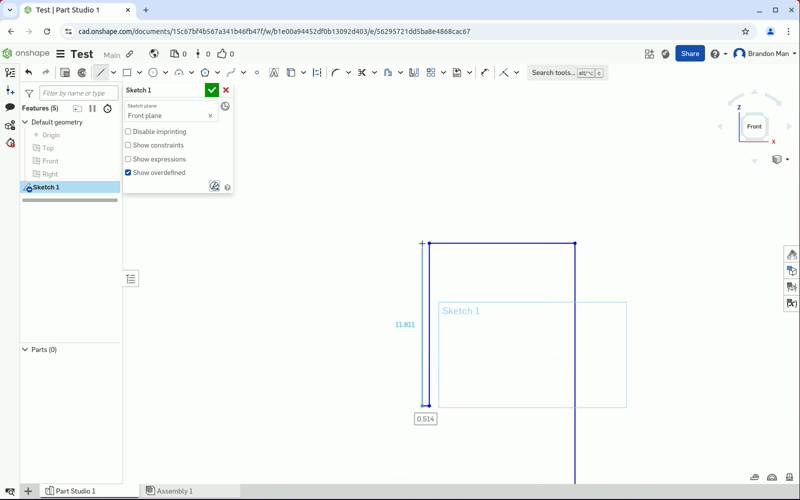
scroll(6)
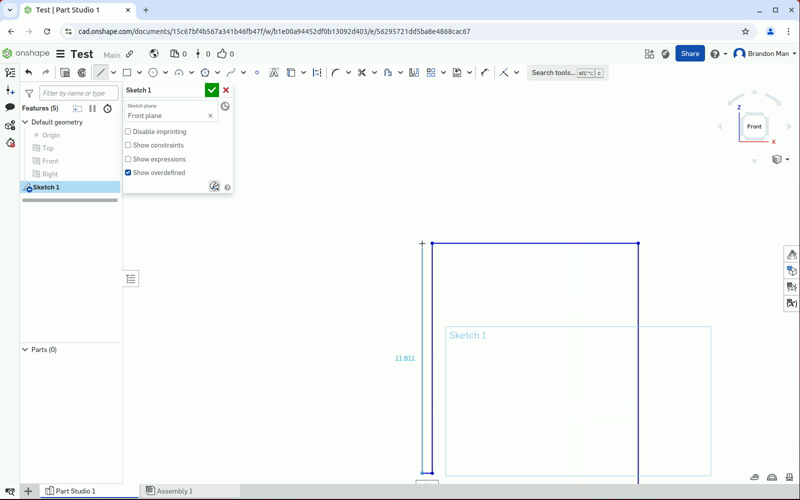
scroll(6)
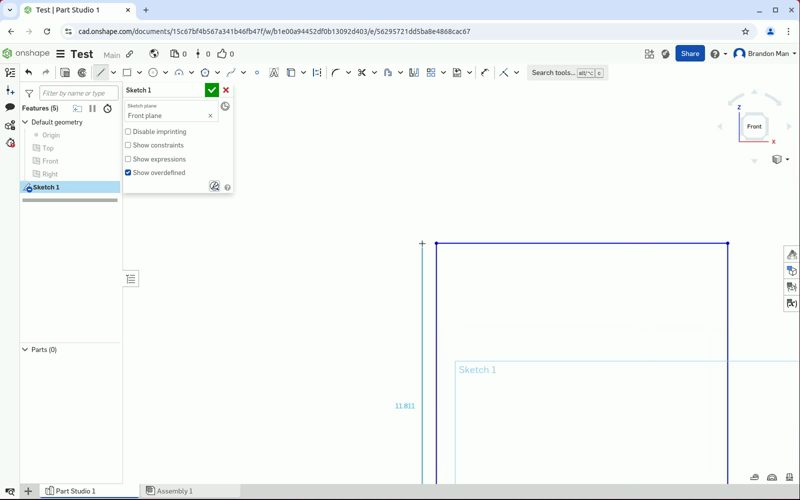
scroll(6)
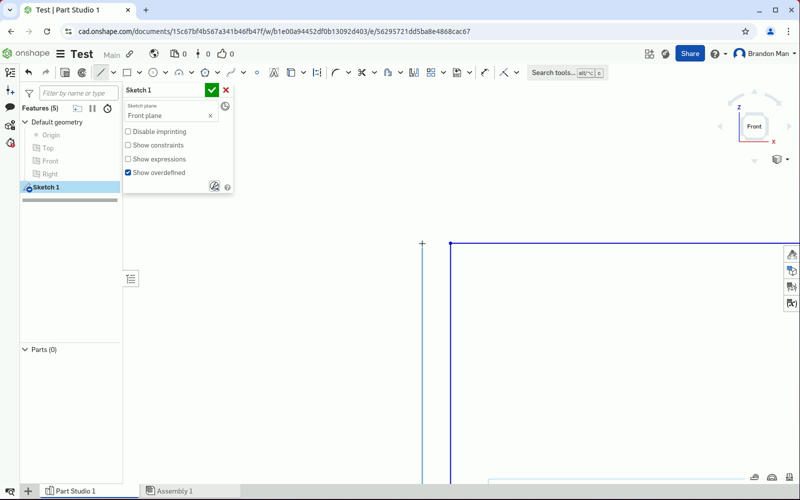
click(422, 243)
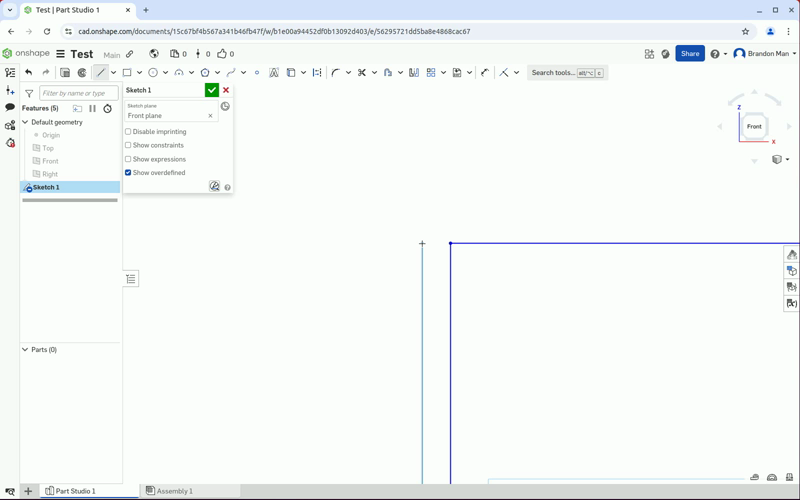
scroll(-6)
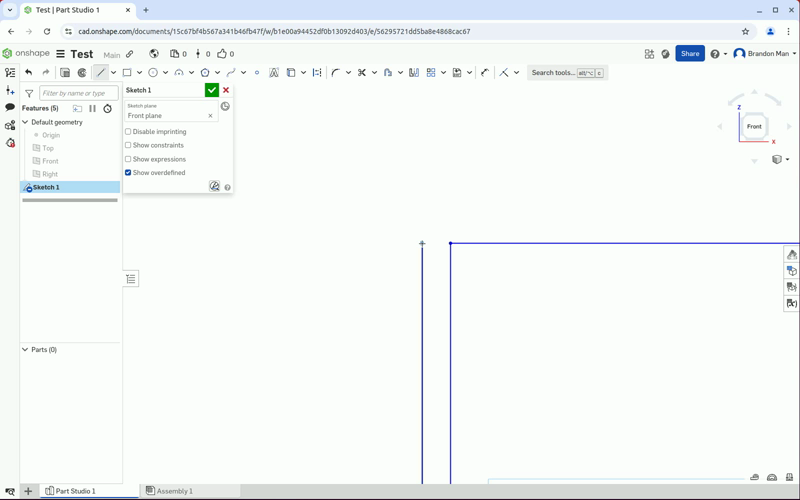
scroll(-6)
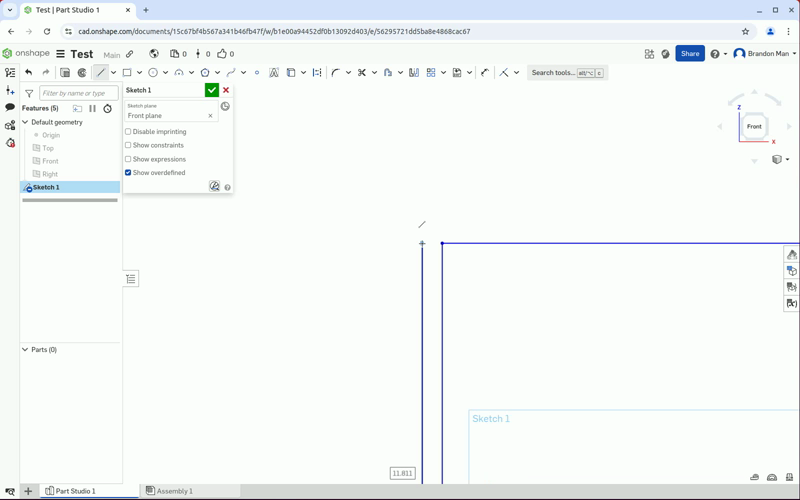
scroll(-6)
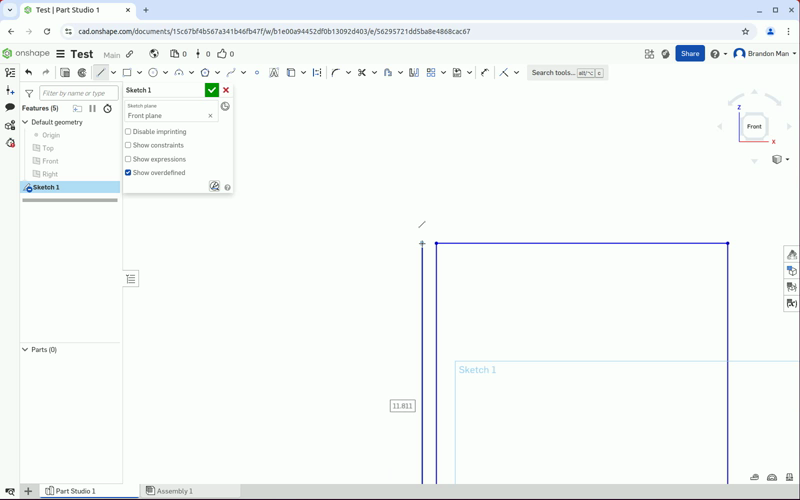
scroll(-6)
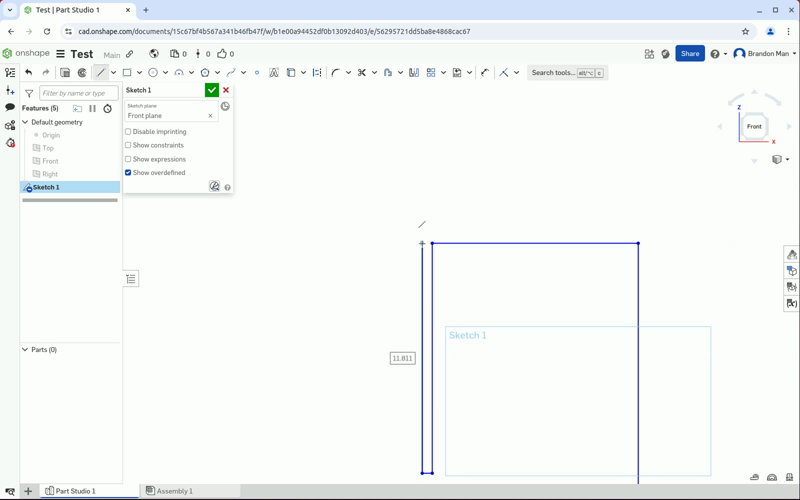
scroll(-6)
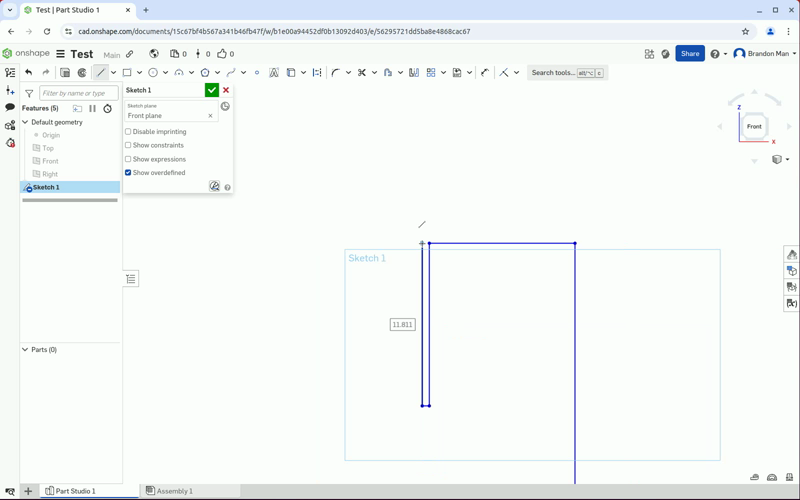
scroll(-6)
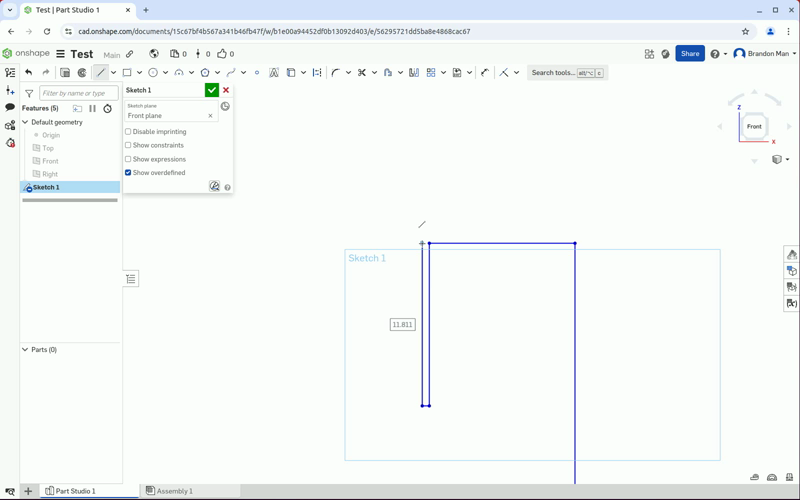
scroll(-6)
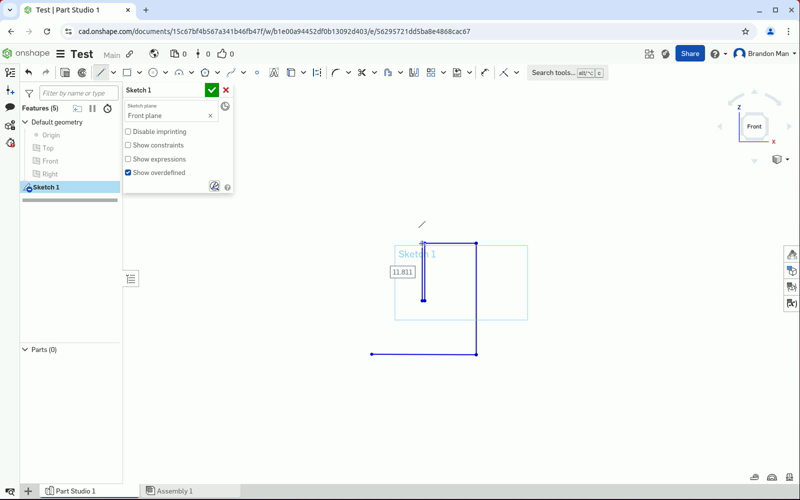
key_up(shift)
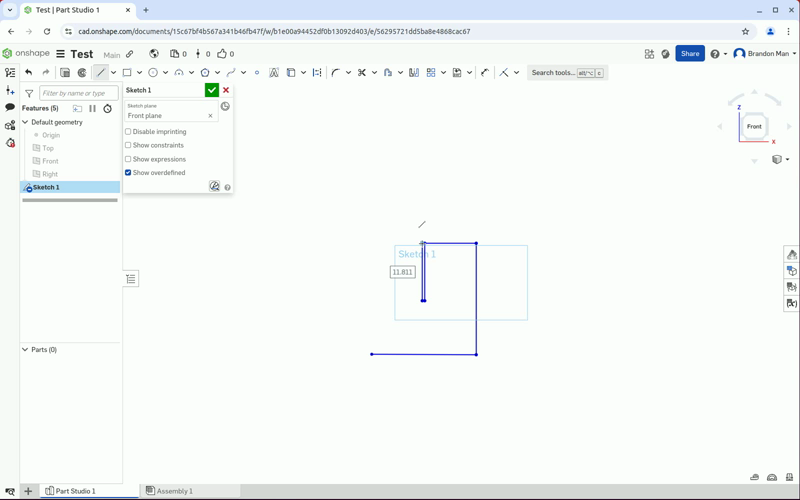
key_down(shift)
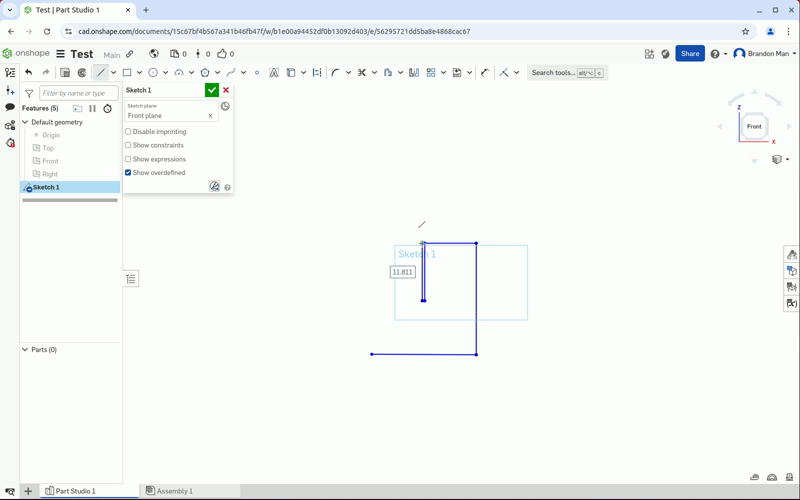
mouse_move(452, 243)
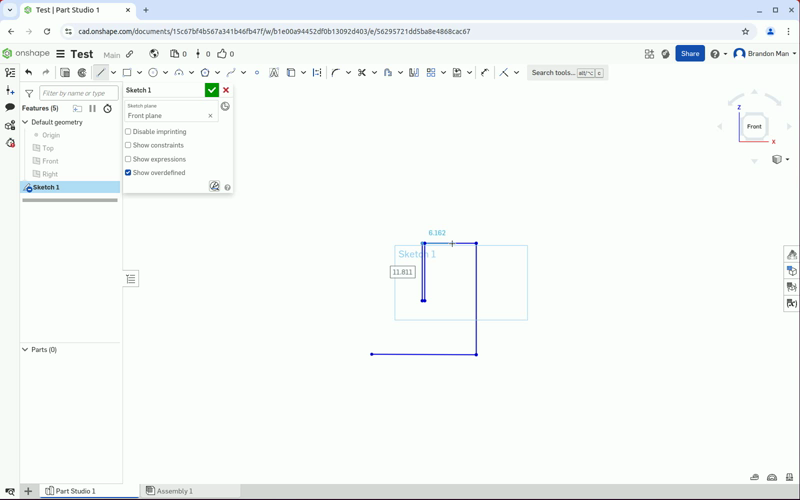
mouse_move(371, 243)
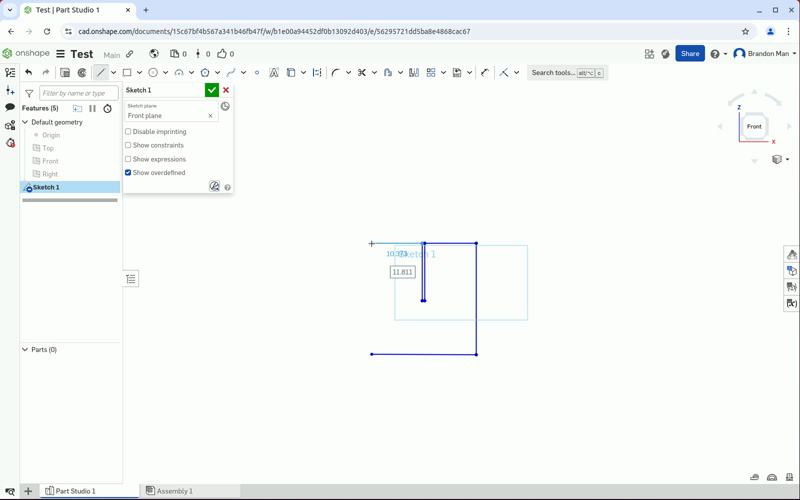
click(371, 243)
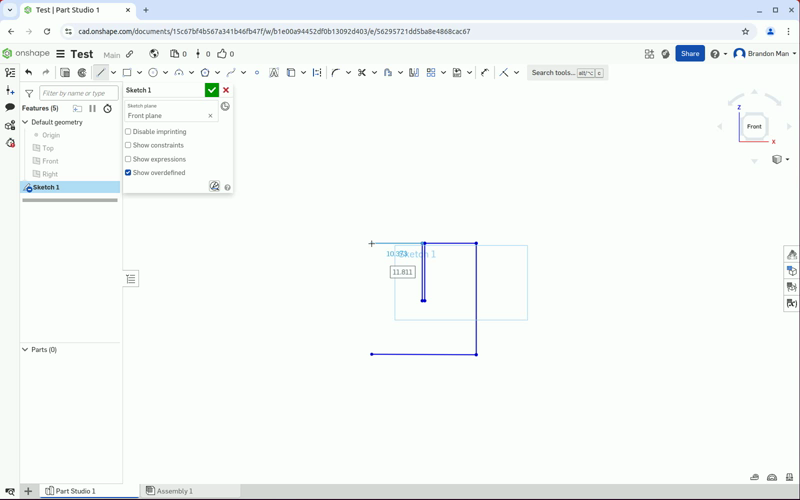
key_up(shift)
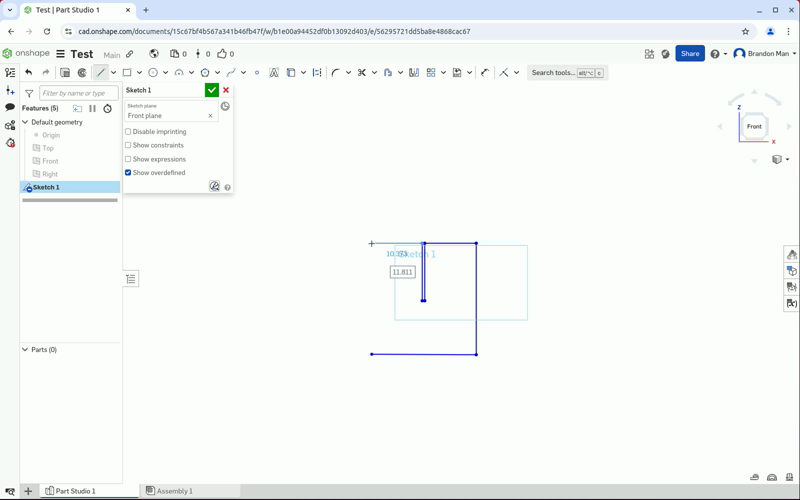
key_down(shift)
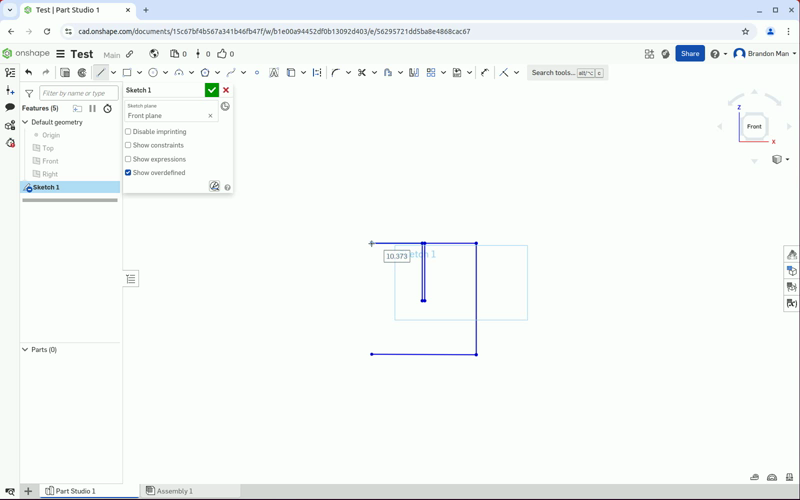
mouse_move(371, 354)
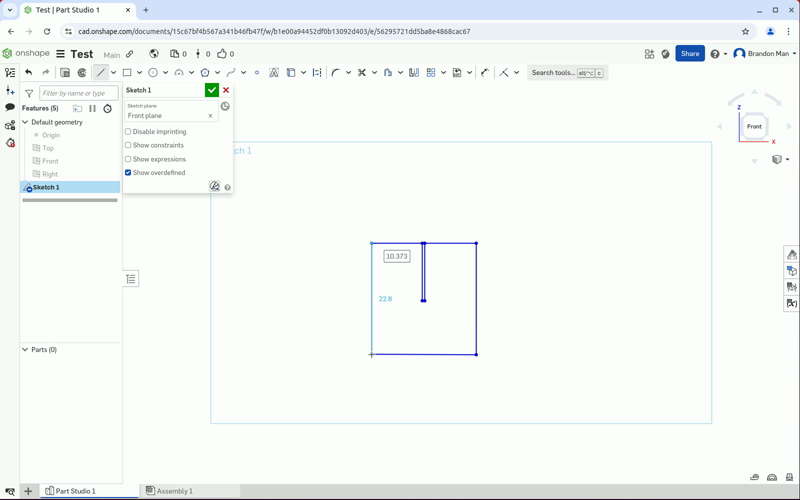
key_up(shift)
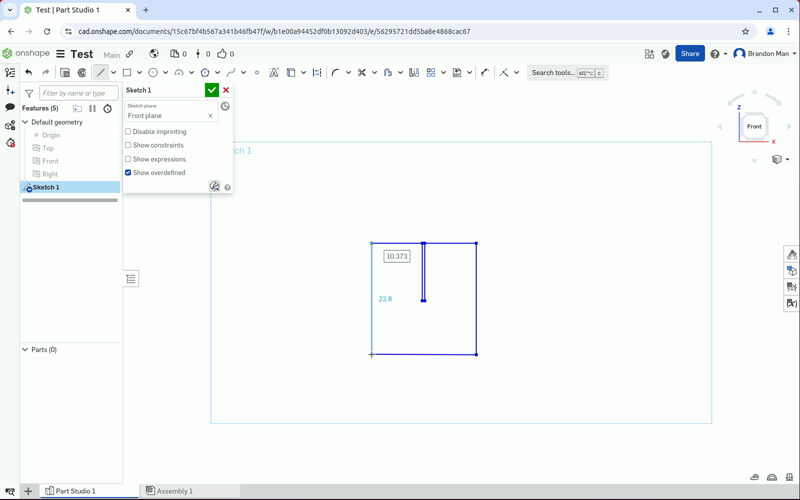
click(371, 354)
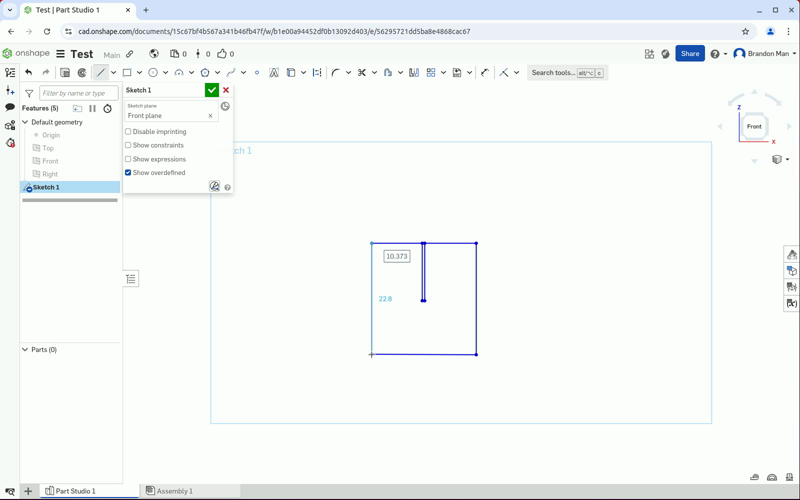
key(esc)
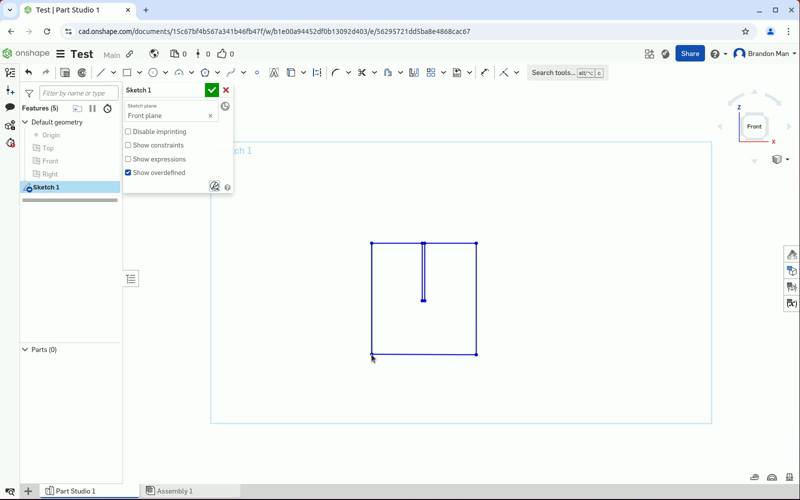
mouse_move(464, 321)
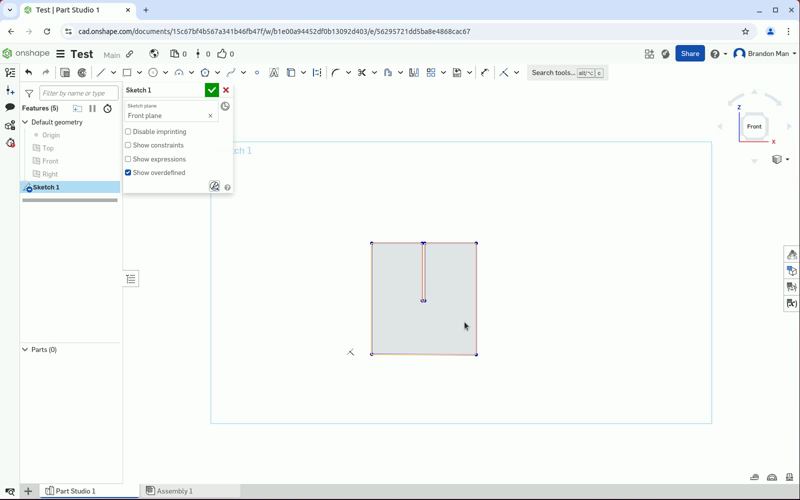
click(464, 321)
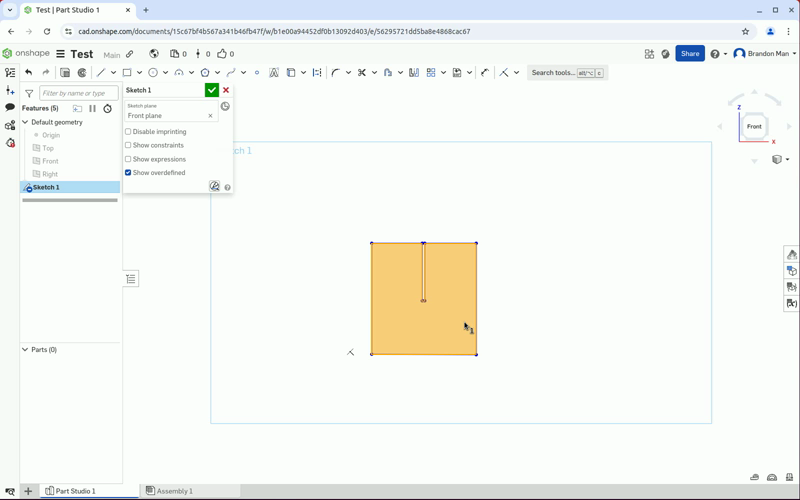
mouse_move(73, 352)
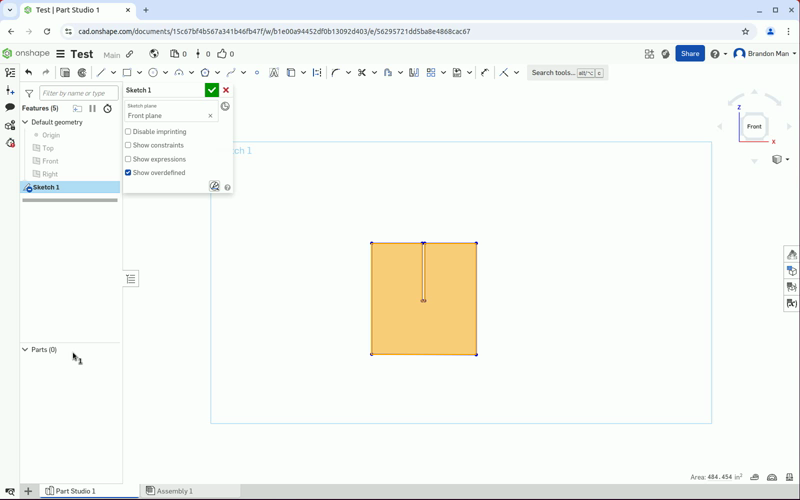
key(shift+y)
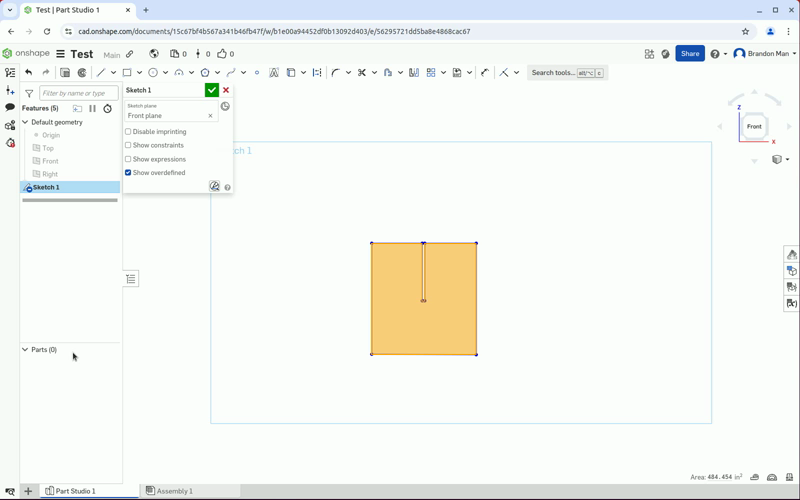
key(shift+e)
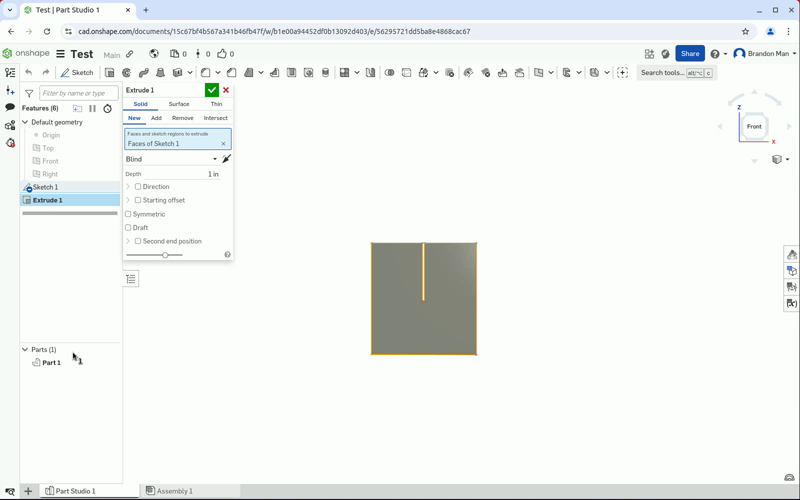
mouse_move(143, 106)
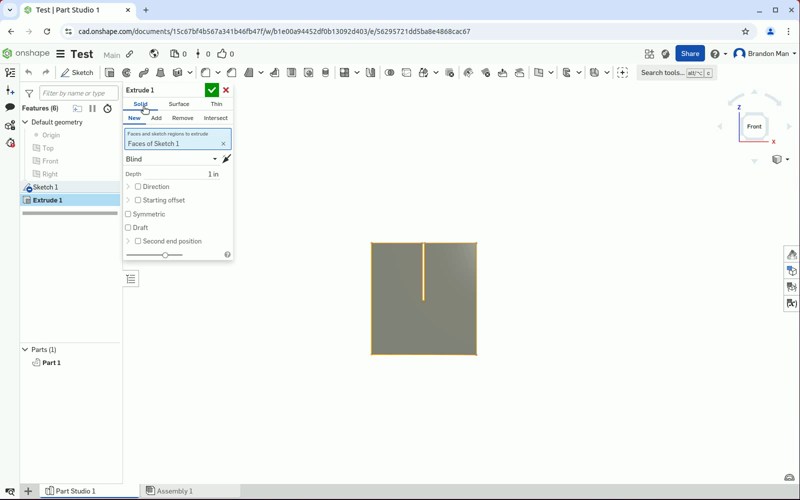
click(143, 106)
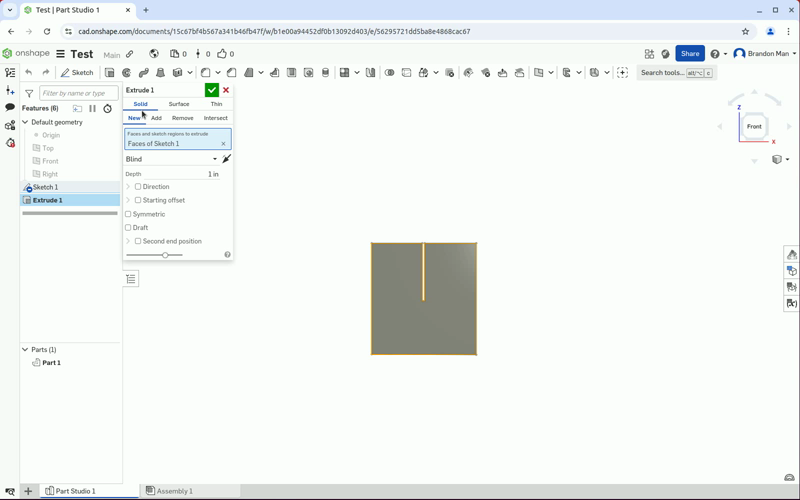
mouse_move(137, 120)
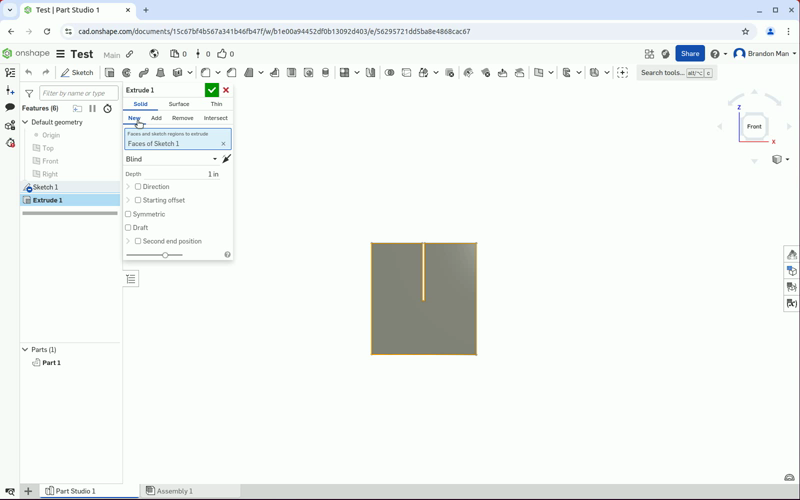
click(137, 120)
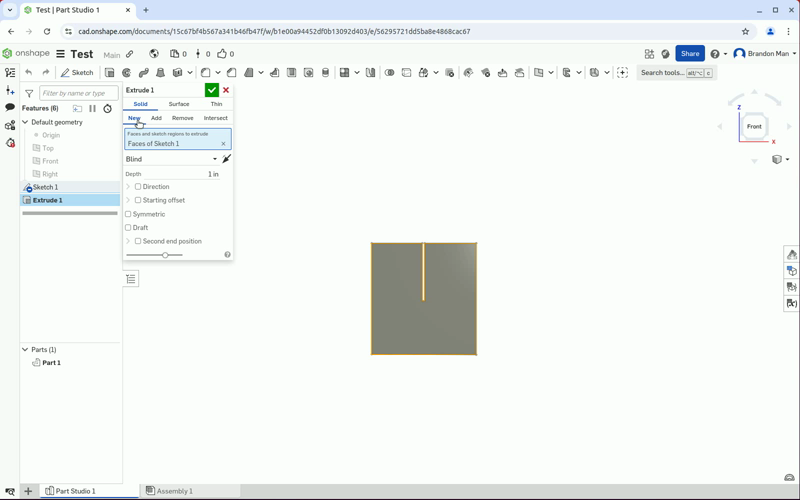
key(tab, 4)
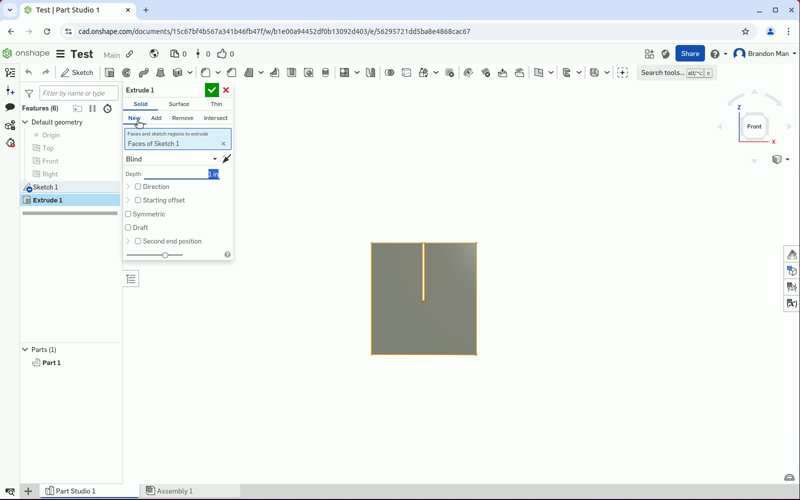
text(0.241)
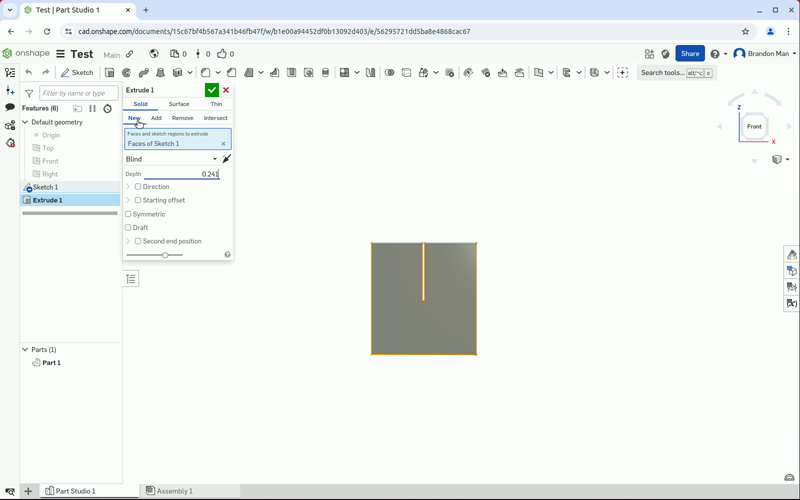
key(enter)
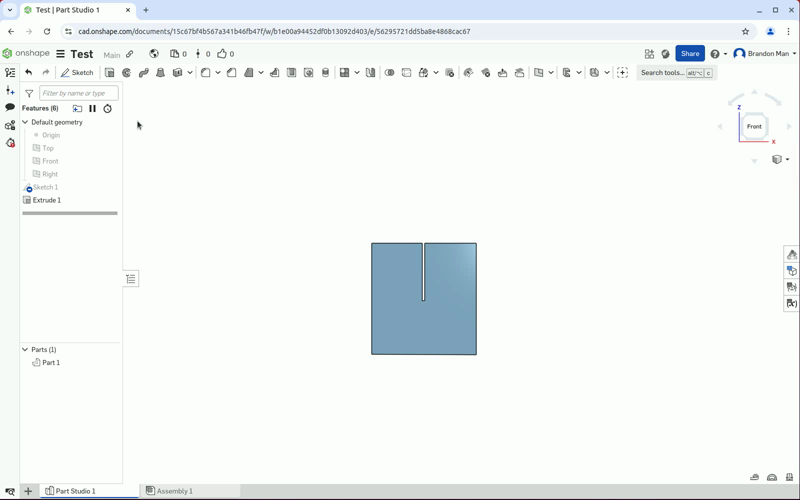
key(shift+h)
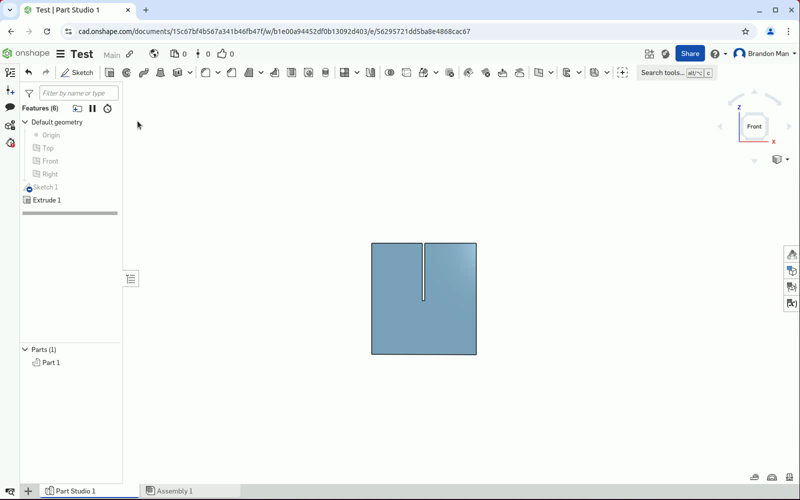
key(shift+h)
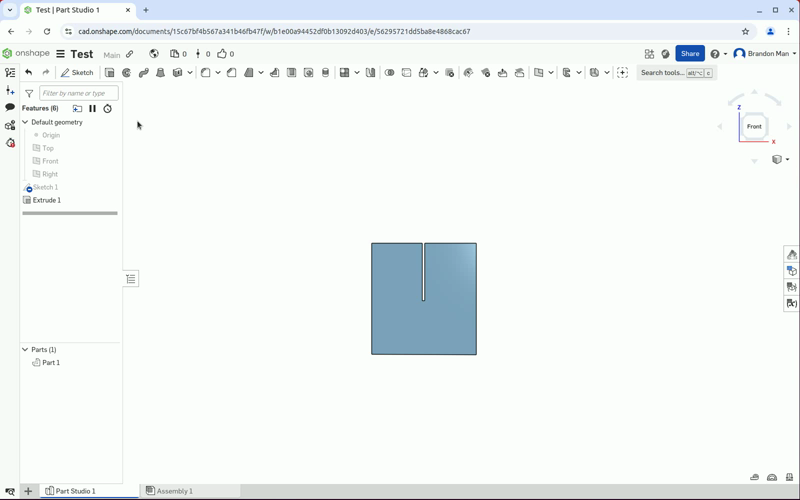
mouse_move(73, 189)
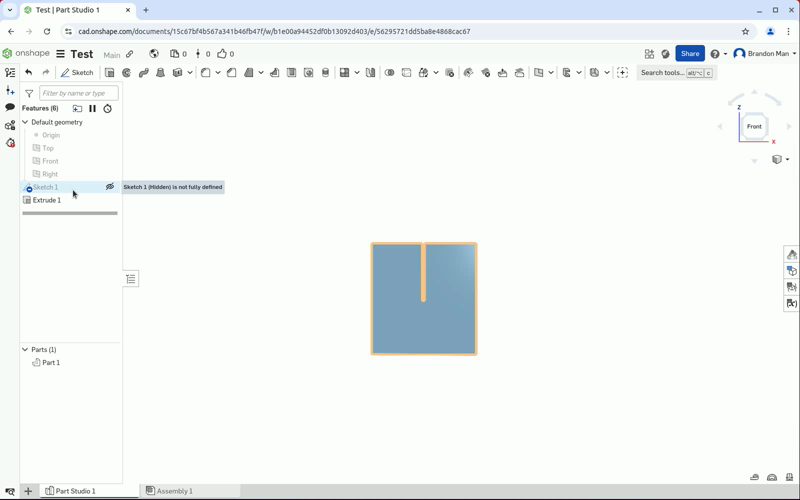
click(73, 189)
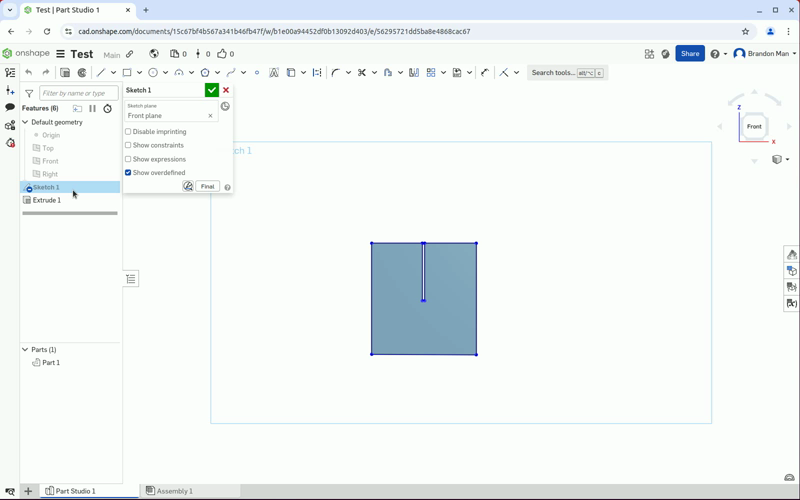
mouse_move(229, 92)
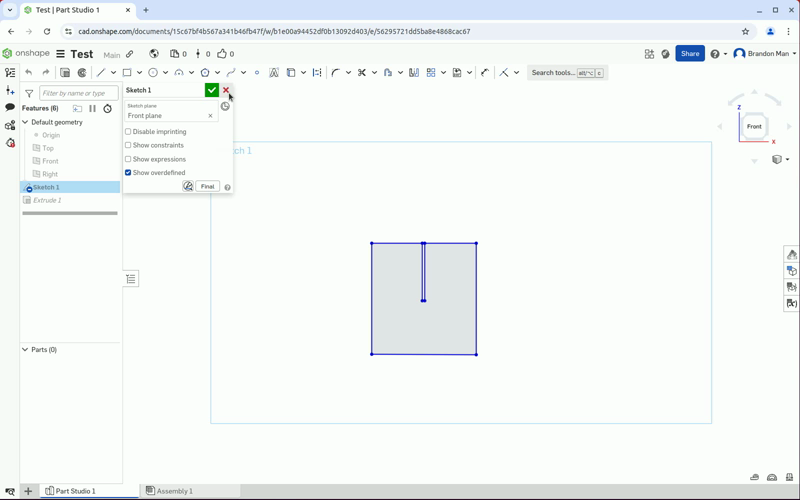
click(229, 92)
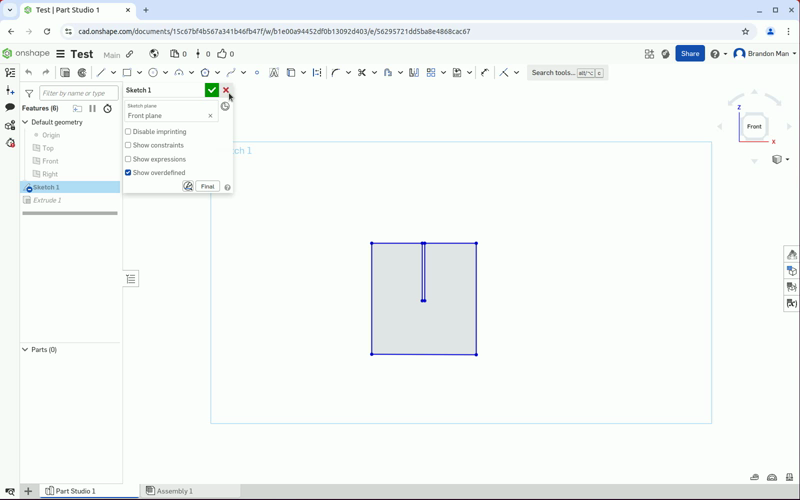
key(shift+s)
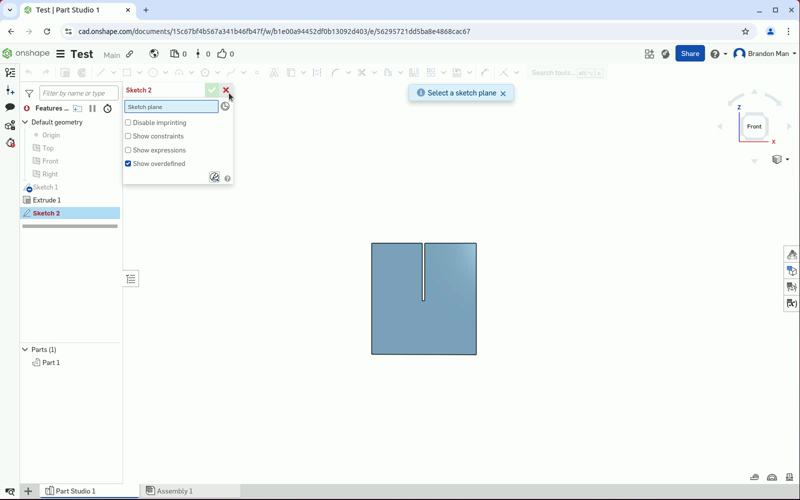
mouse_move(73, 163)
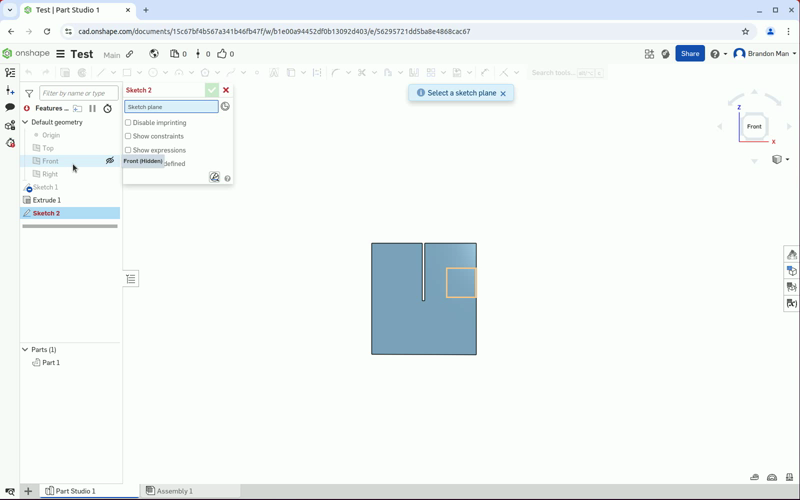
click(73, 163)
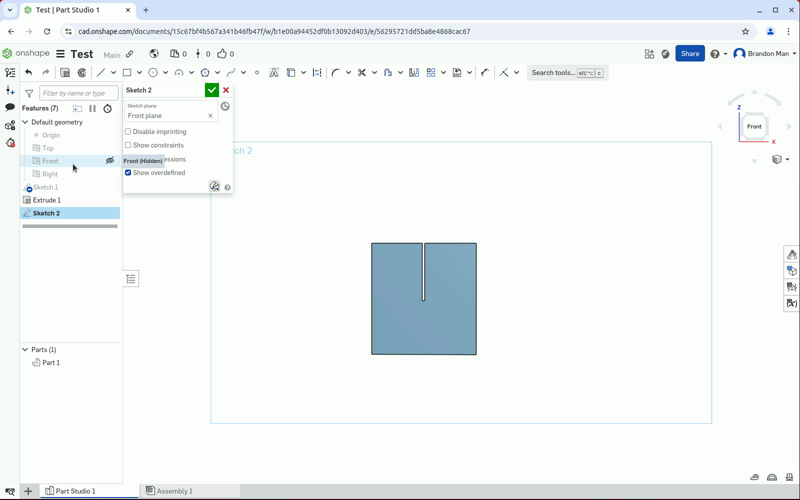
mouse_move(73, 352)
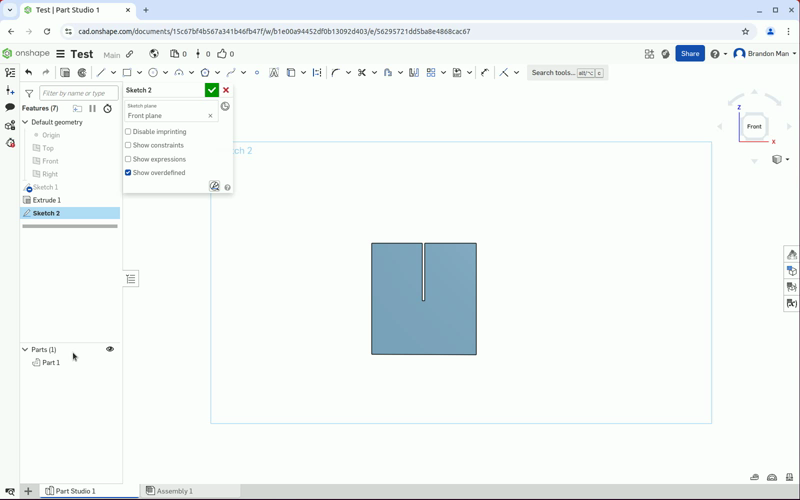
key(y)
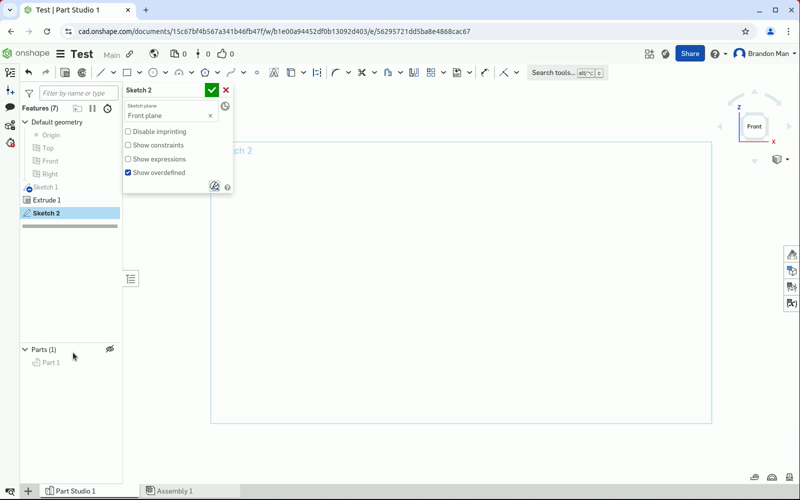
key(l)
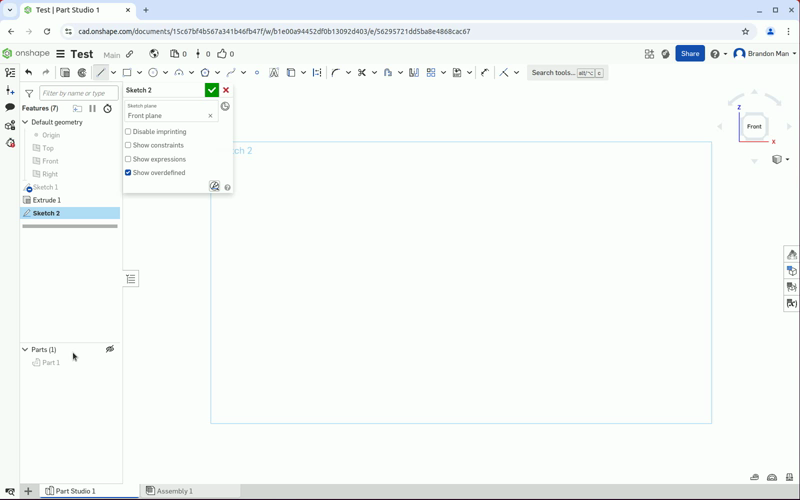
key_down(shift)
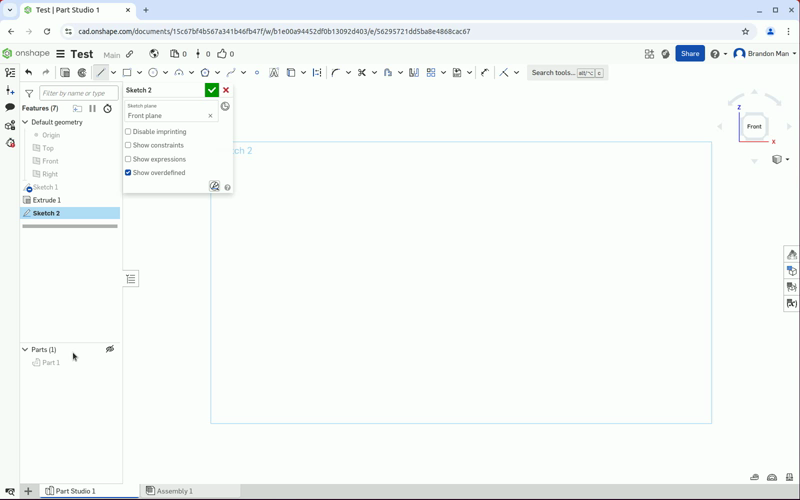
mouse_move(348, 354)
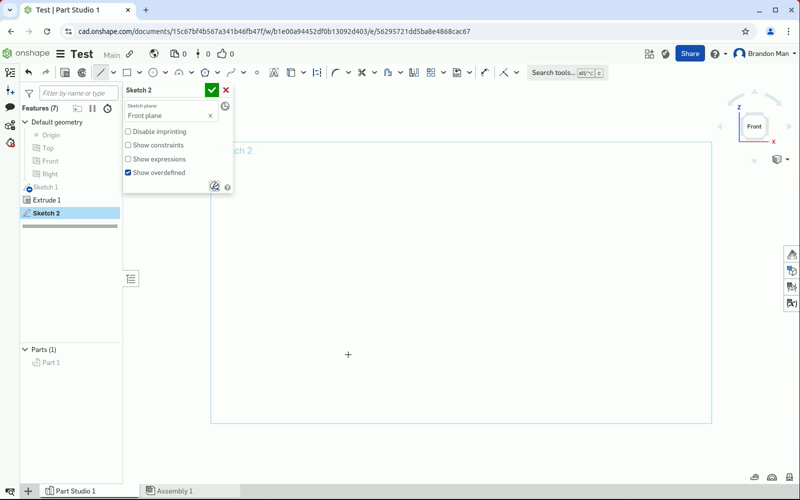
click(348, 354)
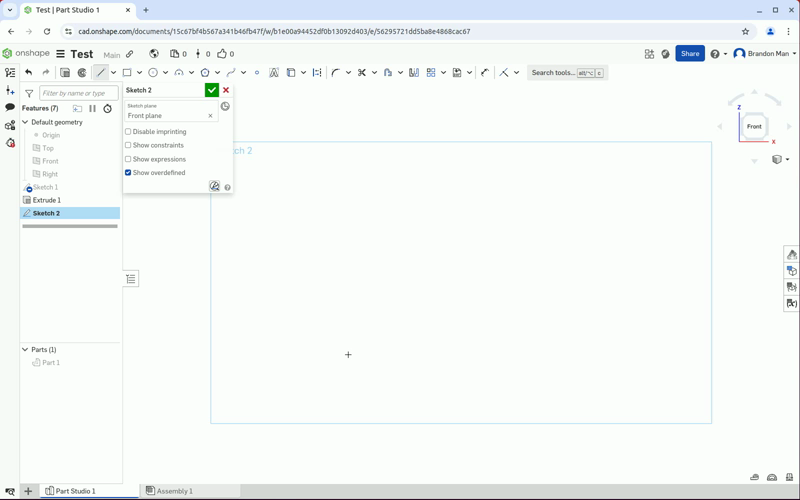
key_up(shift)
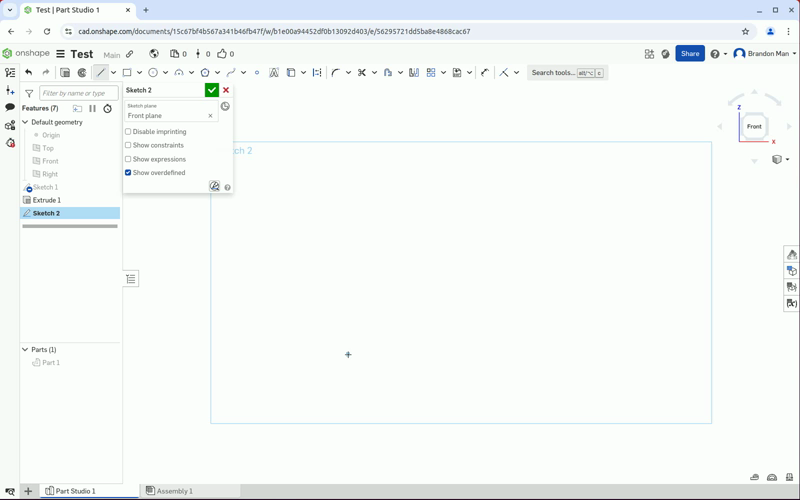
key_down(shift)
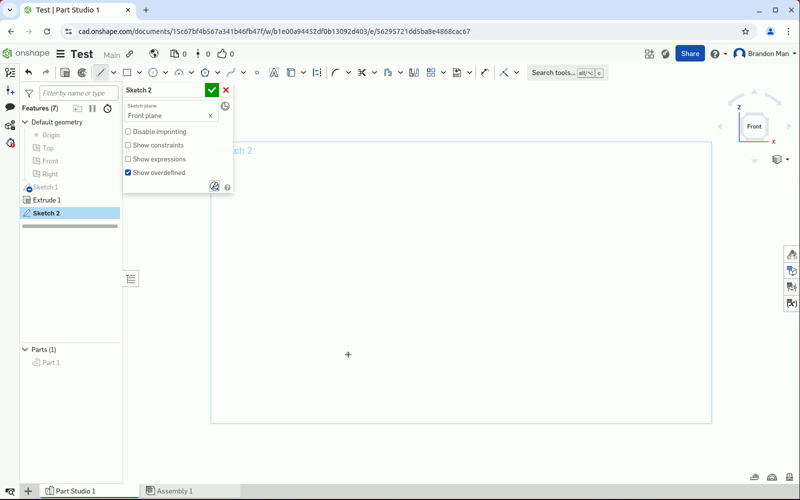
mouse_move(378, 354)
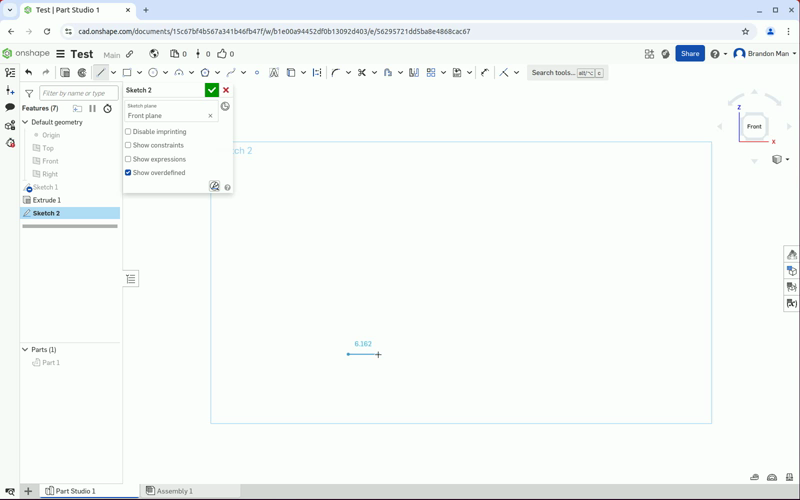
mouse_move(371, 354)
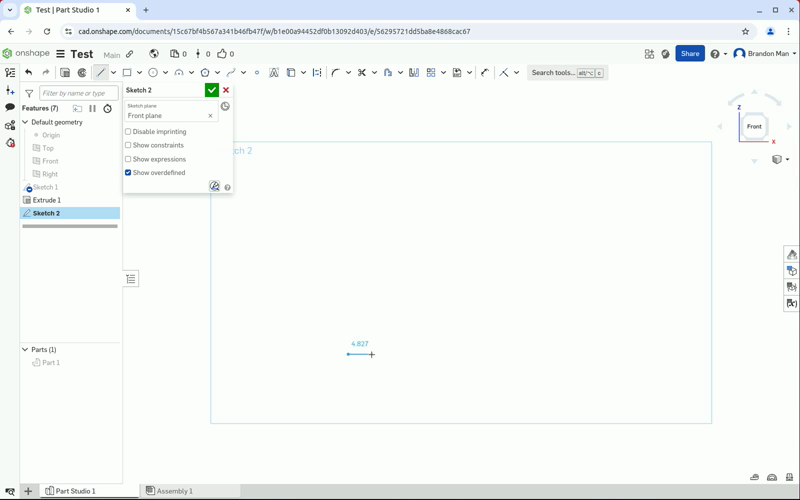
click(371, 354)
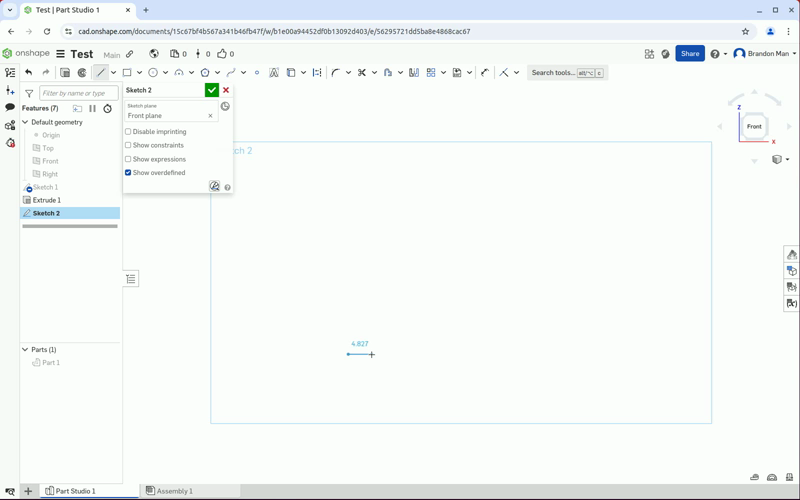
key_up(shift)
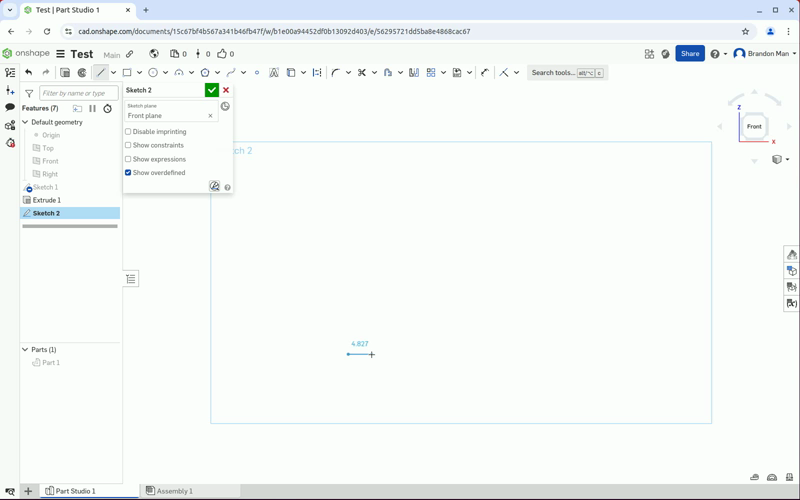
key_down(shift)
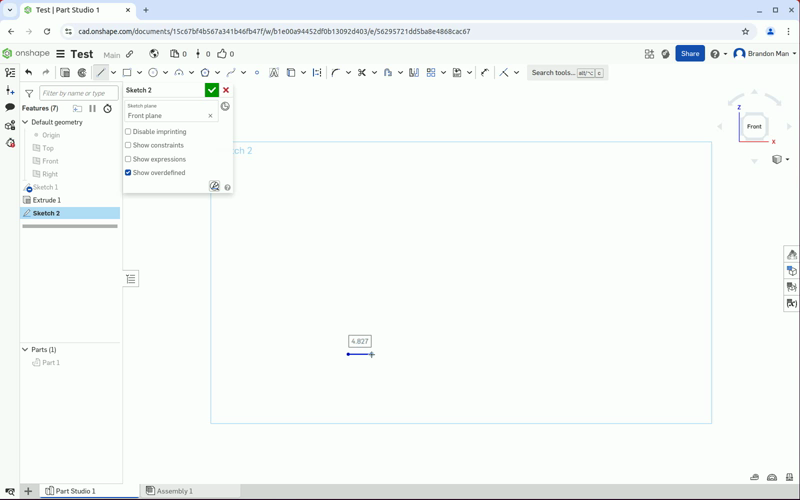
mouse_move(371, 243)
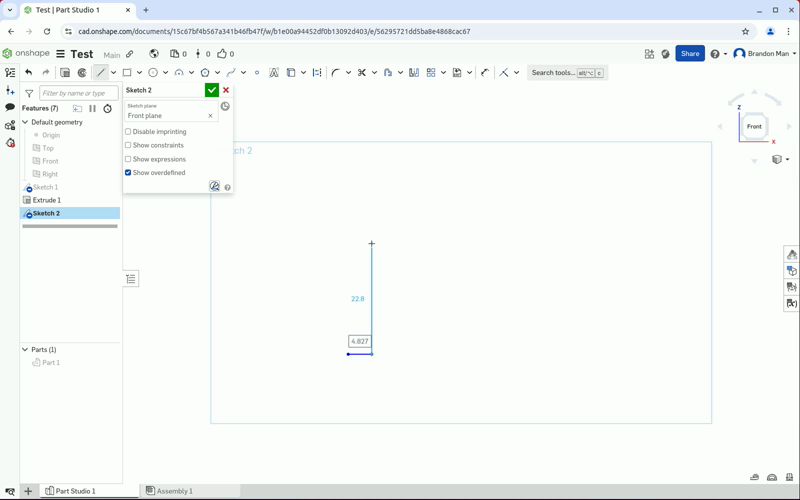
click(371, 243)
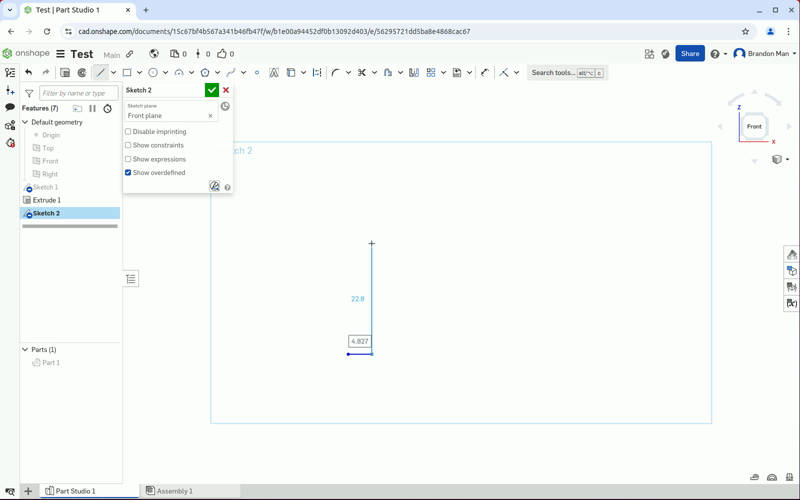
key_up(shift)
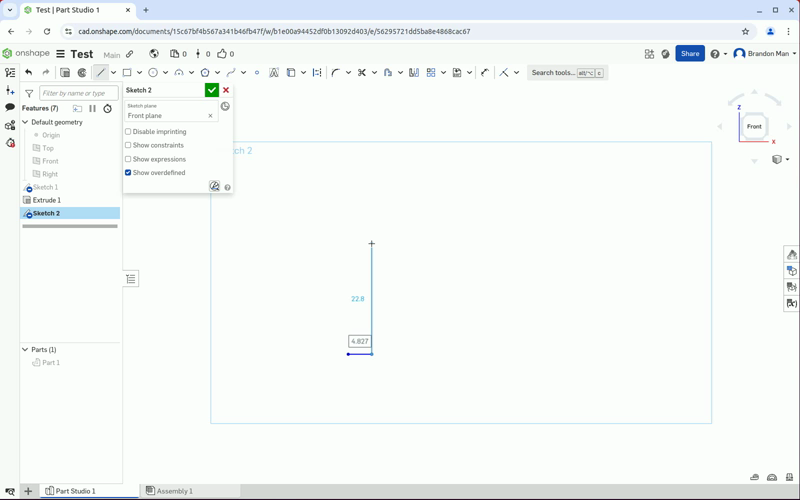
key_down(shift)
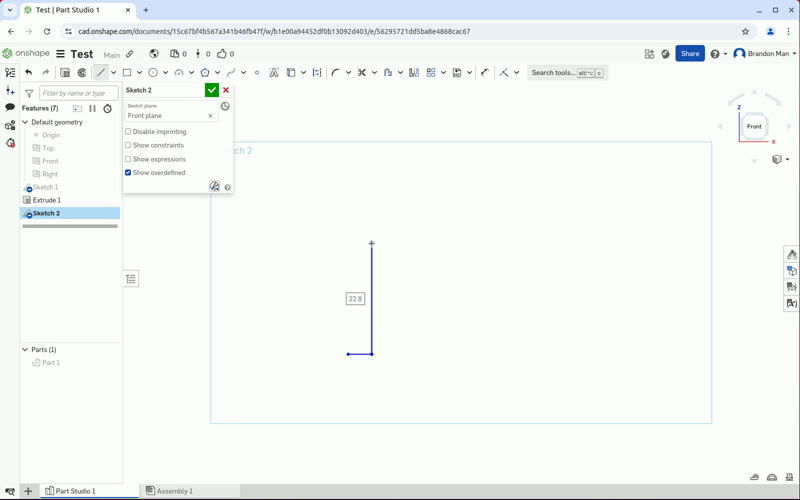
mouse_move(401, 243)
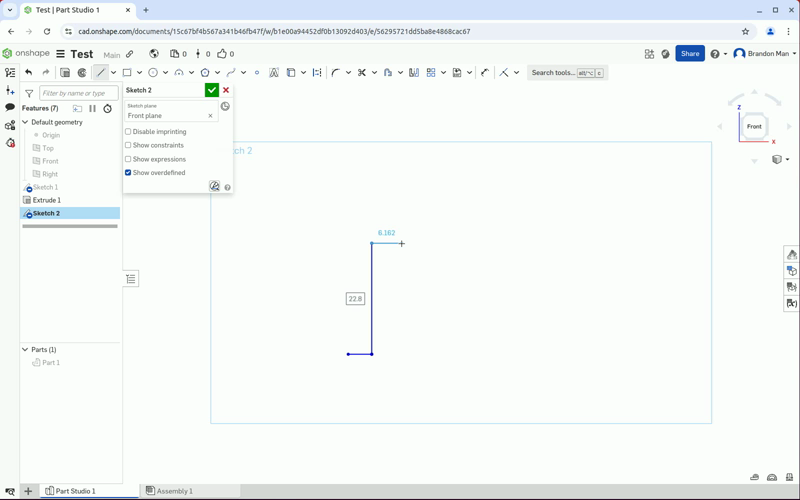
mouse_move(348, 243)
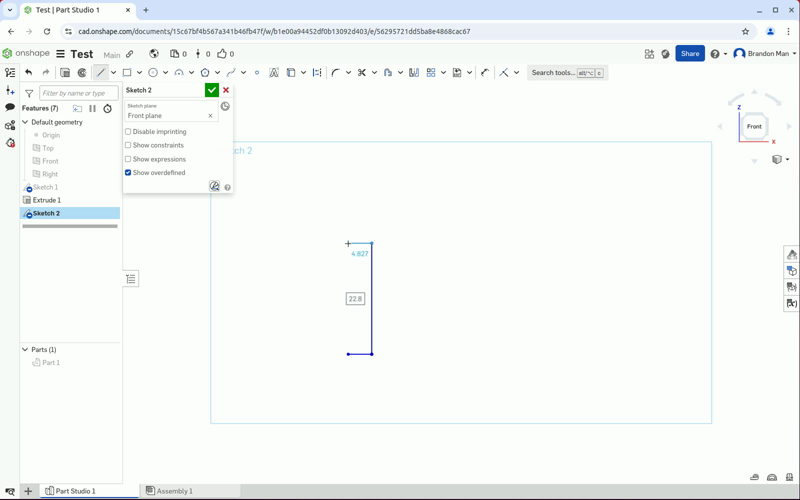
click(348, 243)
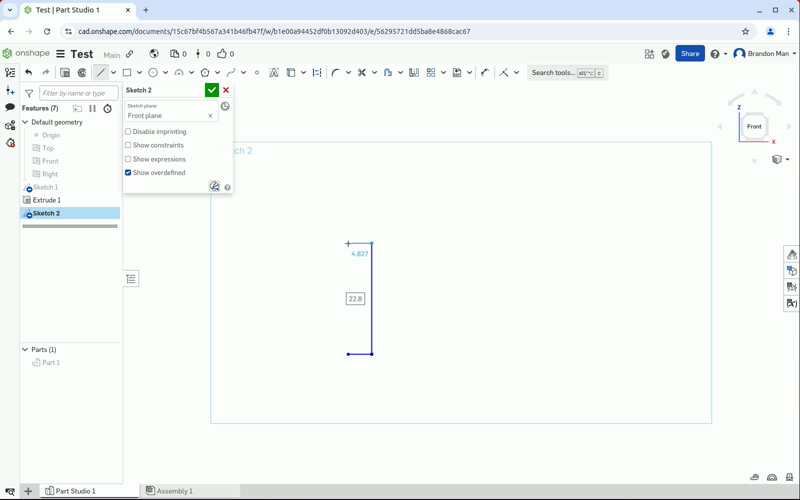
key_up(shift)
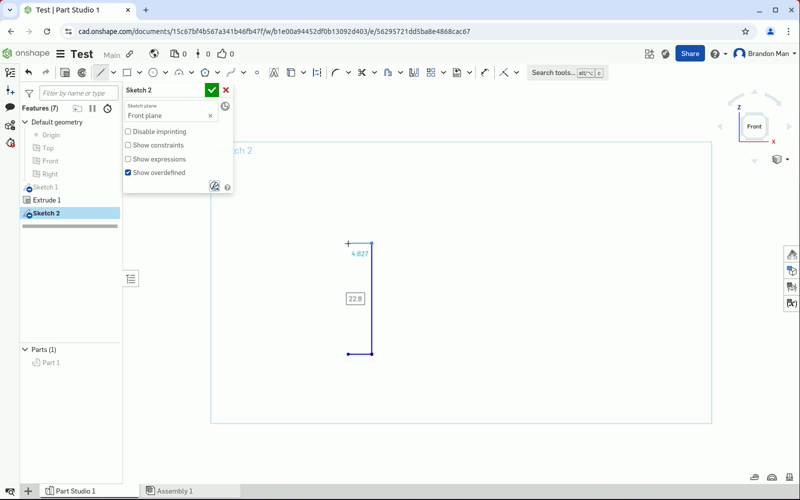
key_down(shift)
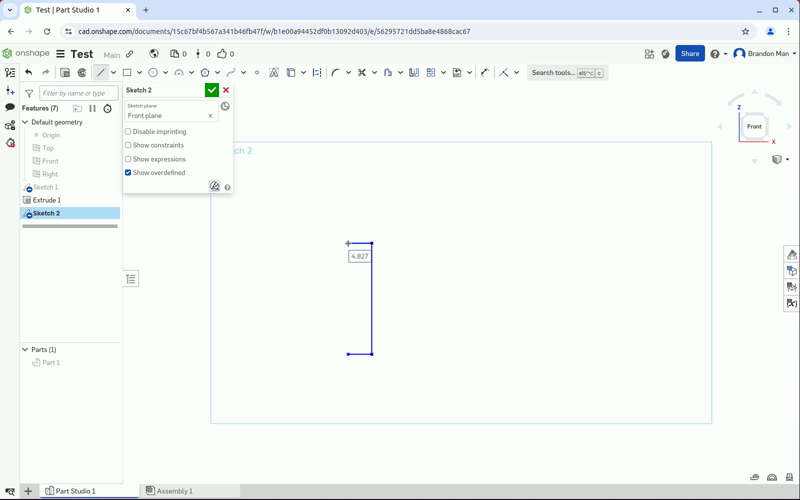
mouse_move(348, 354)
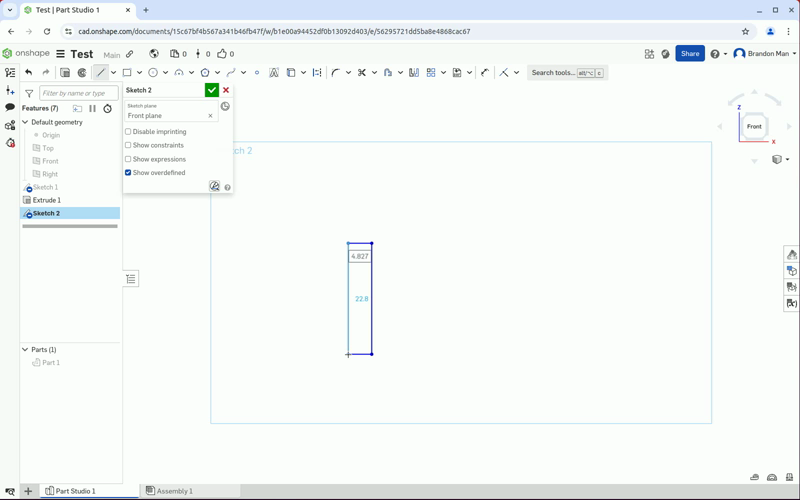
key_up(shift)
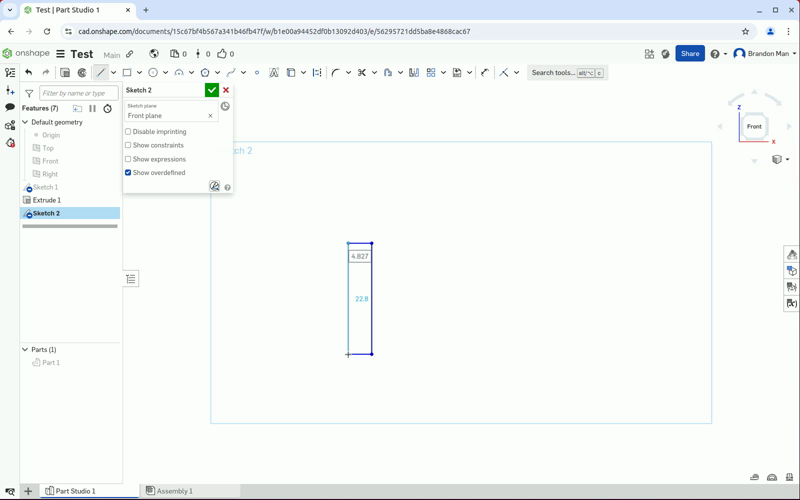
click(348, 354)
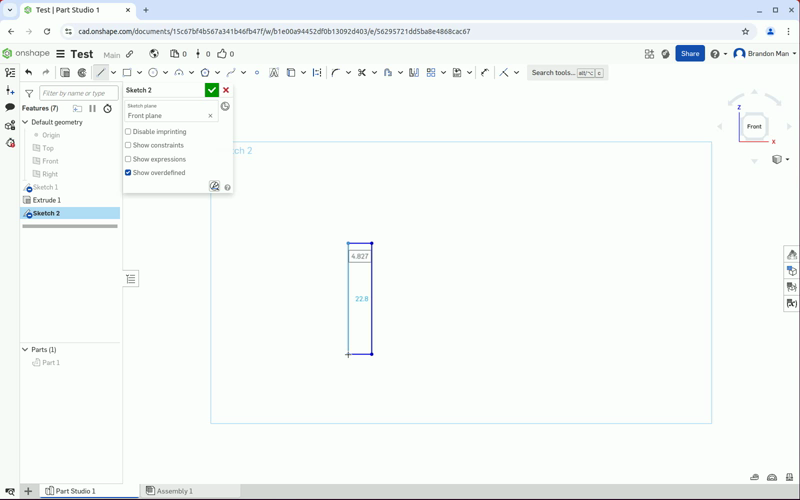
key(esc)
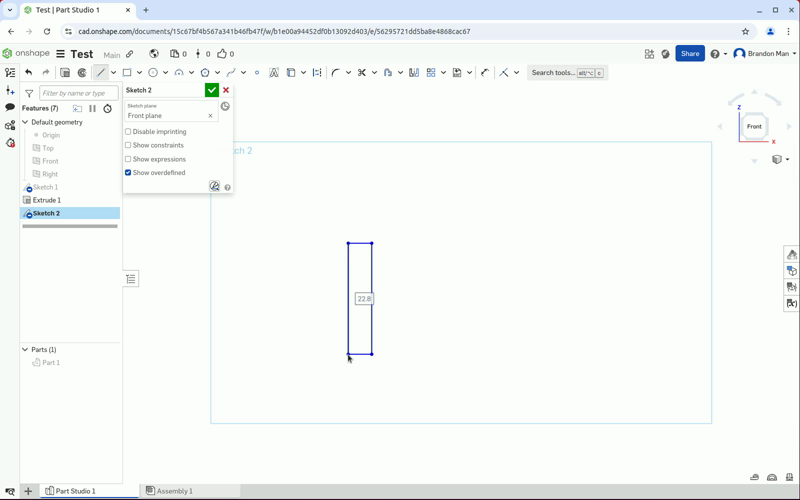
key(c)
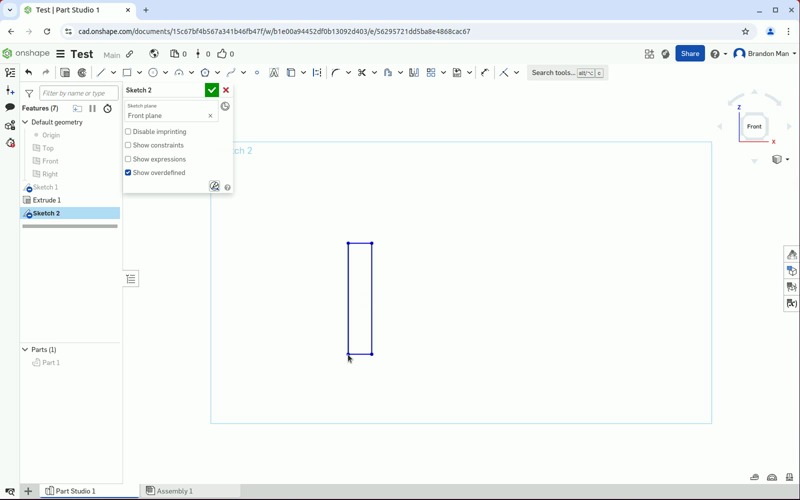
key_down(shift)
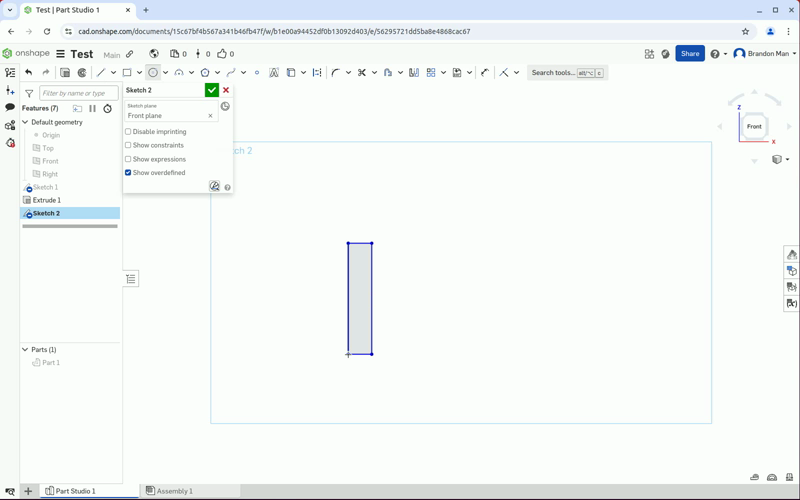
mouse_move(361, 326)
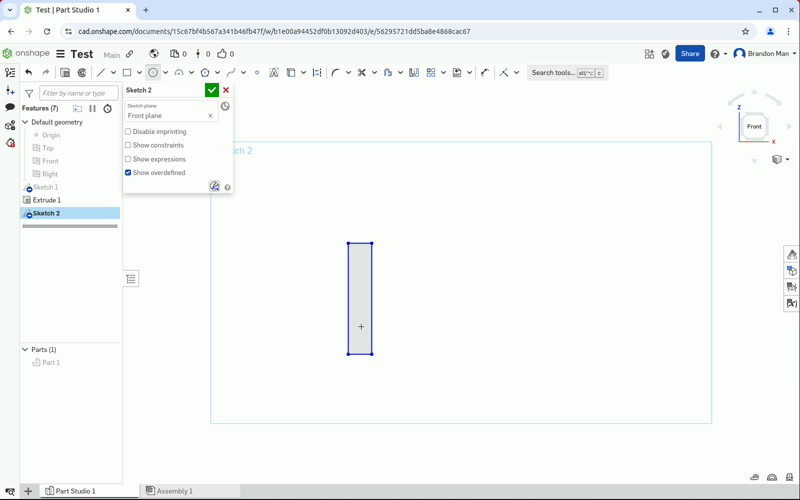
click(361, 326)
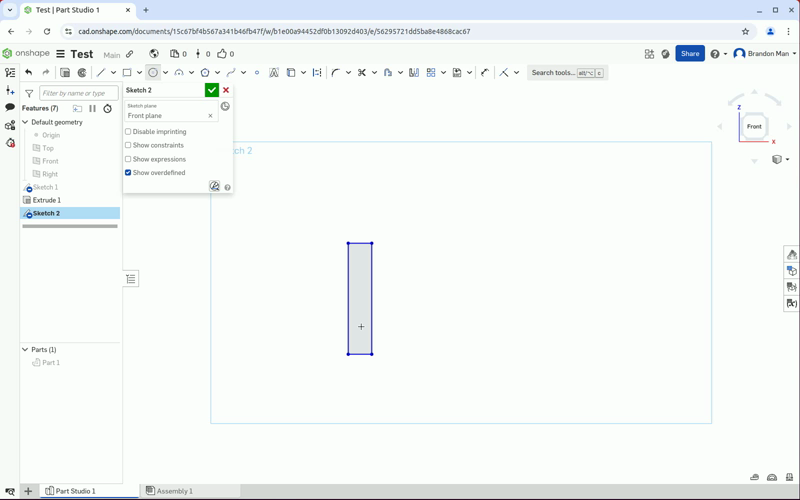
key_up(shift)
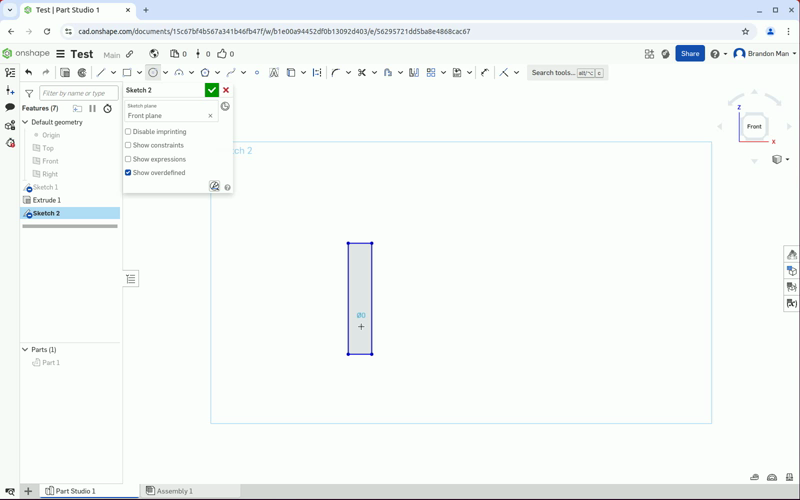
mouse_move(364, 326)
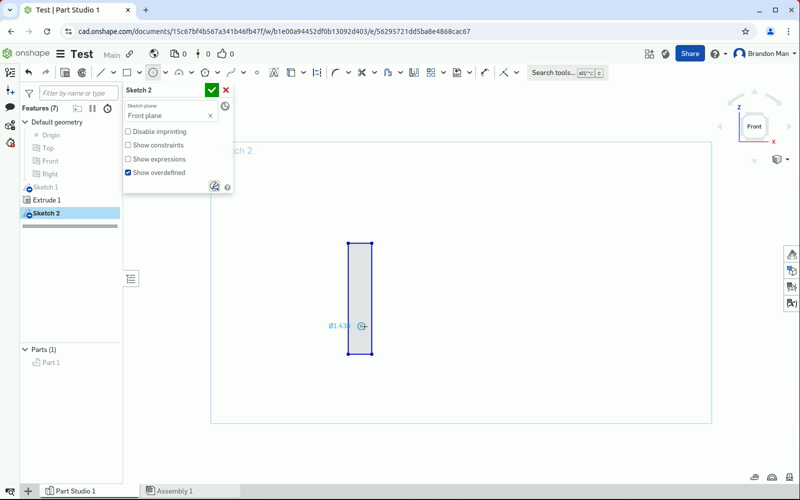
click(364, 326)
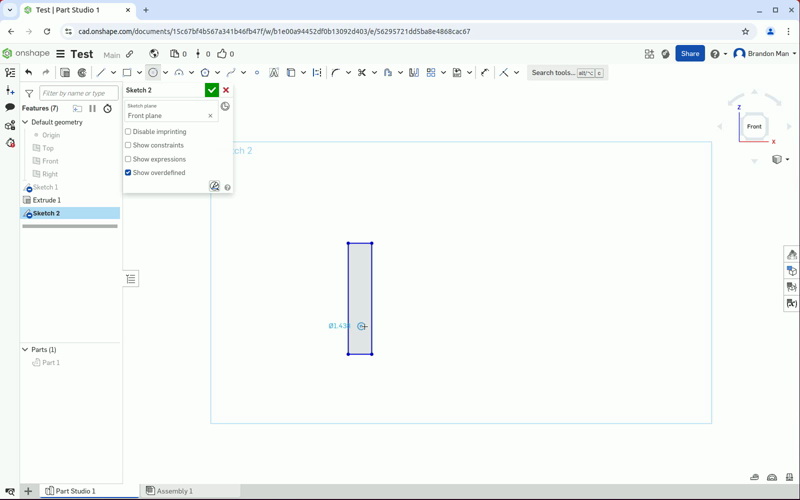
key(esc)
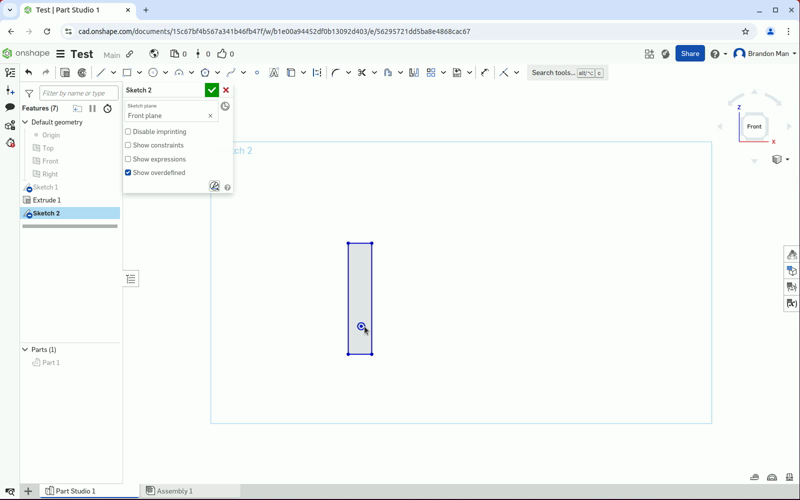
key(c)
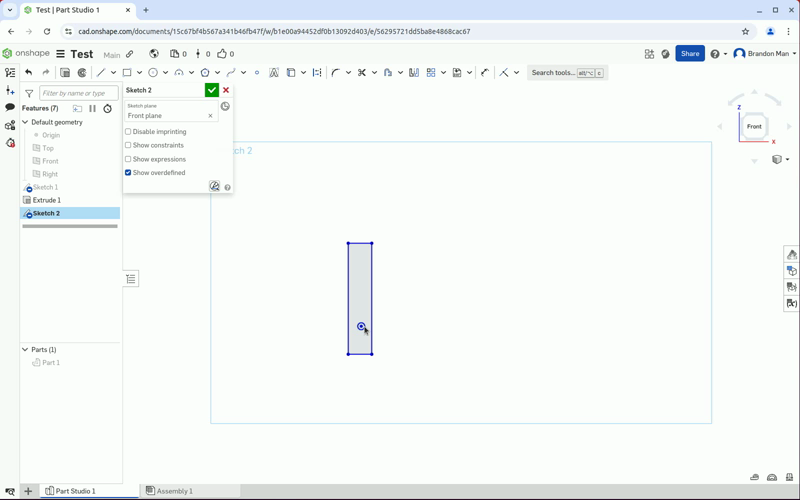
key_down(shift)
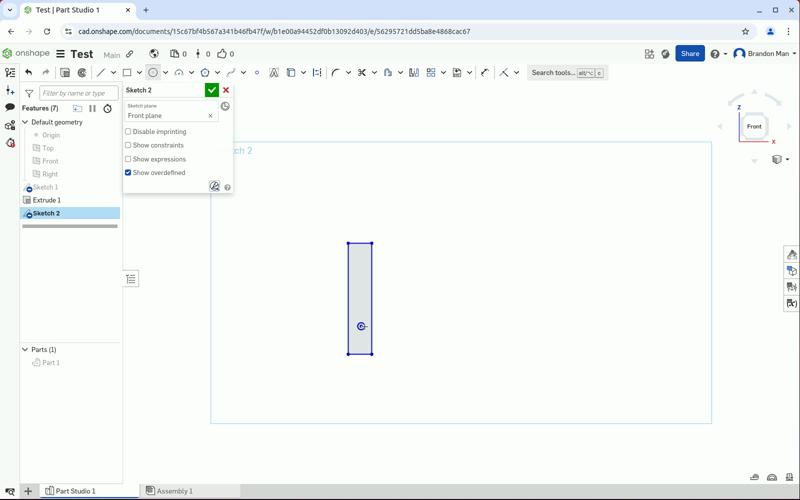
mouse_move(361, 266)
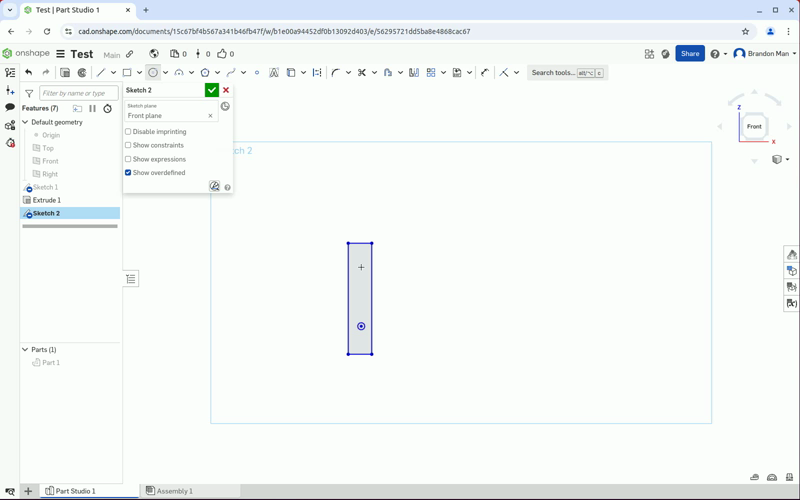
click(361, 266)
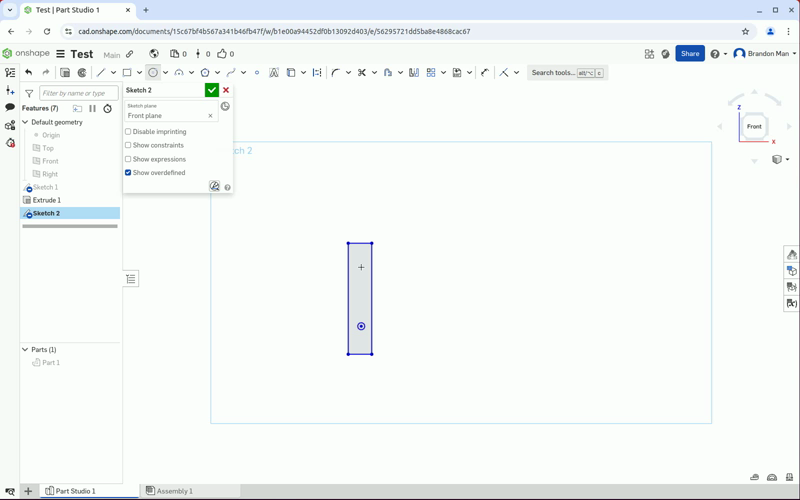
key_up(shift)
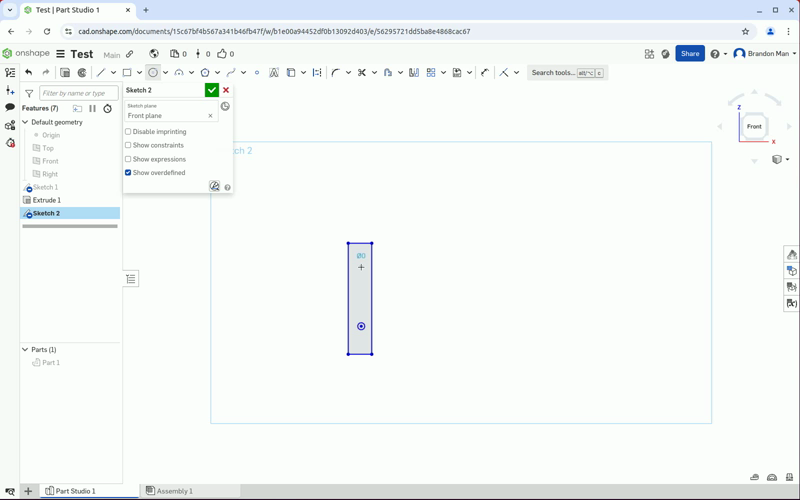
mouse_move(364, 266)
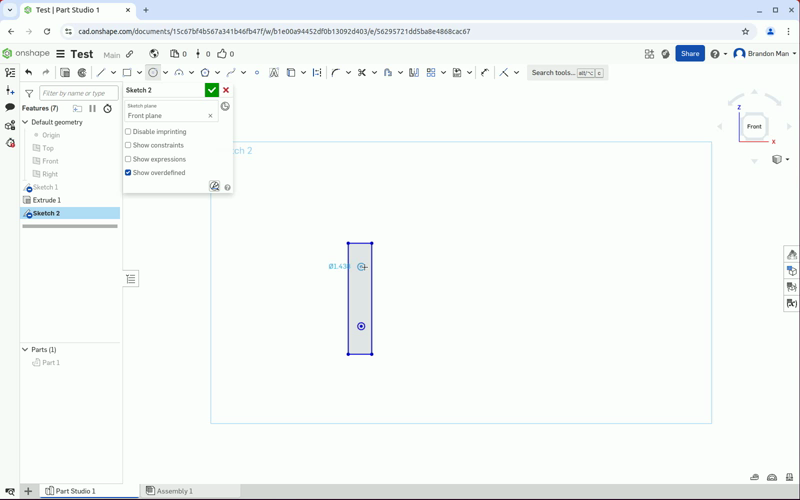
click(364, 266)
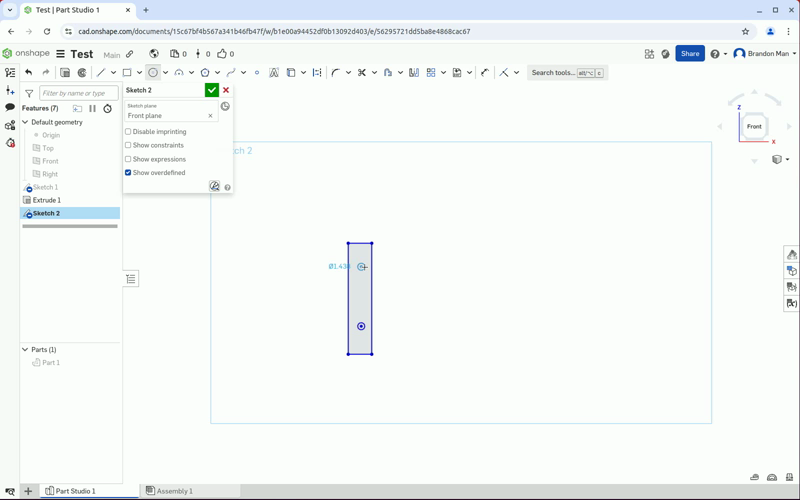
key(esc)
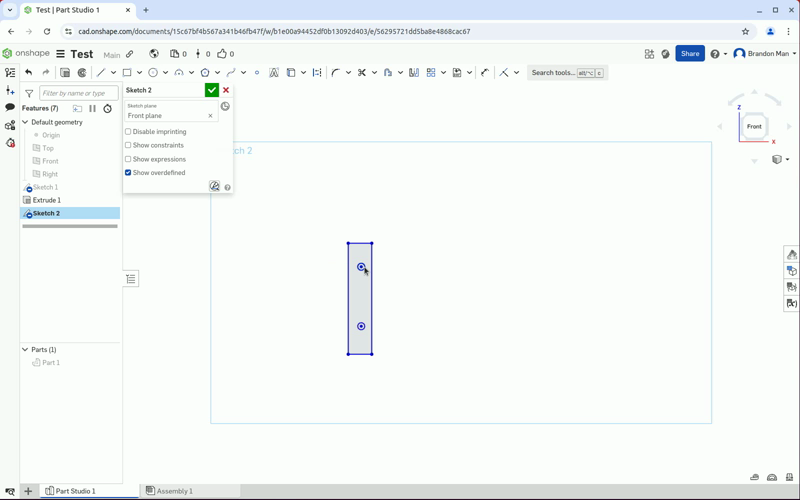
mouse_move(353, 322)
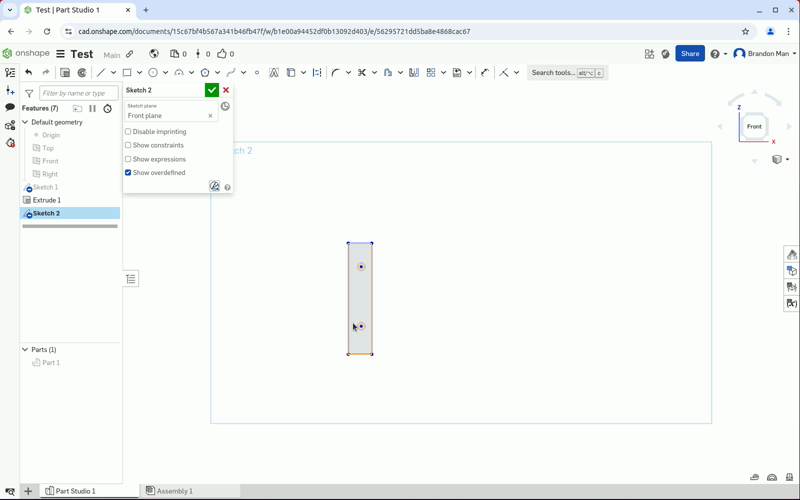
click(353, 322)
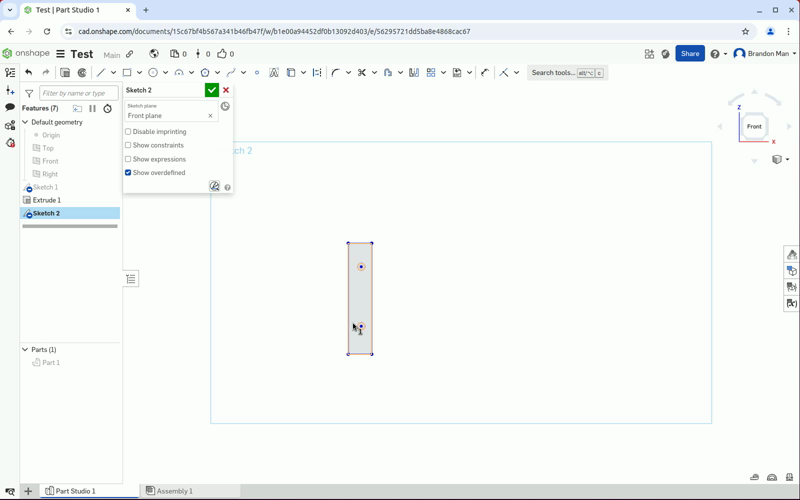
mouse_move(73, 352)
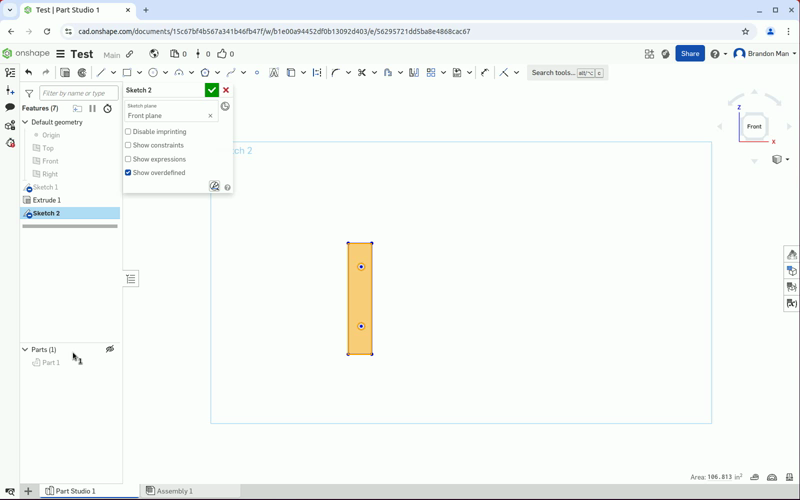
key(shift+y)
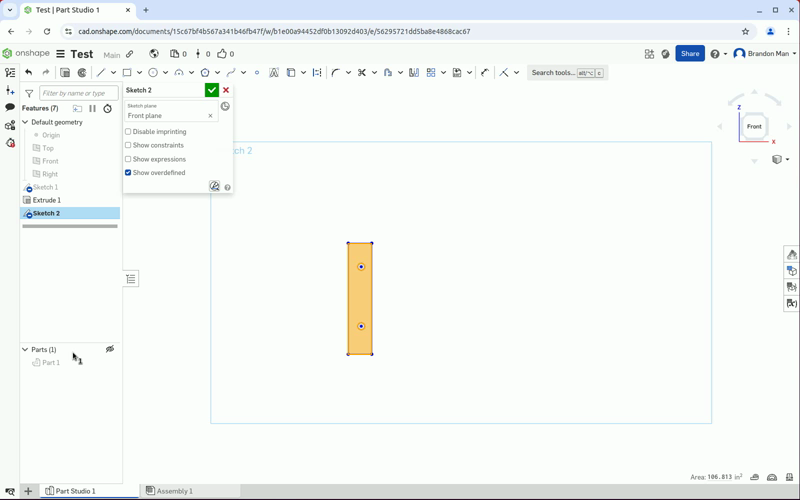
key(shift+e)
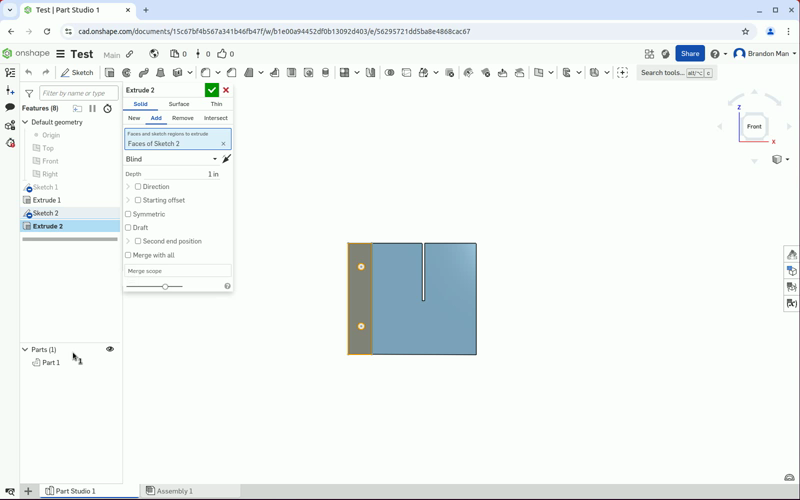
mouse_move(143, 106)
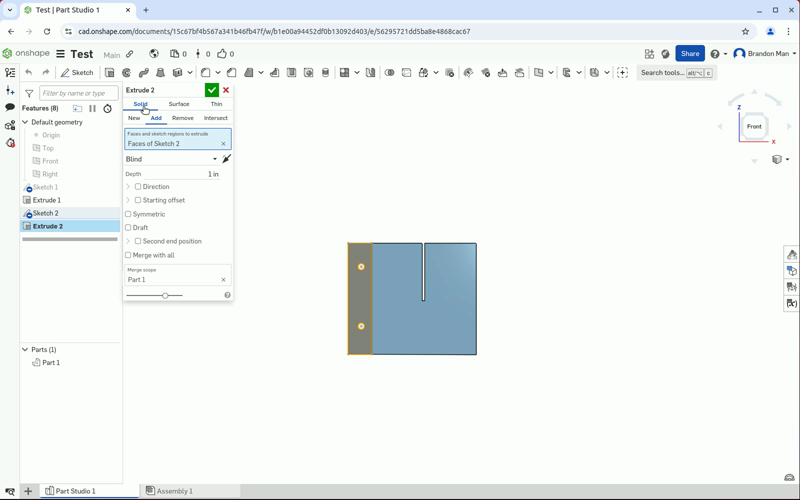
click(143, 106)
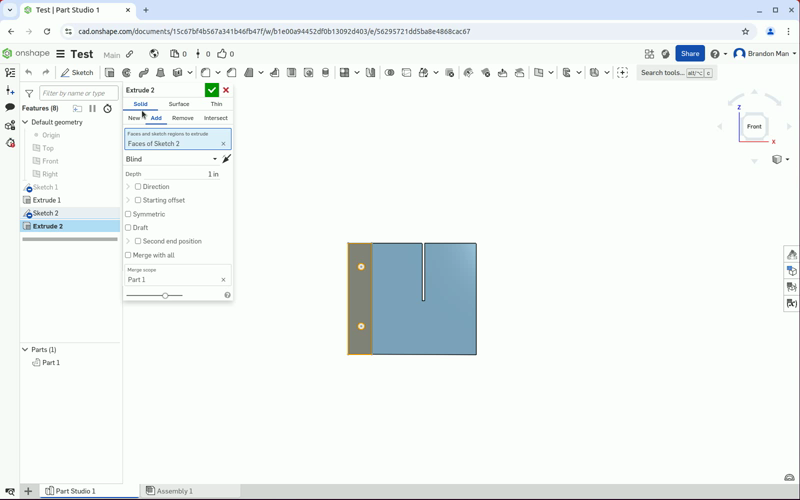
mouse_move(137, 120)
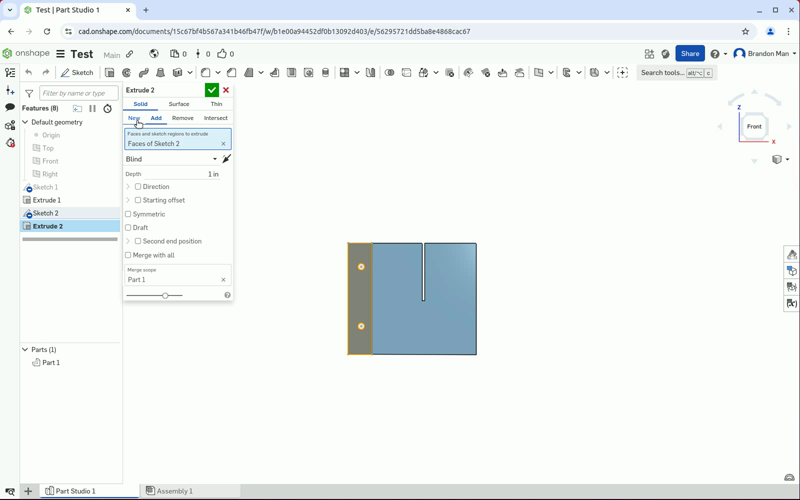
click(137, 120)
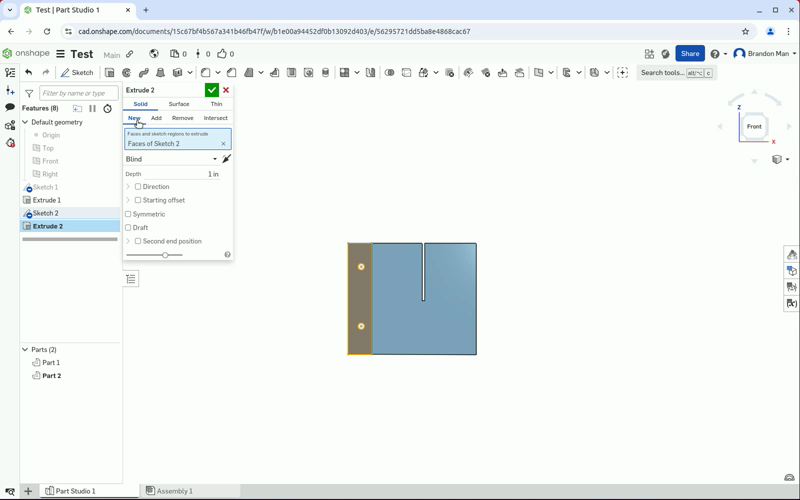
key(tab, 4)
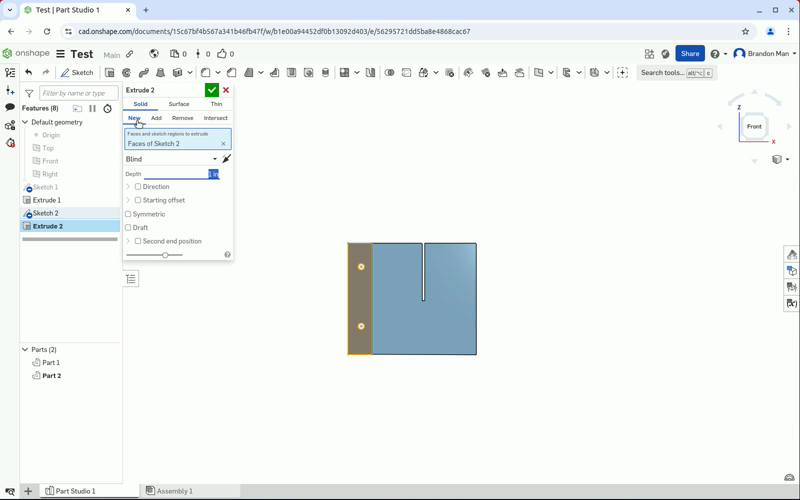
text(0.241)
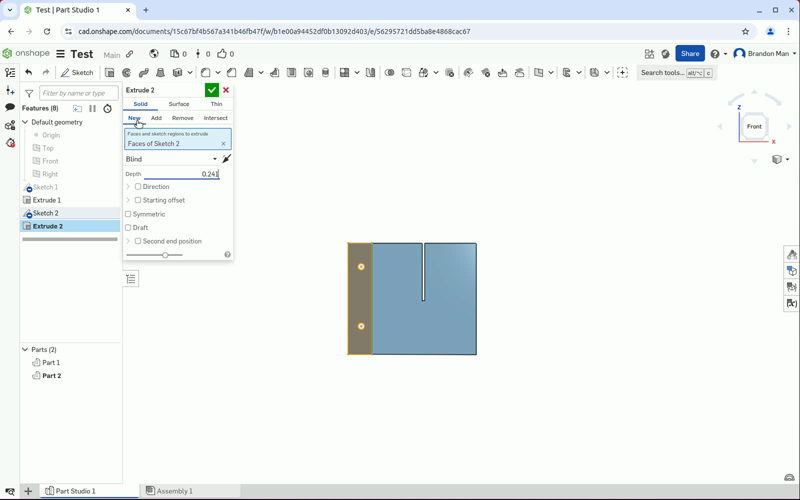
key(enter)
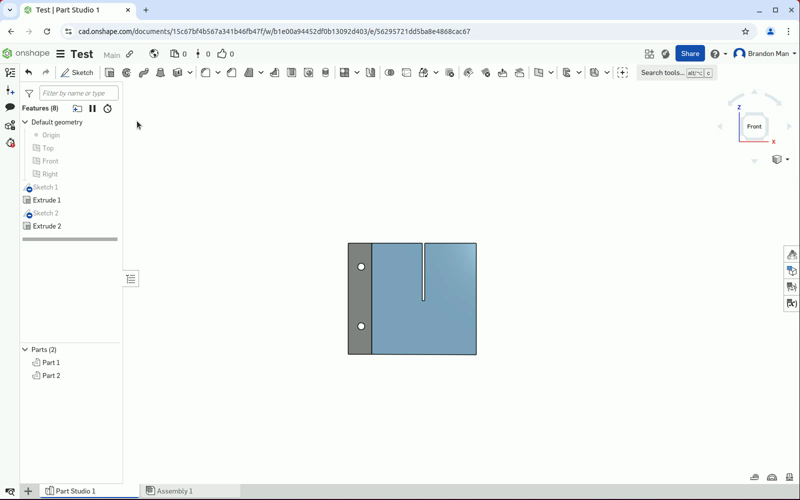
key(shift+h)
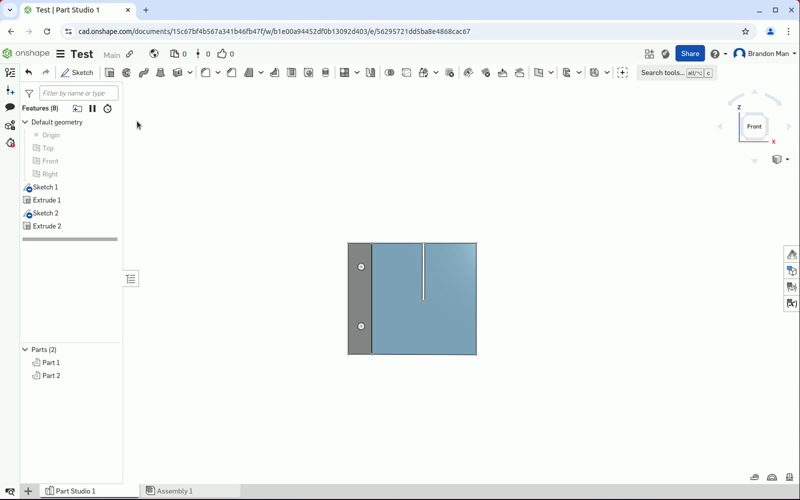
key(shift+h)
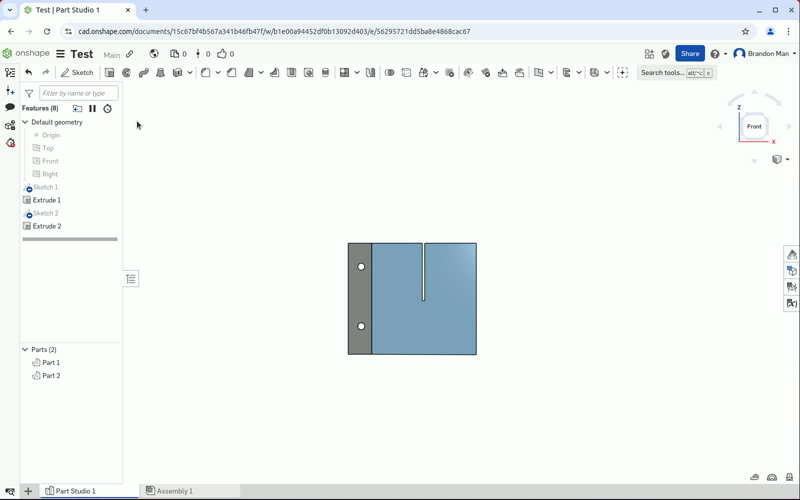
mouse_move(73, 189)
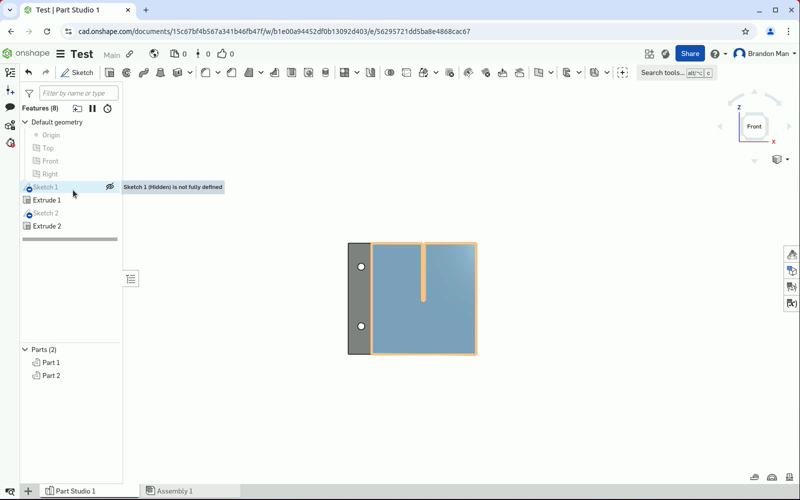
click(73, 189)
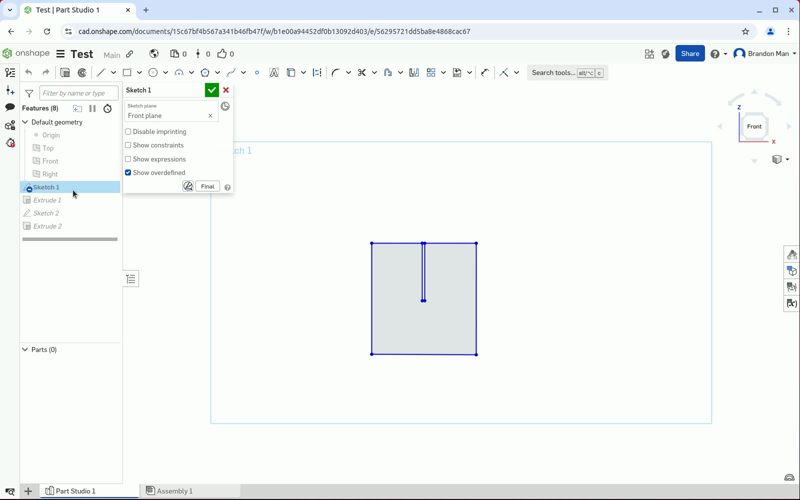
mouse_move(229, 92)
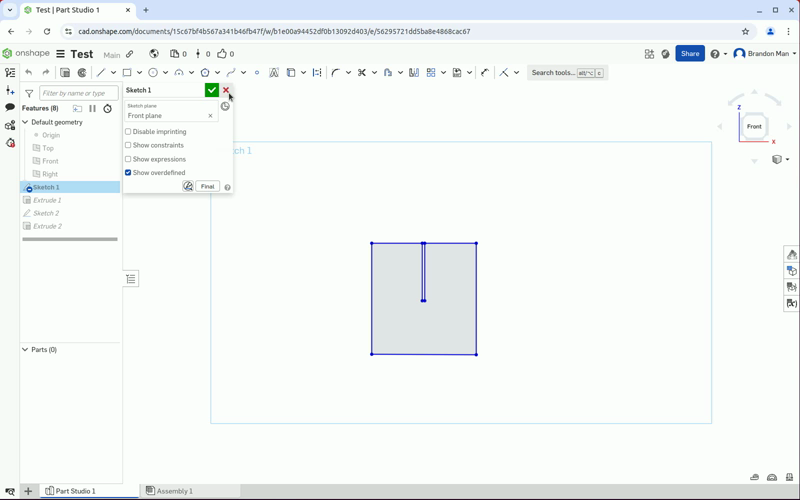
click(229, 92)
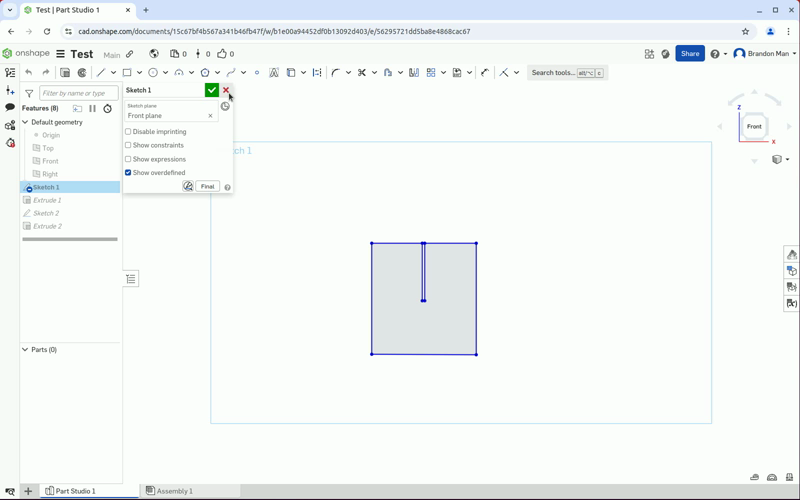
key(shift+s)
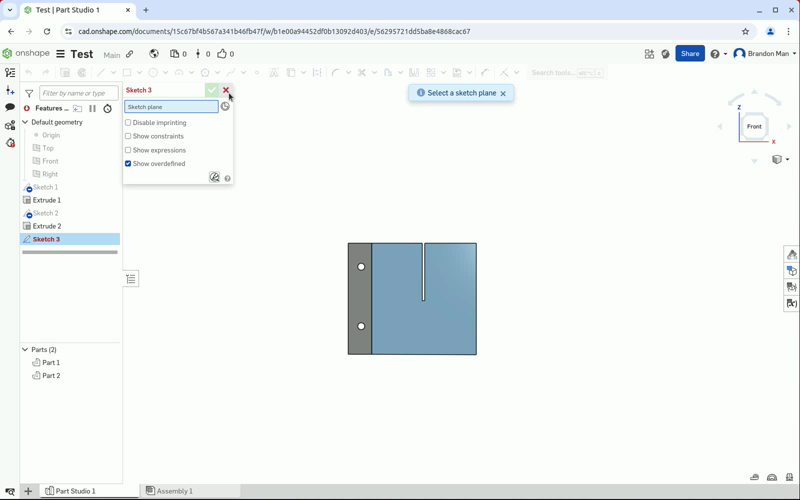
mouse_move(73, 163)
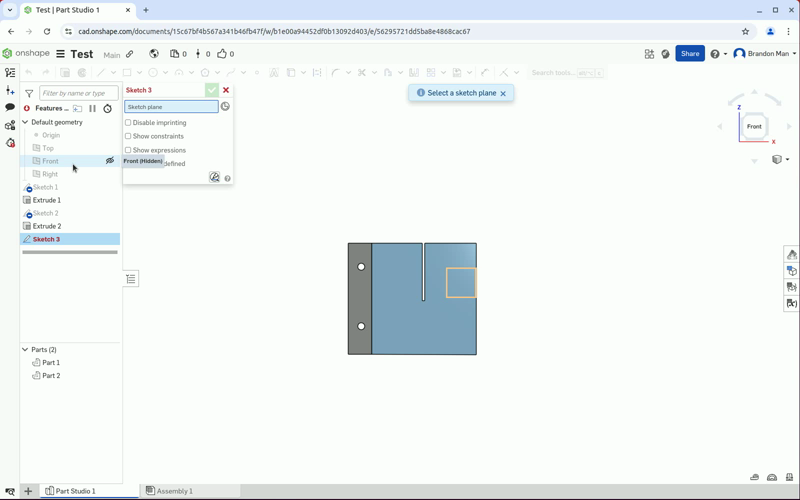
click(73, 163)
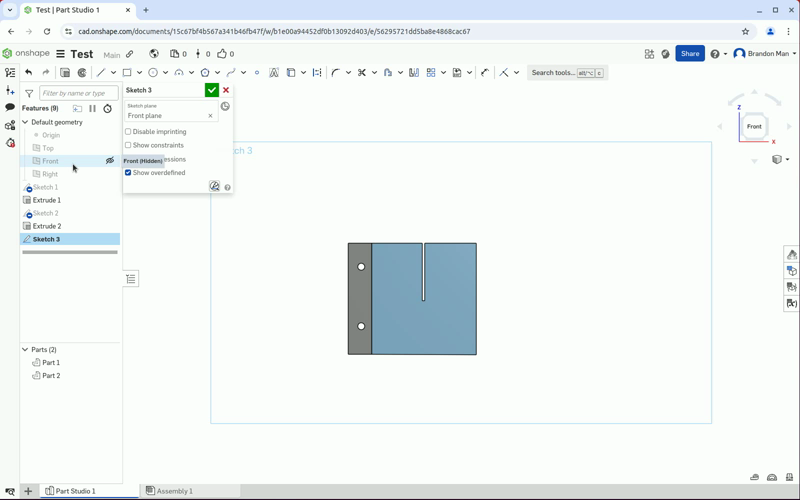
mouse_move(73, 352)
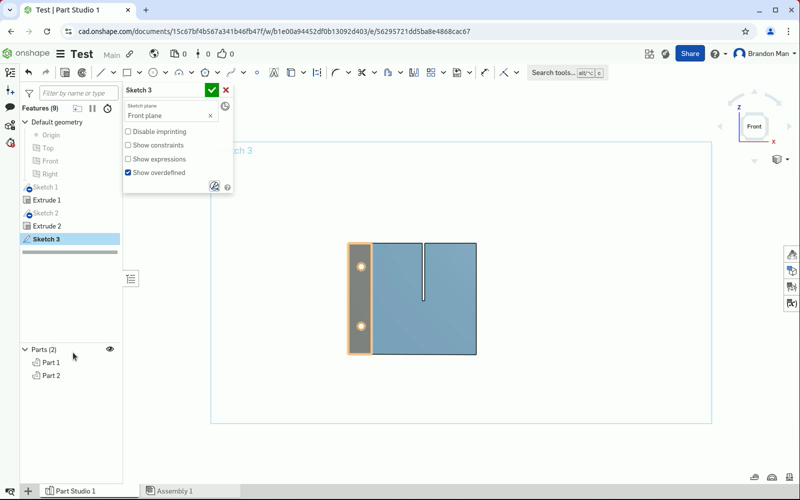
key(y)
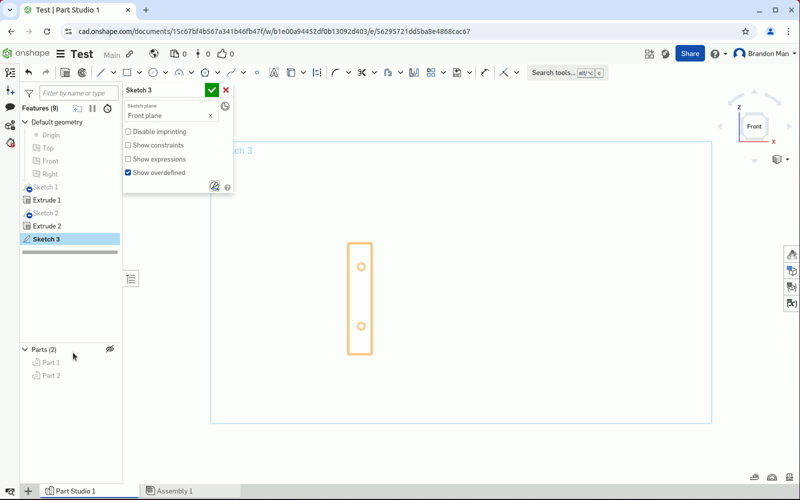
key(l)
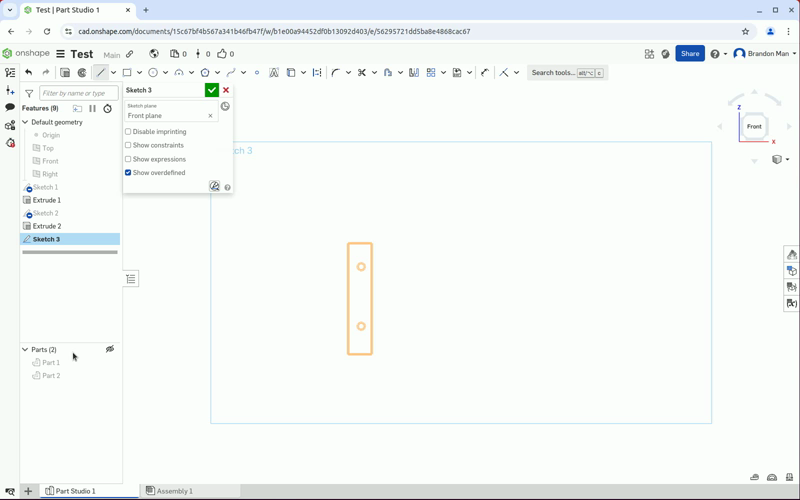
key_down(shift)
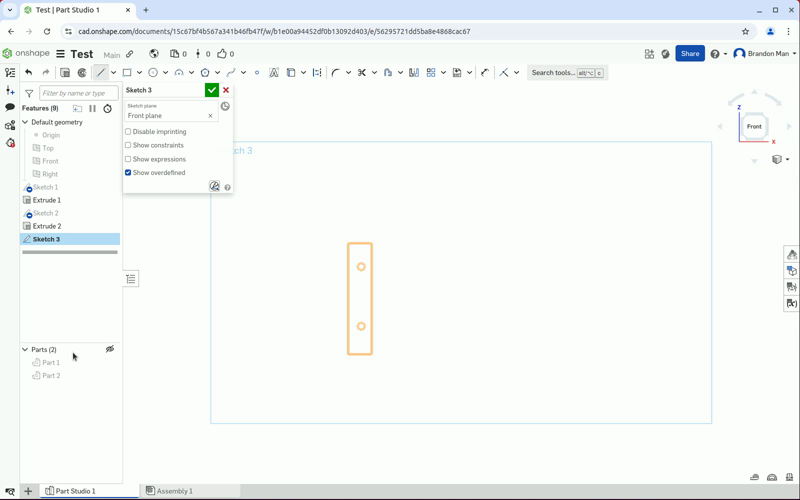
mouse_move(476, 354)
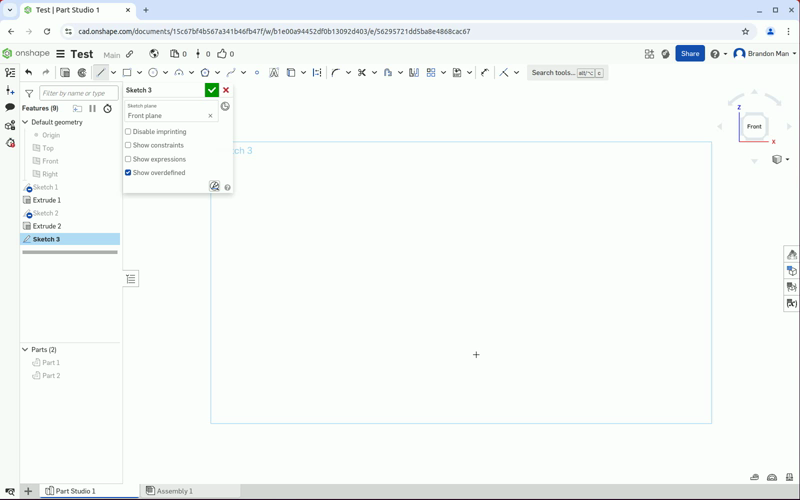
click(476, 354)
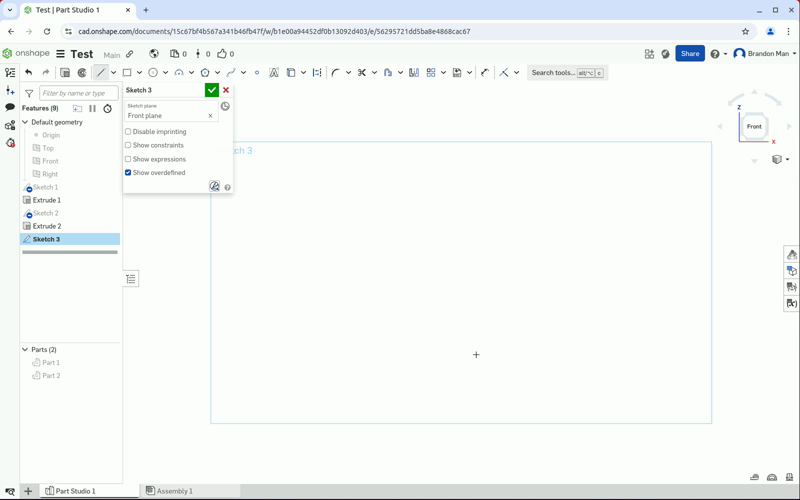
key_up(shift)
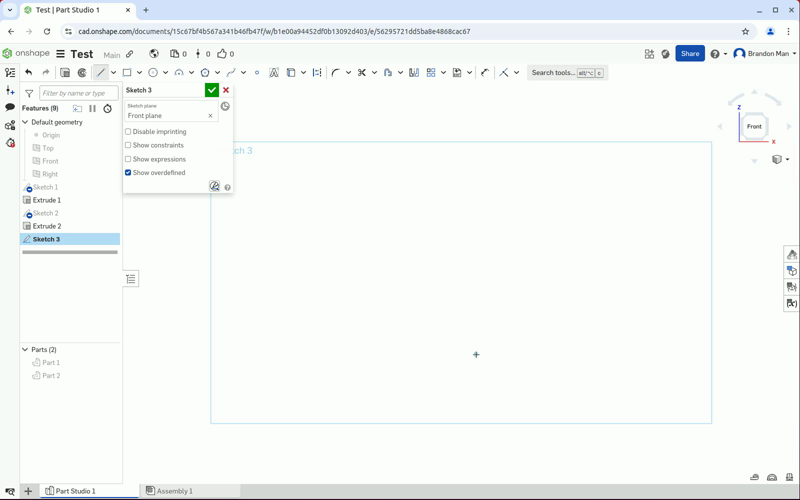
key_down(shift)
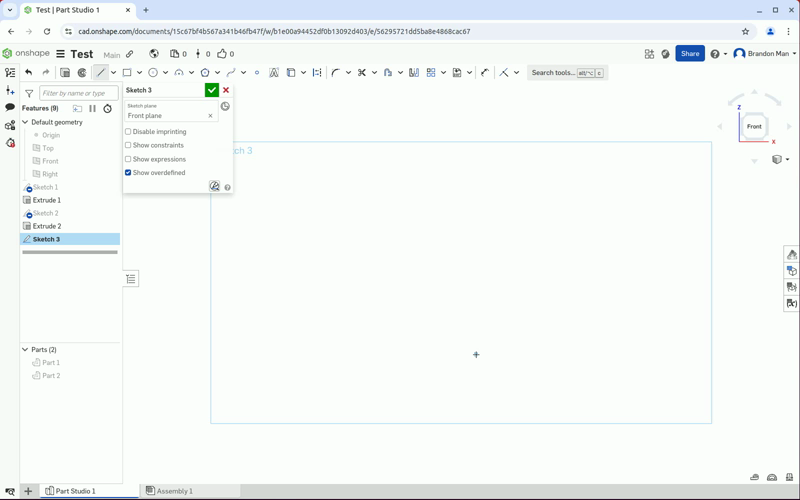
mouse_move(506, 354)
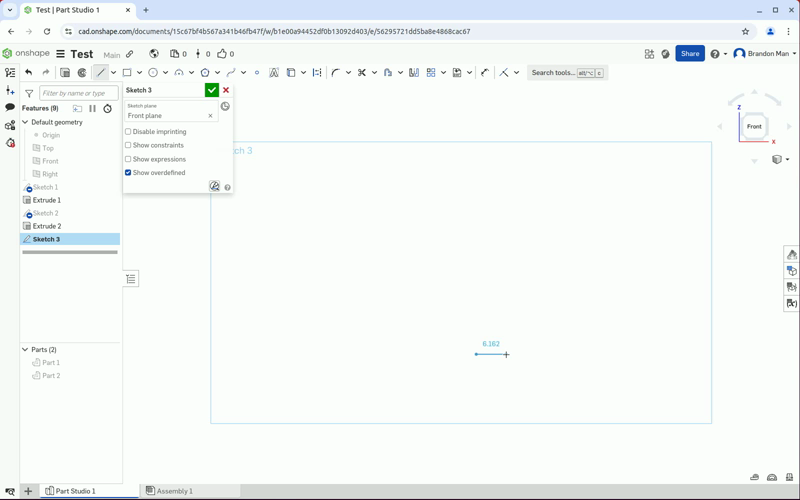
mouse_move(499, 354)
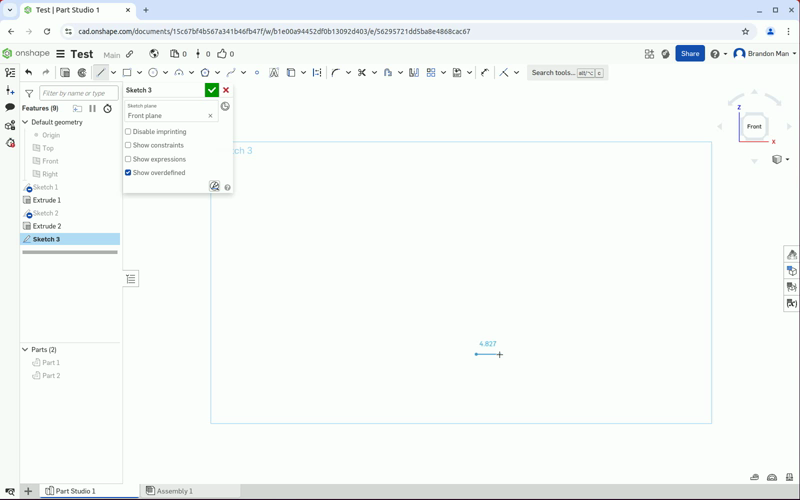
click(499, 354)
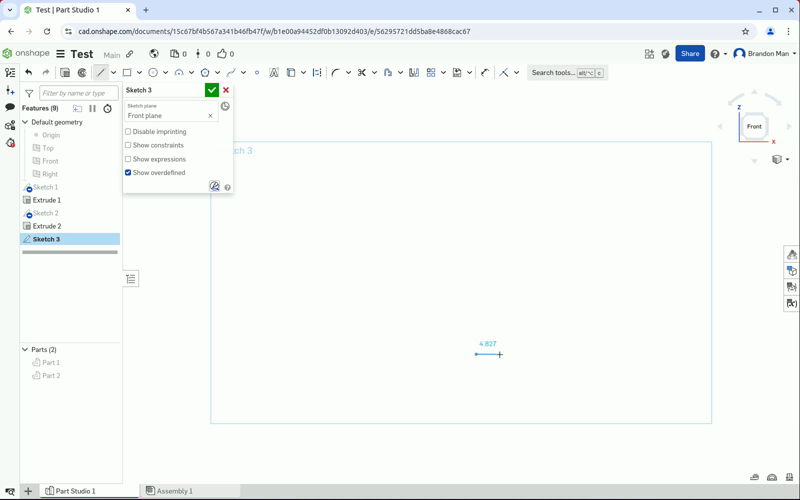
key_up(shift)
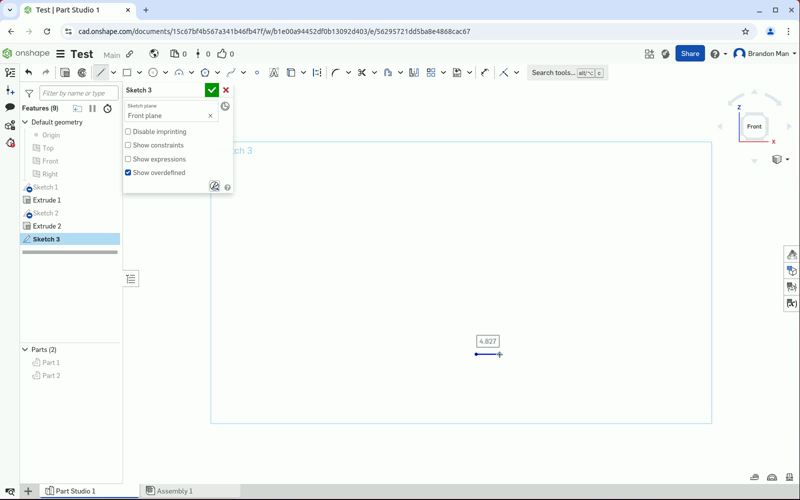
key_down(shift)
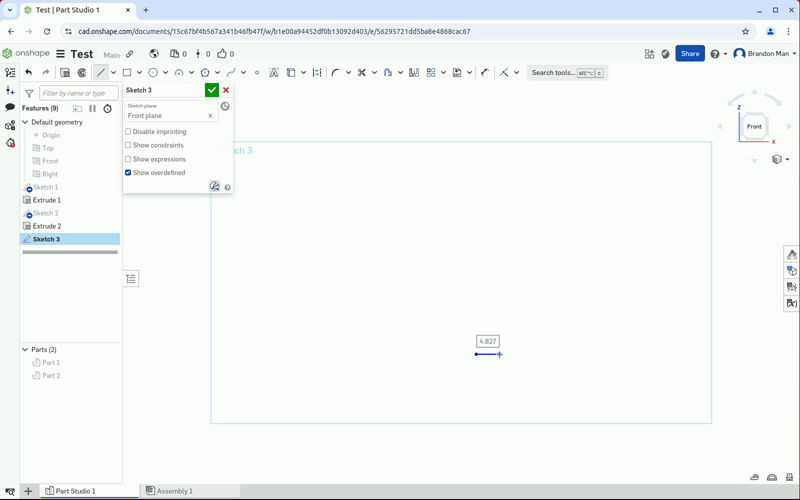
mouse_move(499, 243)
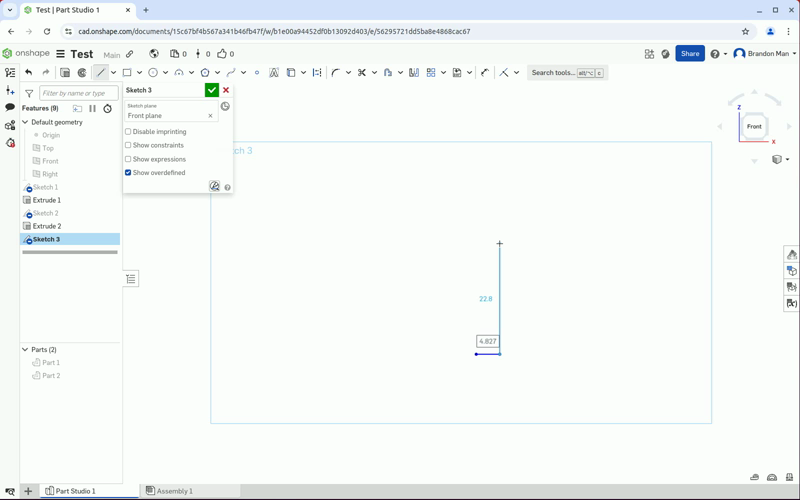
click(499, 243)
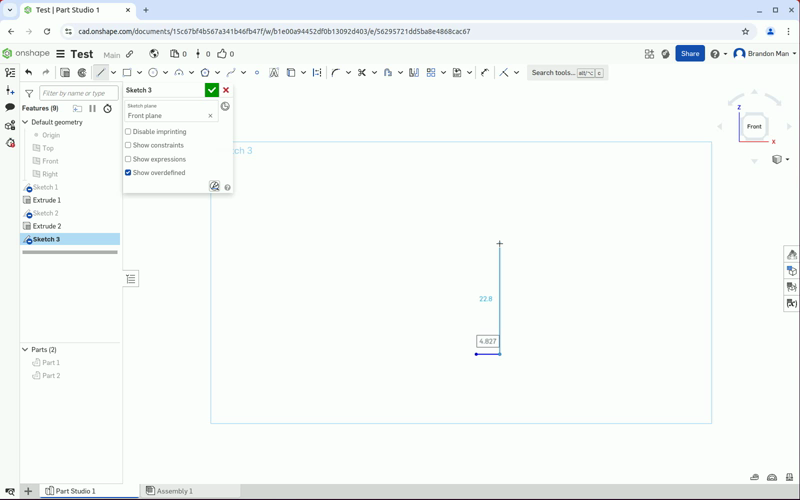
key_up(shift)
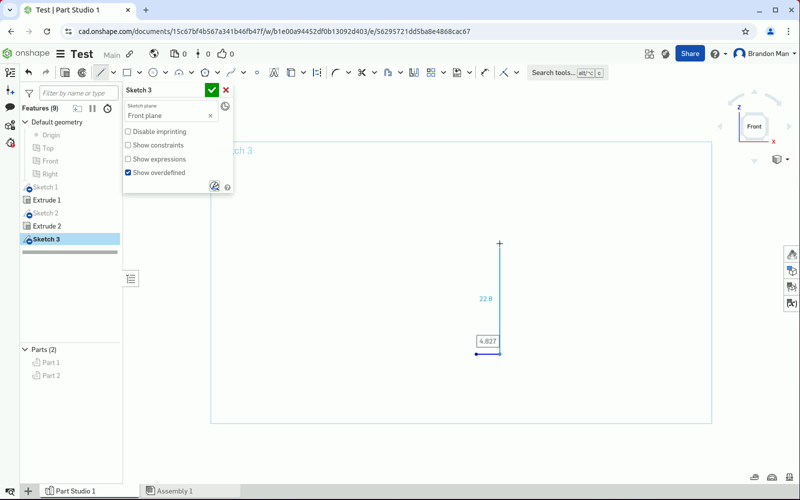
key_down(shift)
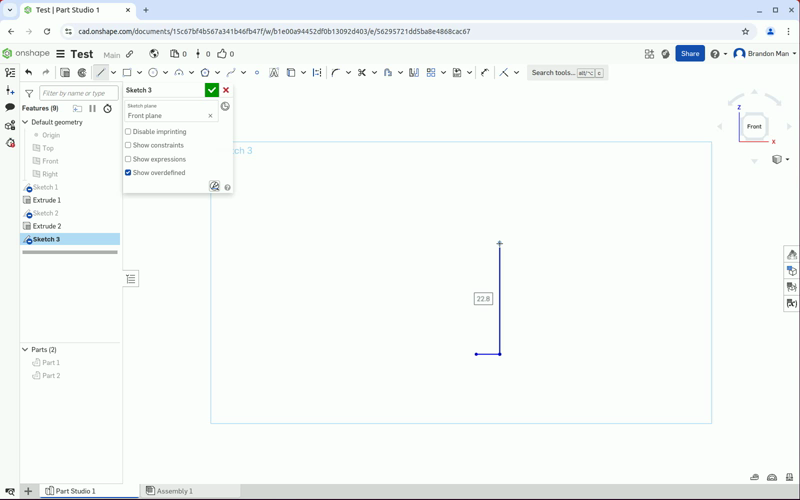
mouse_move(529, 243)
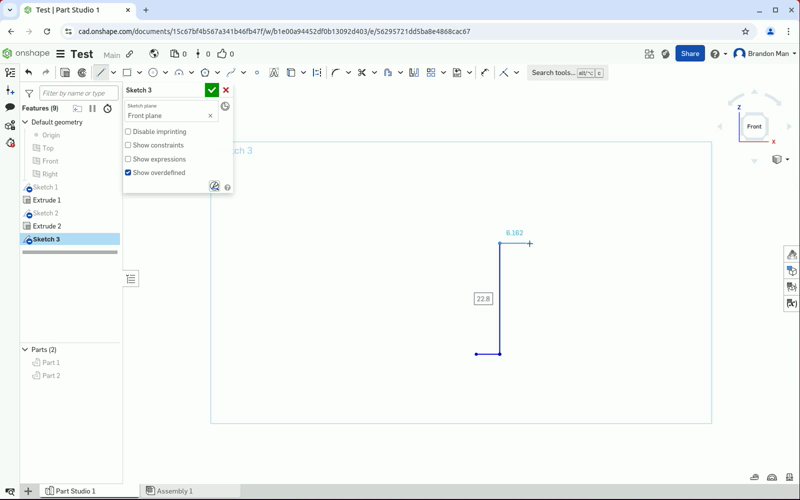
mouse_move(476, 243)
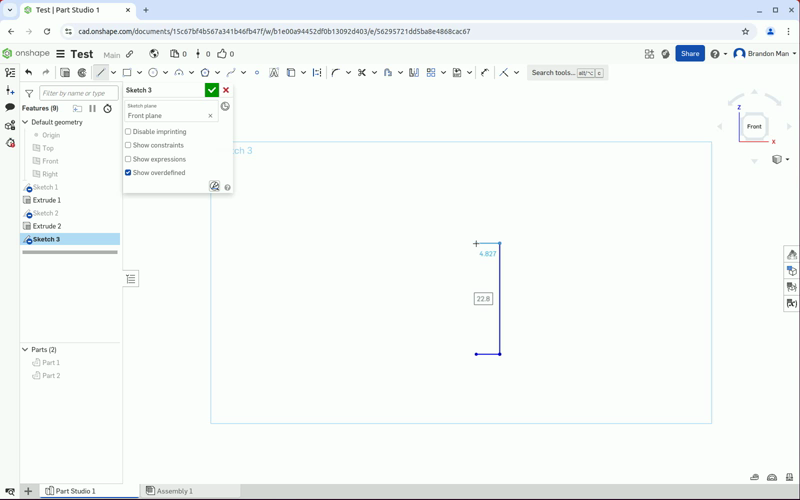
click(476, 243)
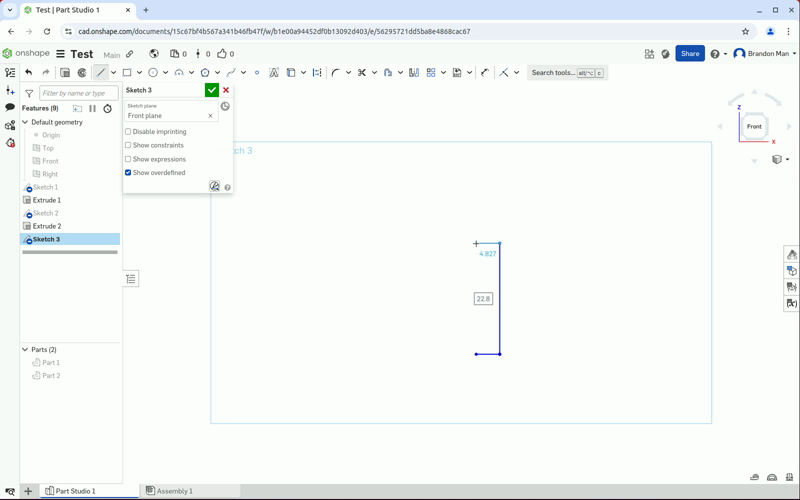
key_up(shift)
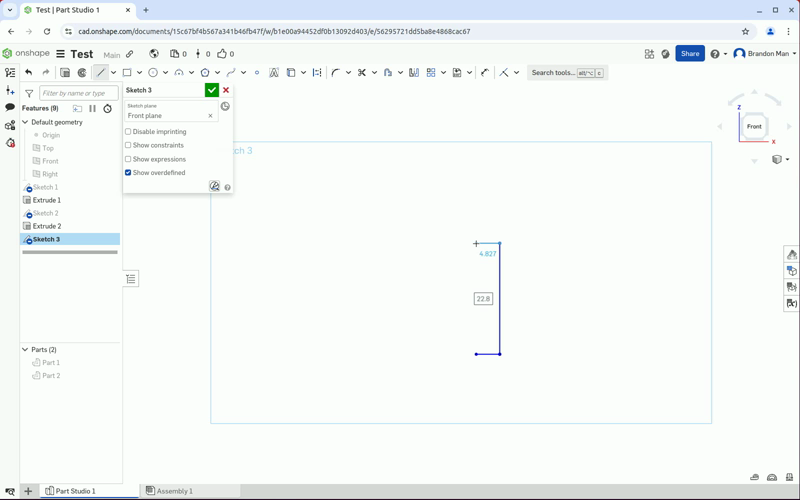
key_down(shift)
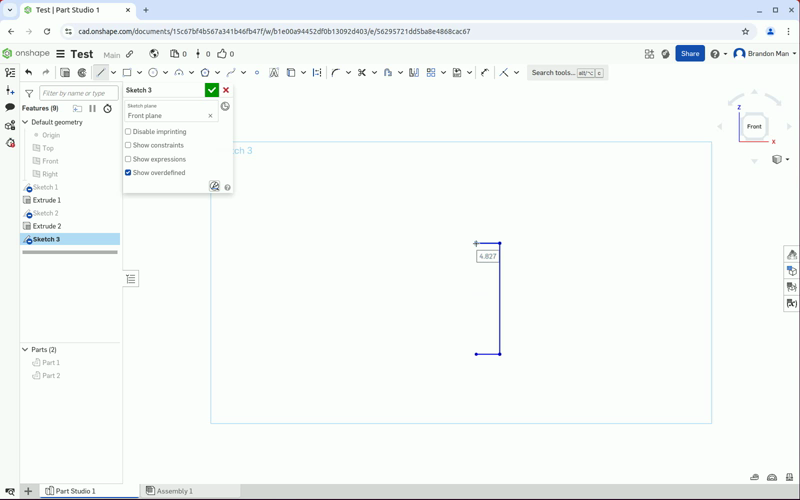
mouse_move(476, 354)
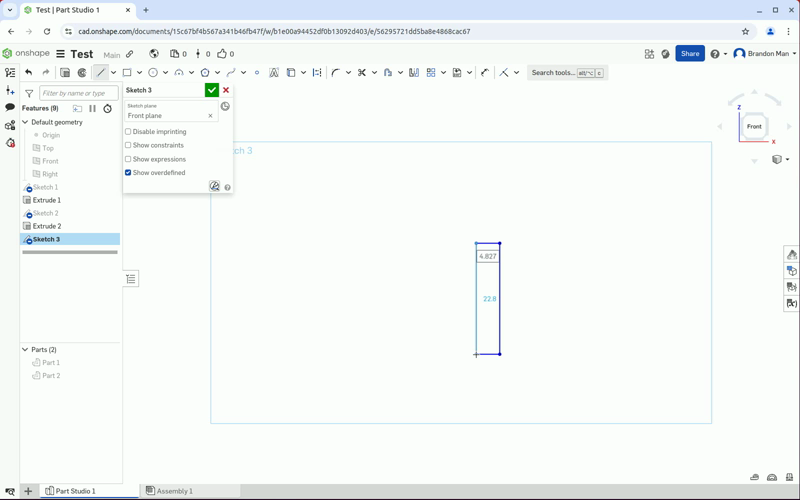
key_up(shift)
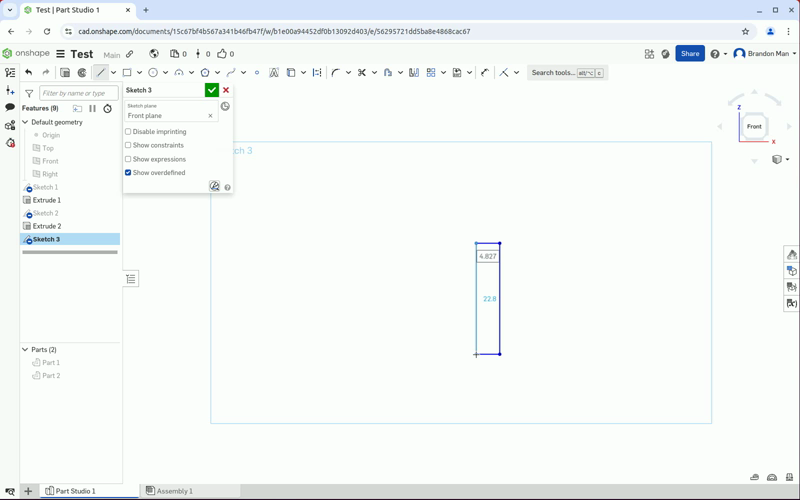
click(476, 354)
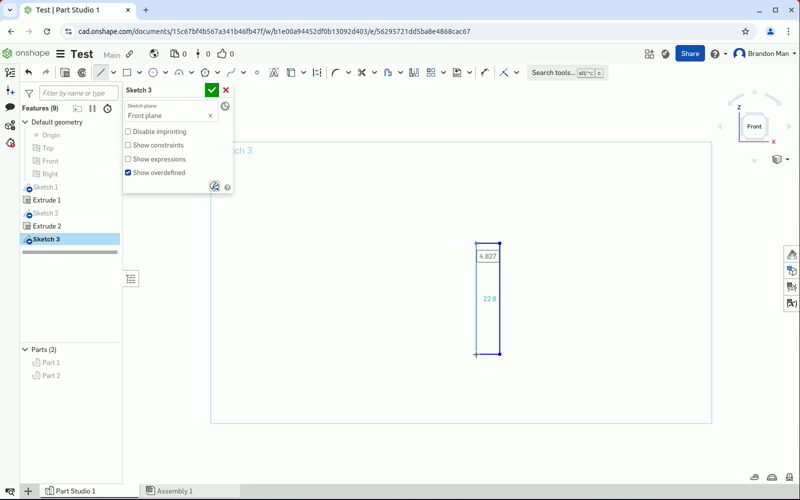
key(esc)
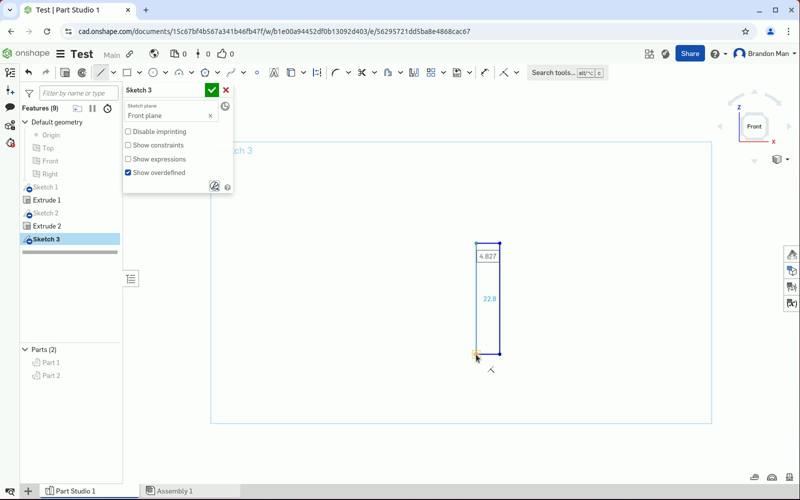
key(c)
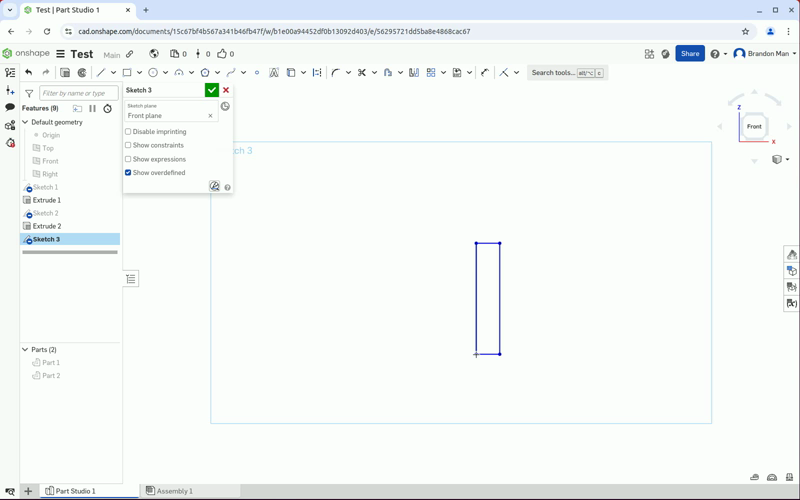
key_down(shift)
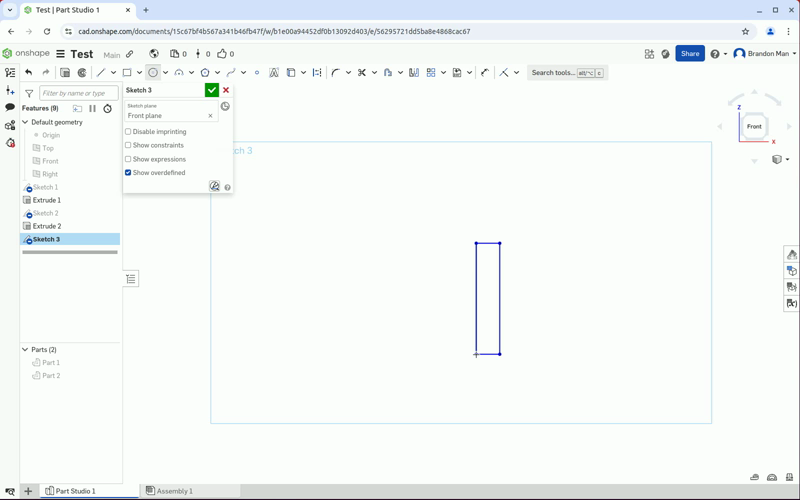
mouse_move(486, 326)
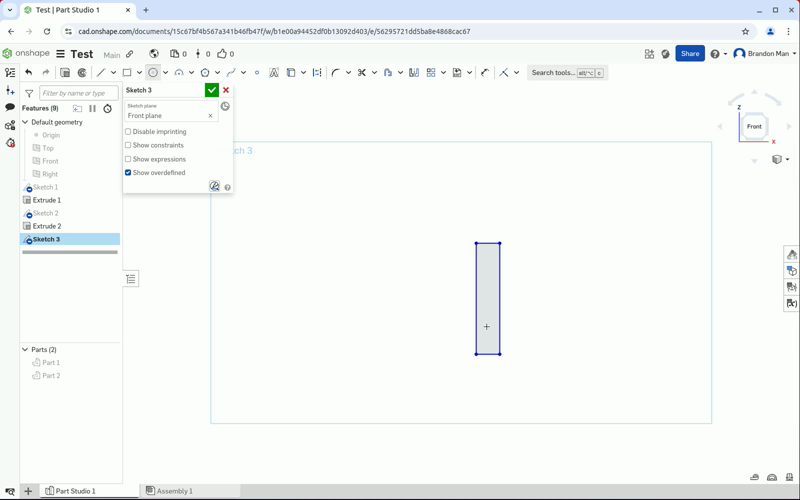
click(486, 326)
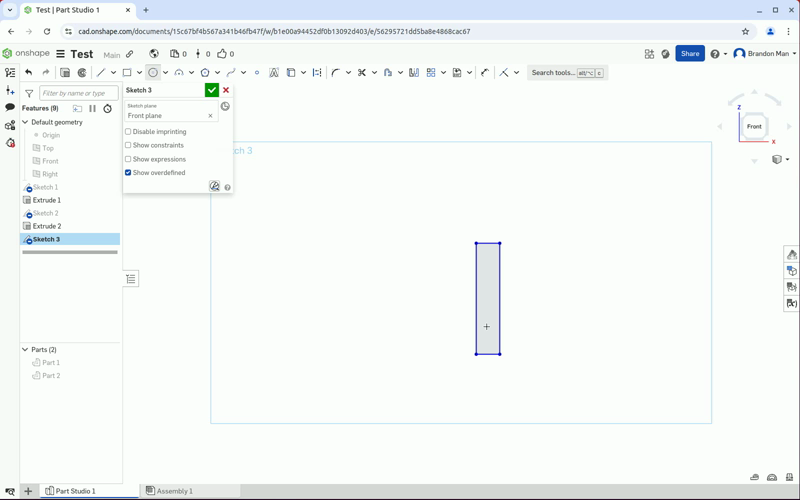
key_up(shift)
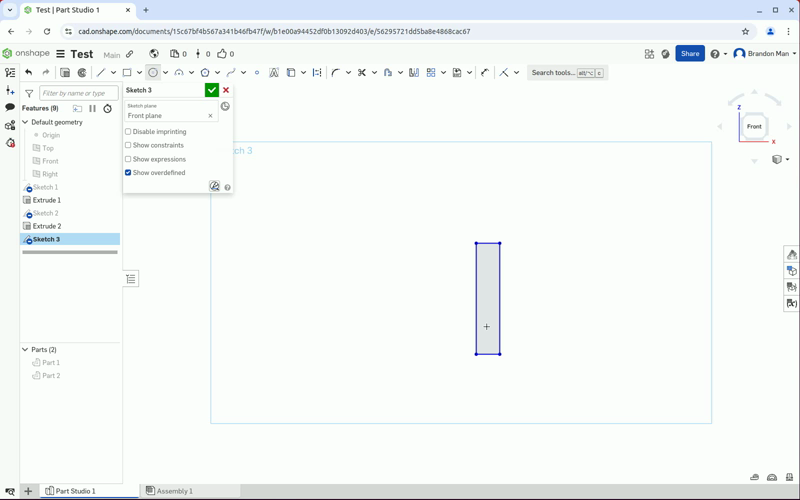
mouse_move(490, 326)
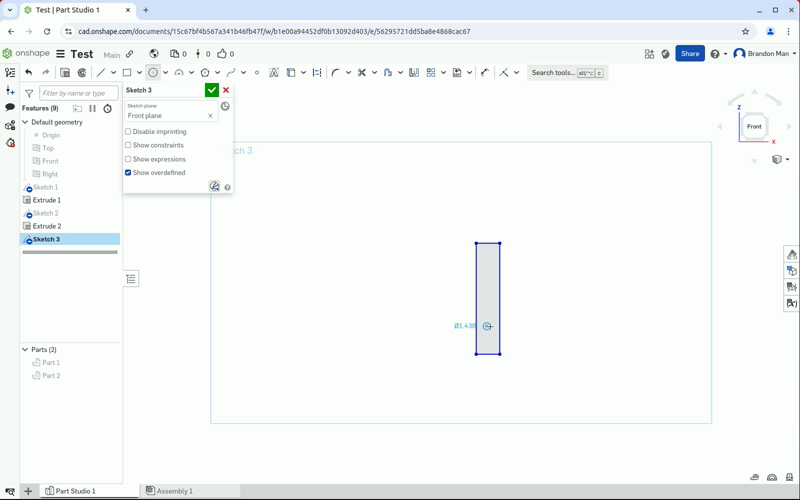
click(490, 326)
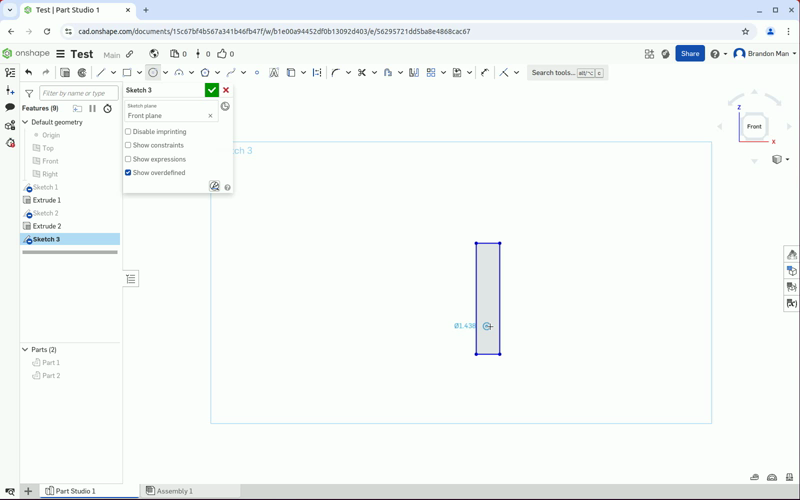
key(esc)
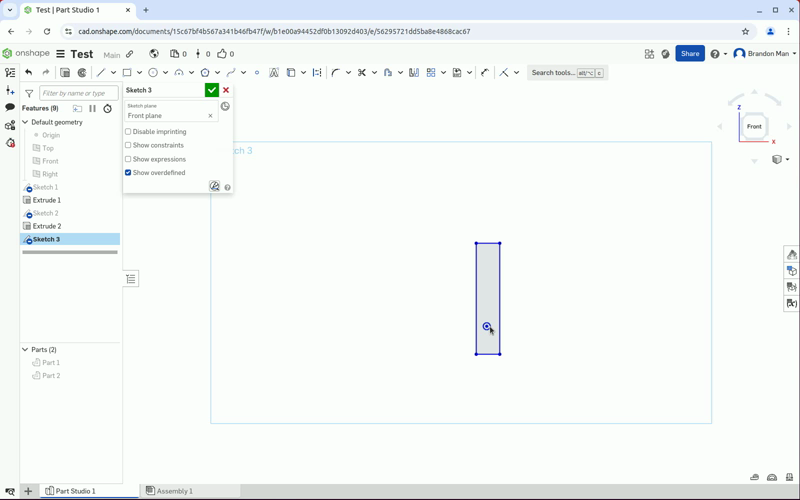
key(c)
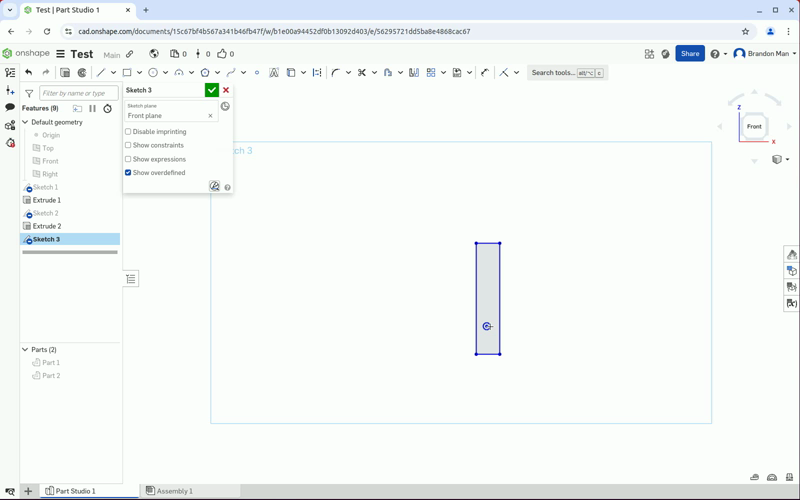
key_down(shift)
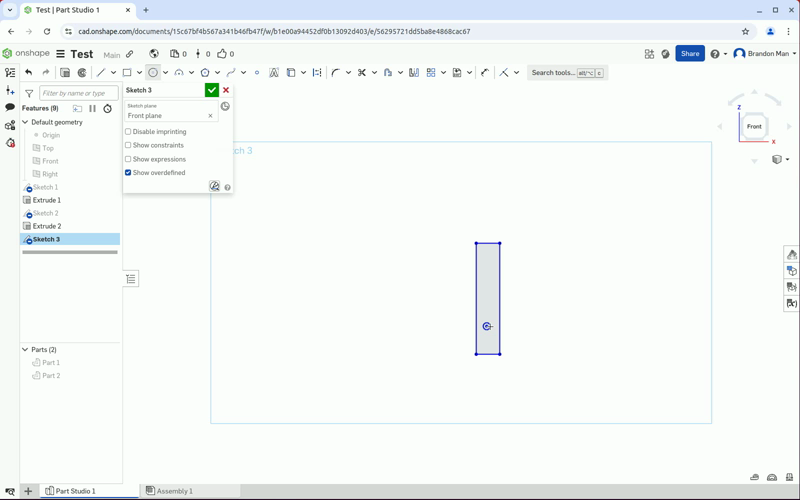
mouse_move(486, 266)
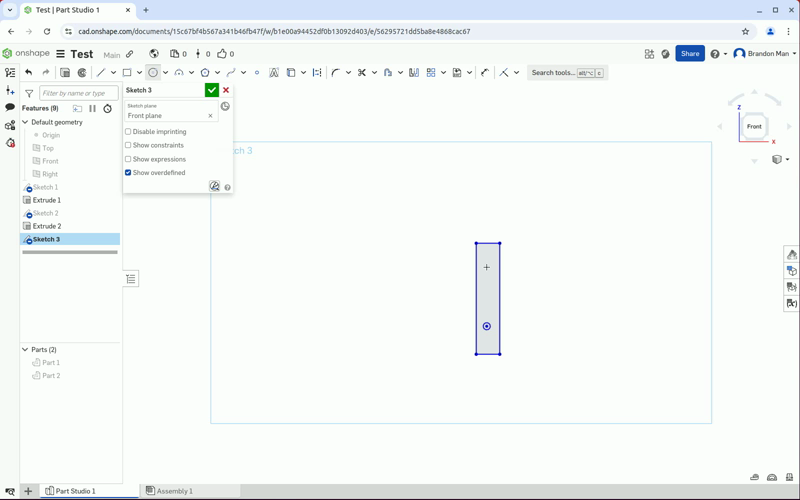
click(486, 266)
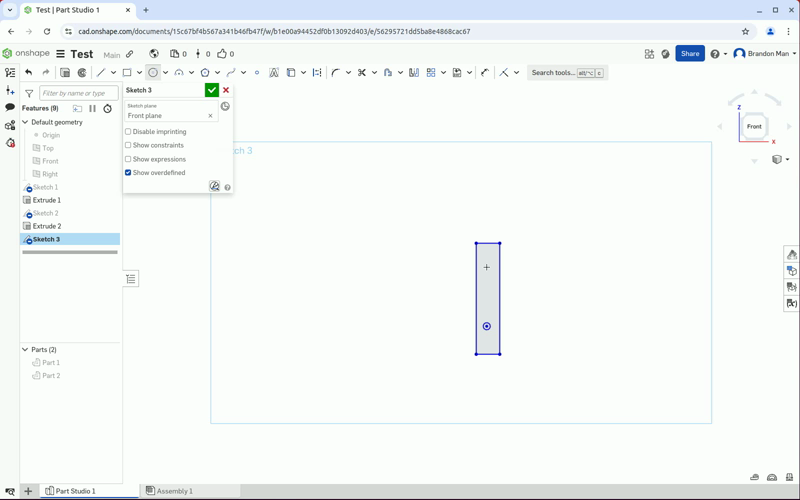
key_up(shift)
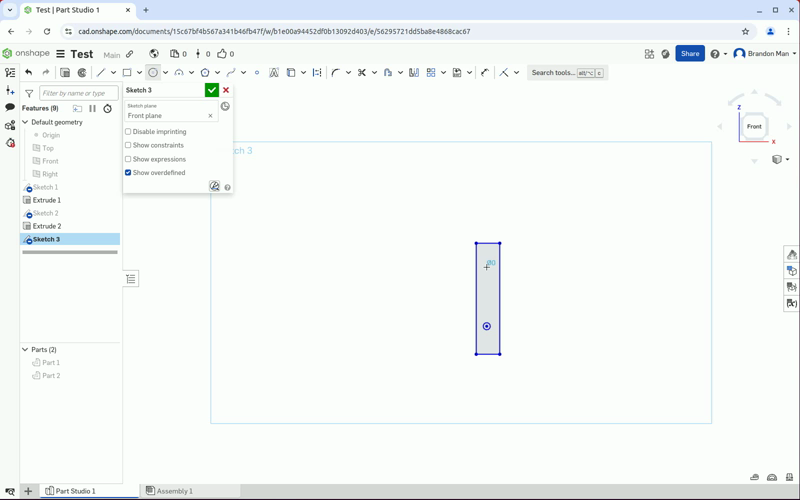
mouse_move(490, 266)
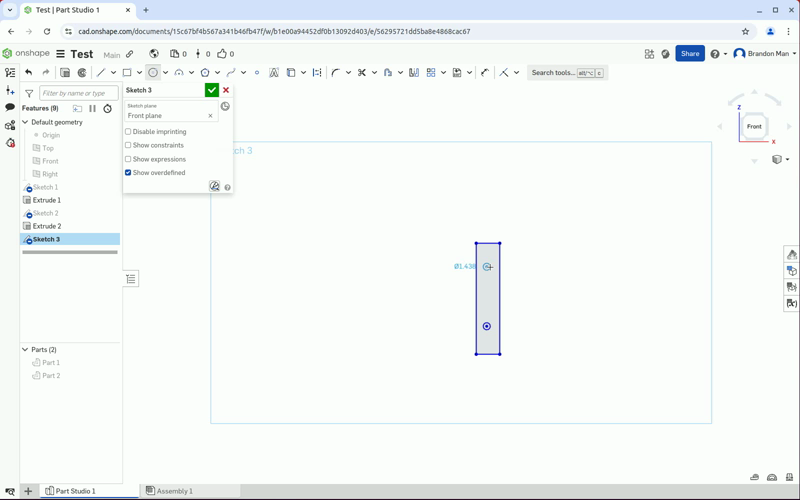
click(490, 266)
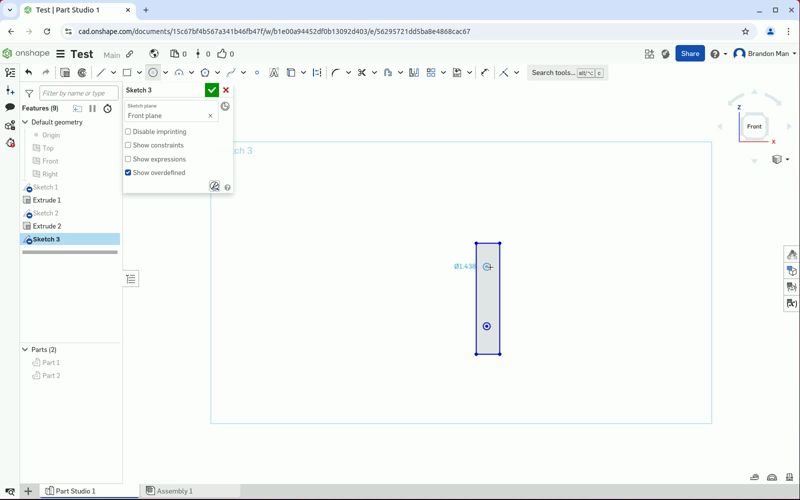
key(esc)
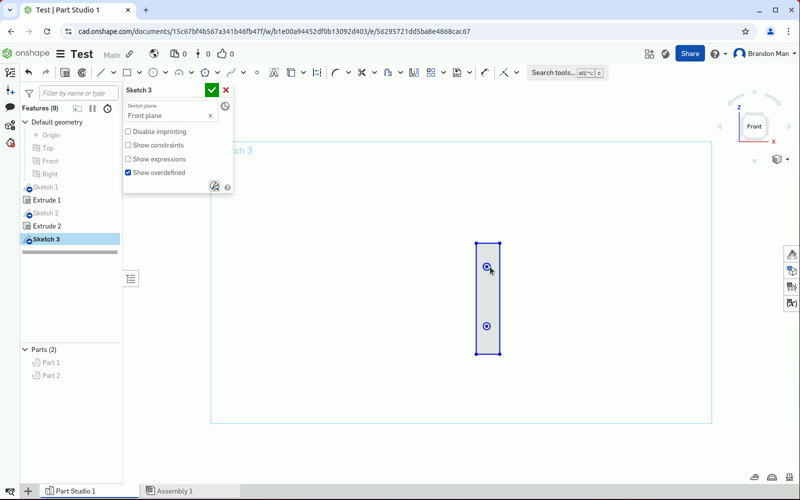
mouse_move(484, 282)
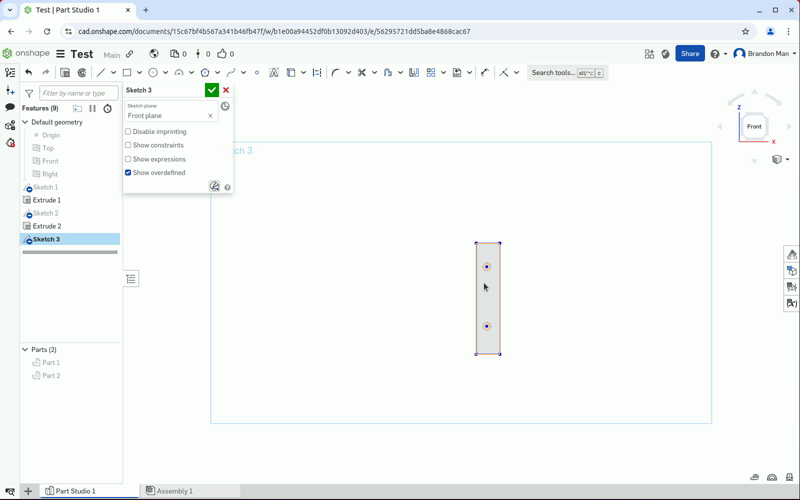
click(484, 282)
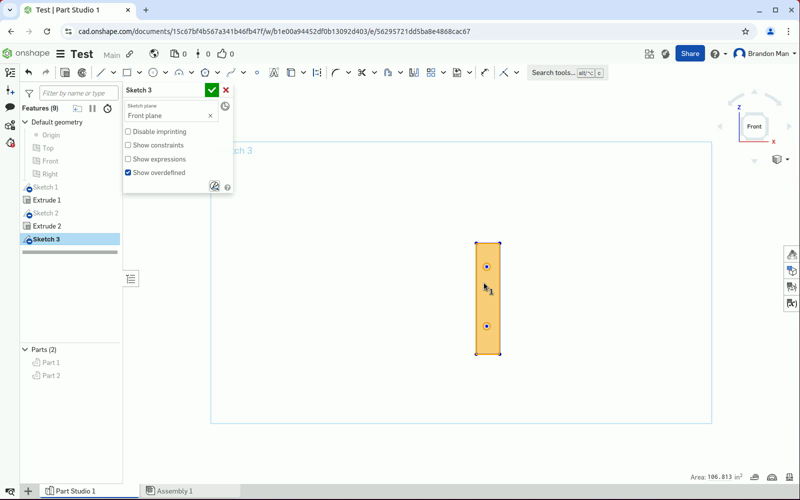
mouse_move(73, 352)
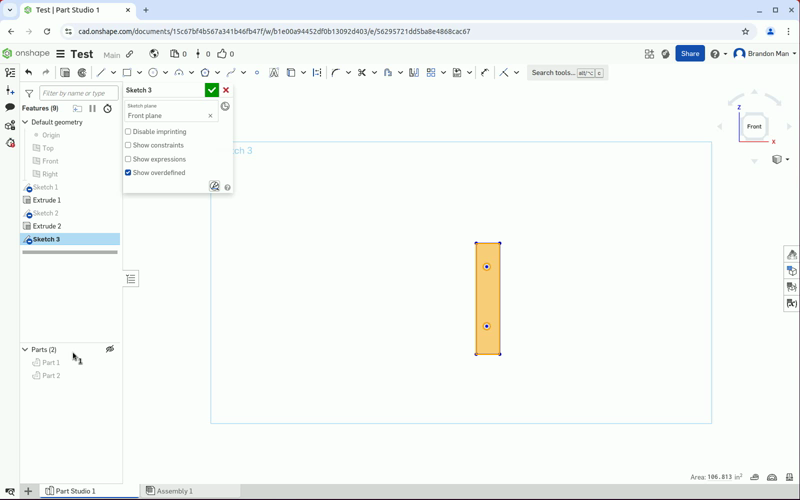
key(shift+y)
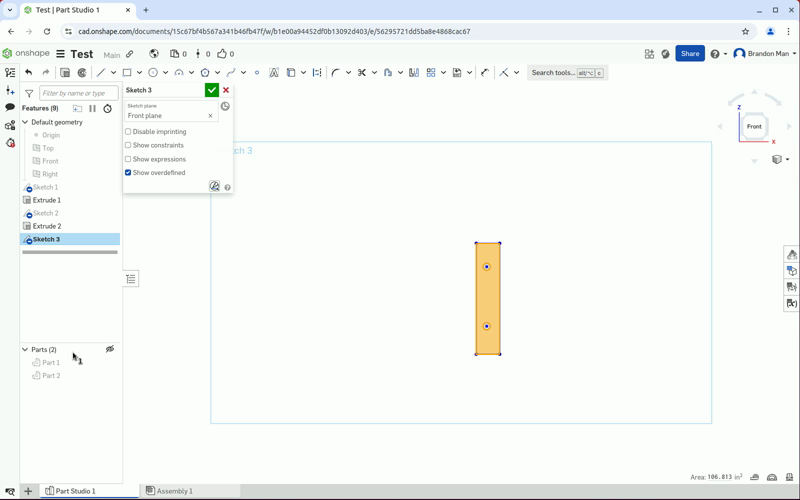
key(shift+e)
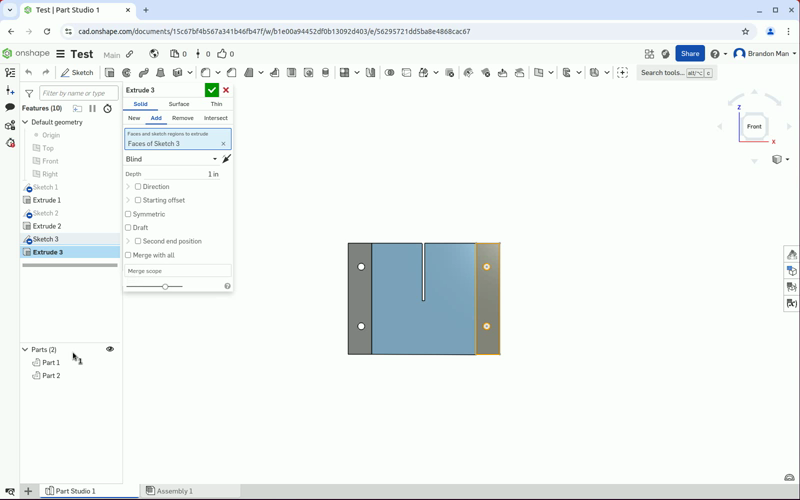
mouse_move(143, 106)
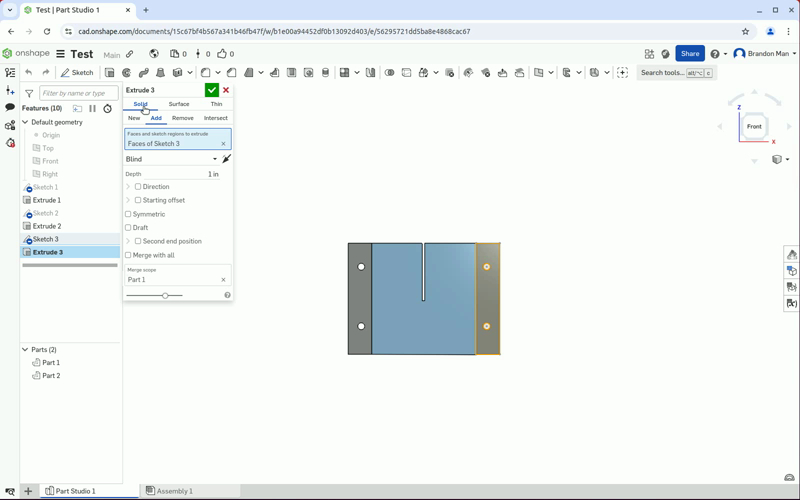
click(143, 106)
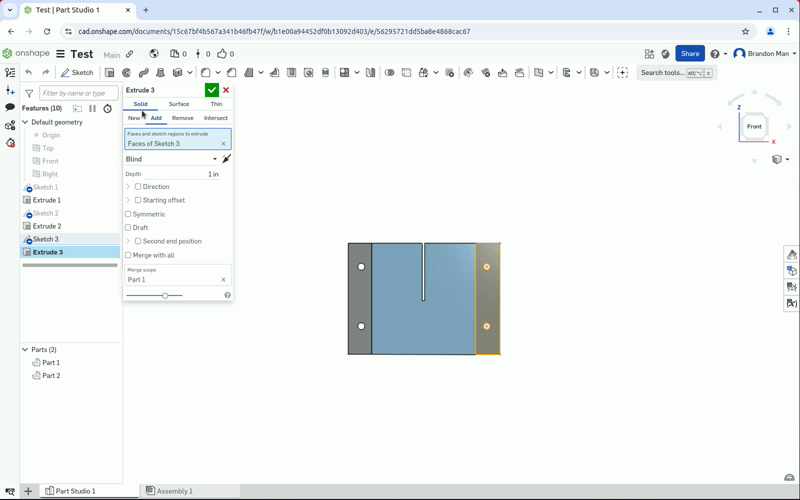
mouse_move(137, 120)
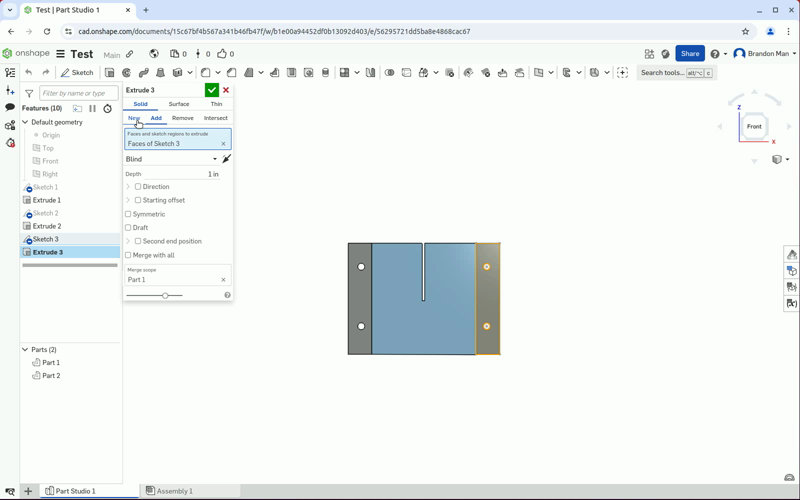
click(137, 120)
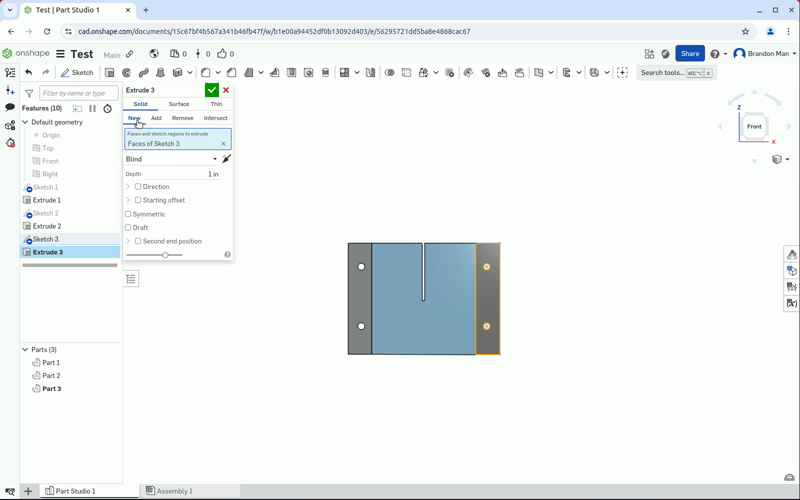
key(tab, 4)
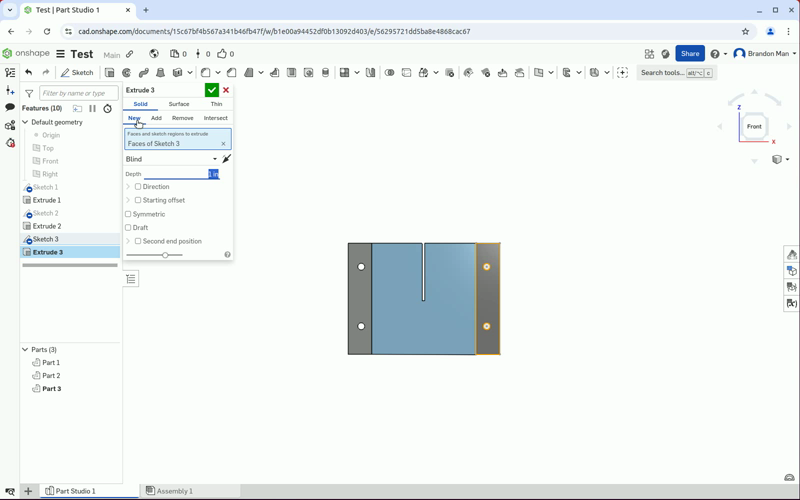
text(0.241)
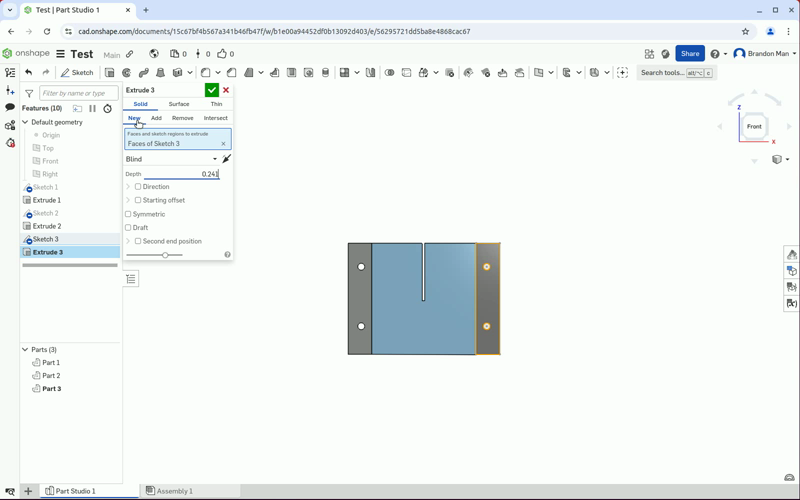
key(enter)
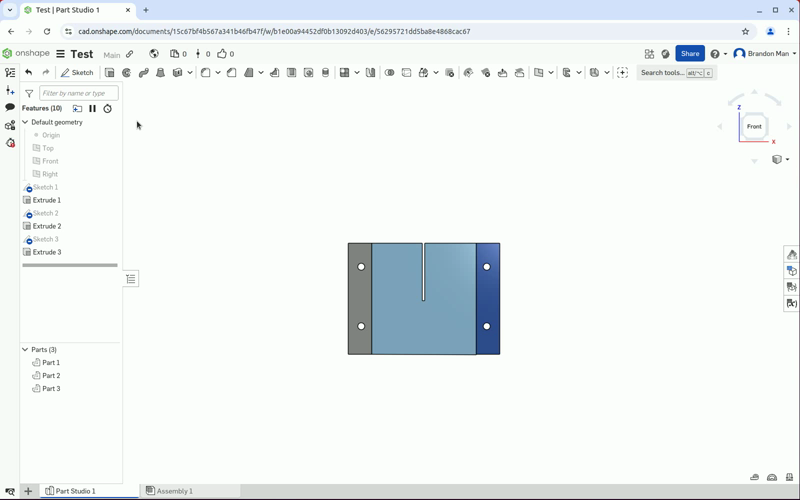
key(shift+h)
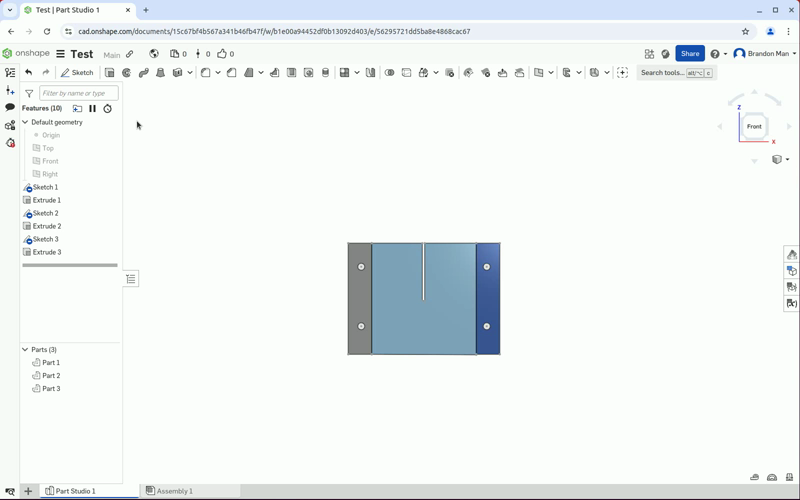
key(shift+h)
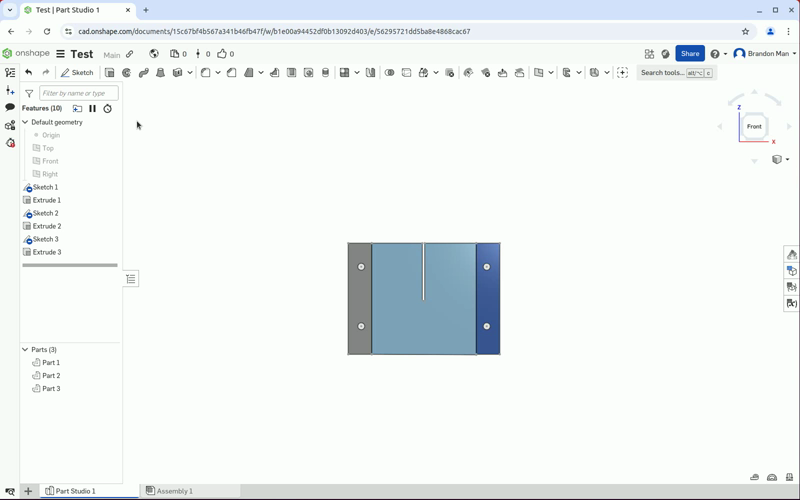
key(shift+7)
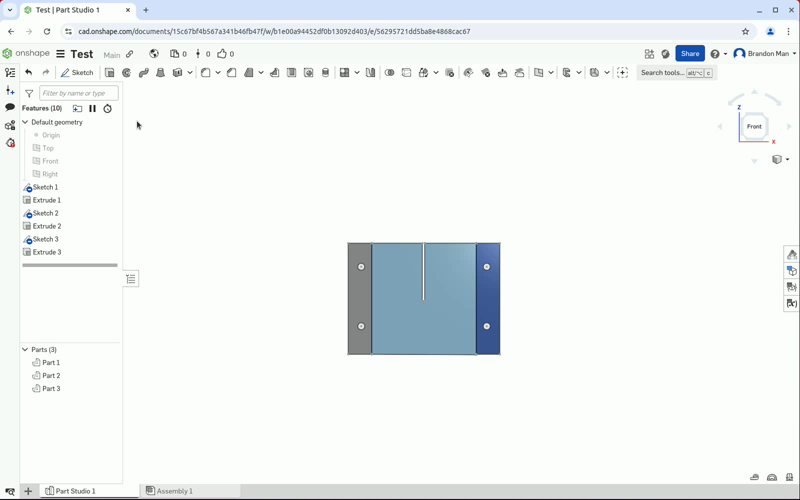
key(left, 2)
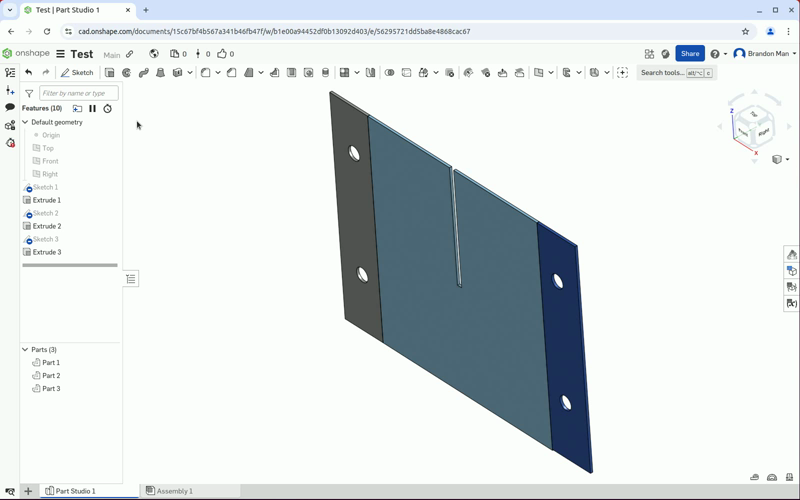
key(down, 2)
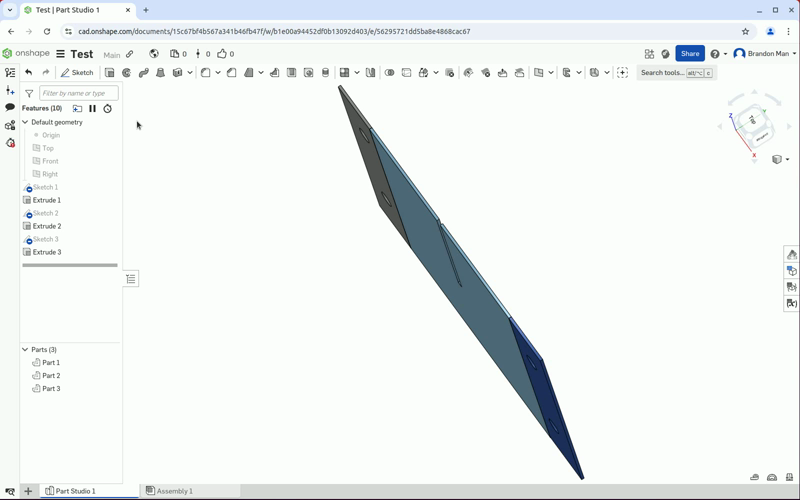
key(up, 2)
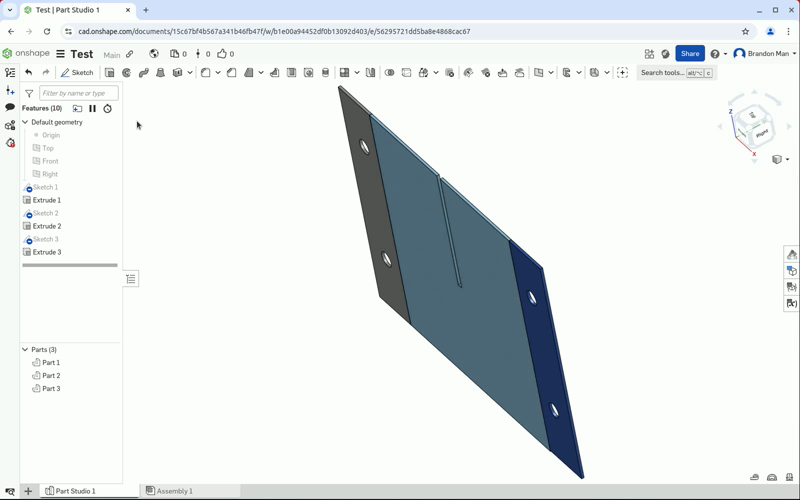
key(right, 2)
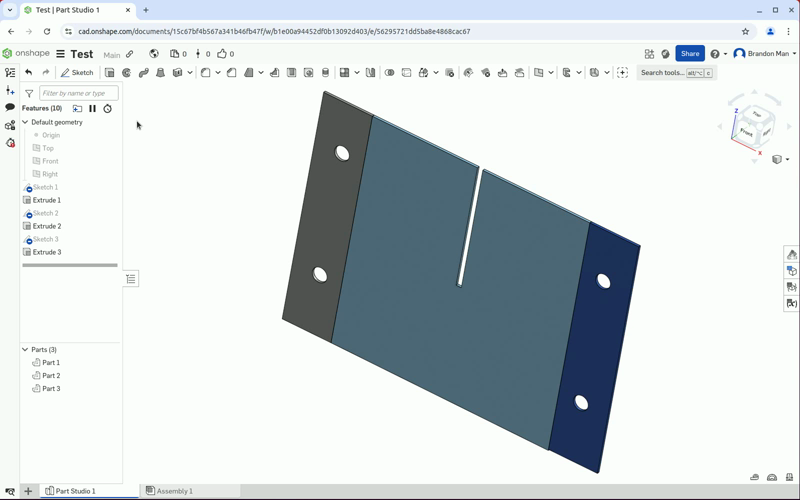
mouse_move(73, 189)
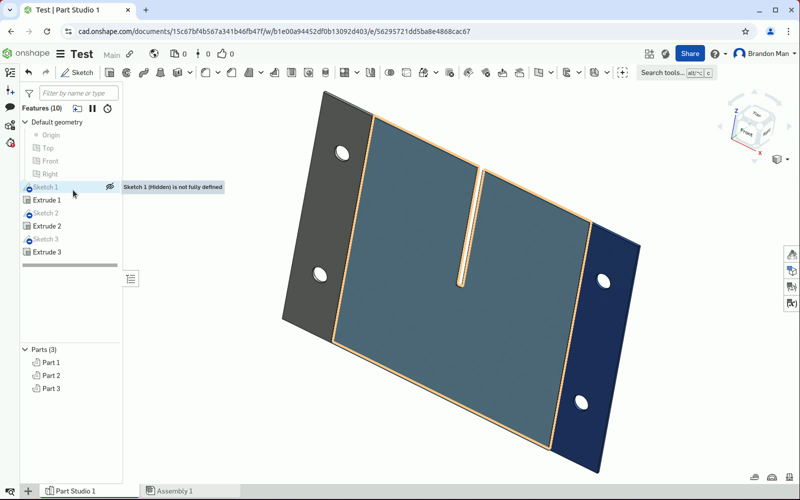
click(73, 189)